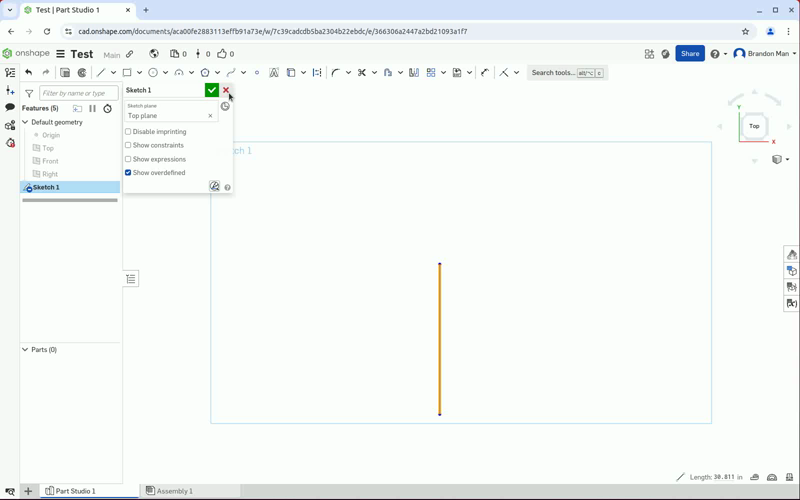
key(shift+h)
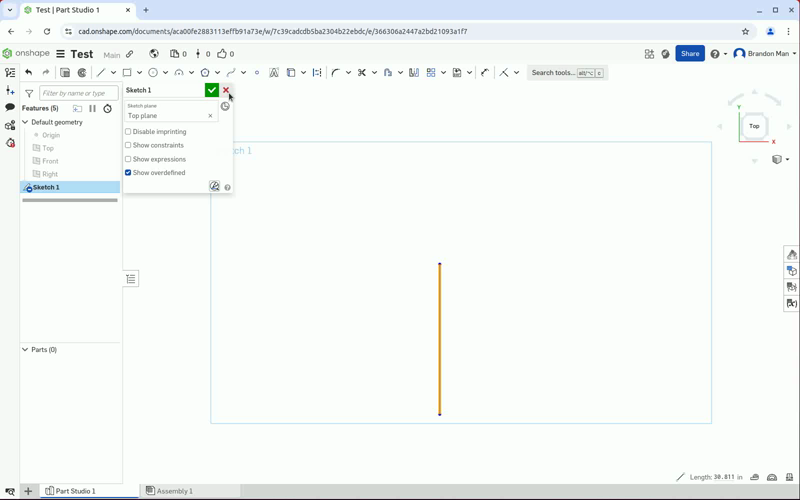
key(shift+s)
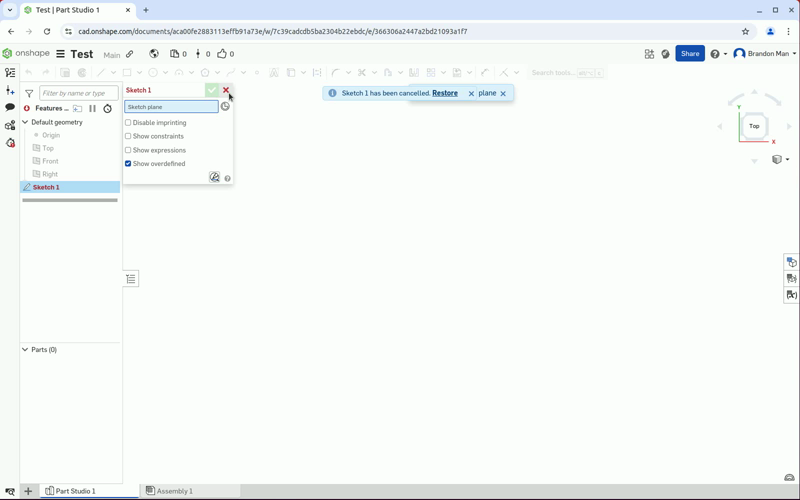
mouse_move(73, 150)
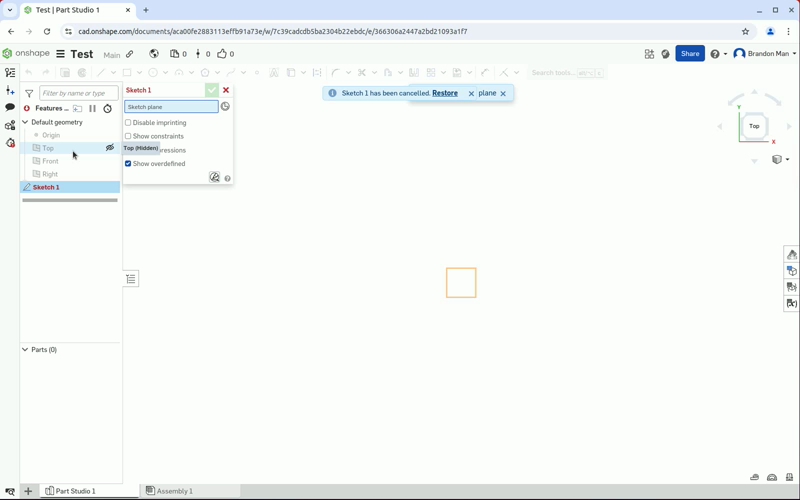
click(73, 150)
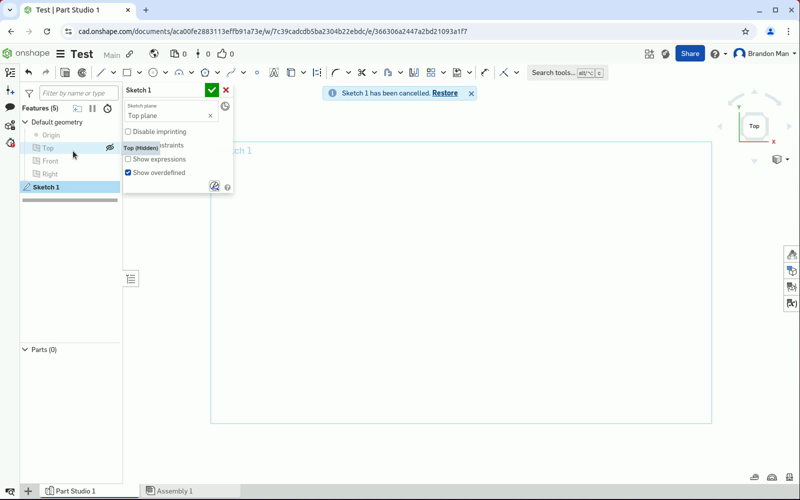
mouse_move(73, 352)
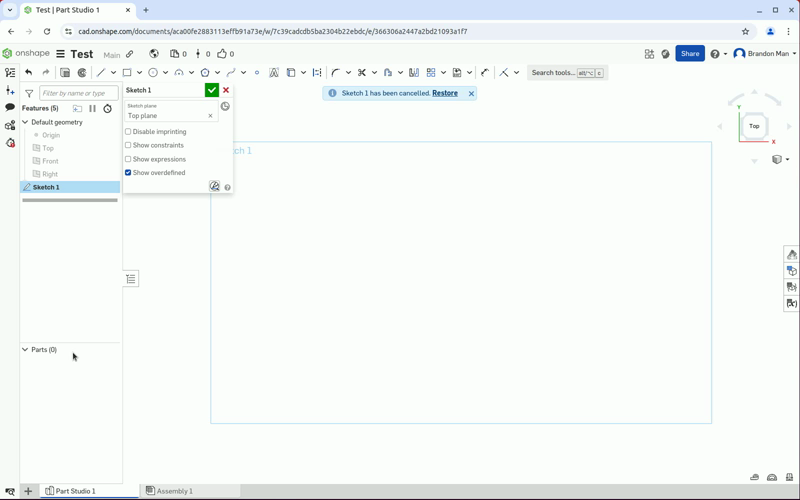
key(y)
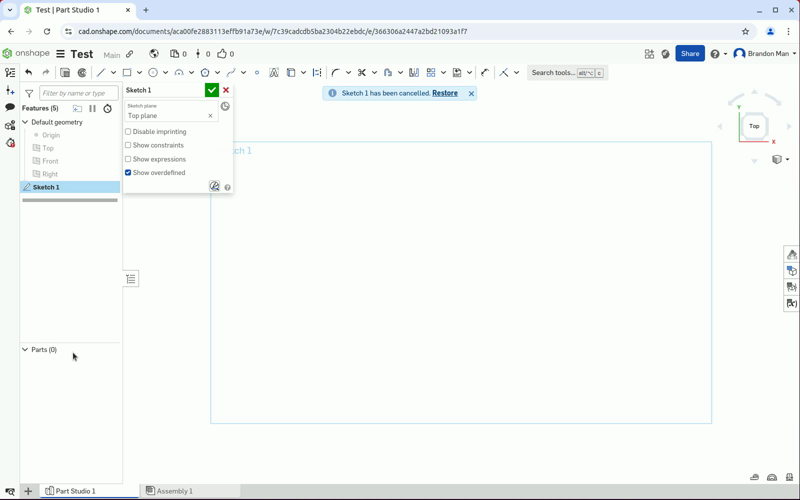
key(l)
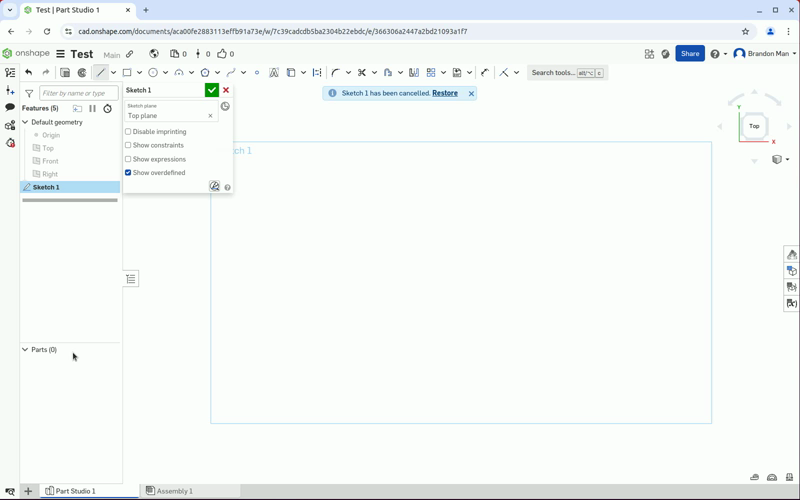
key_down(shift)
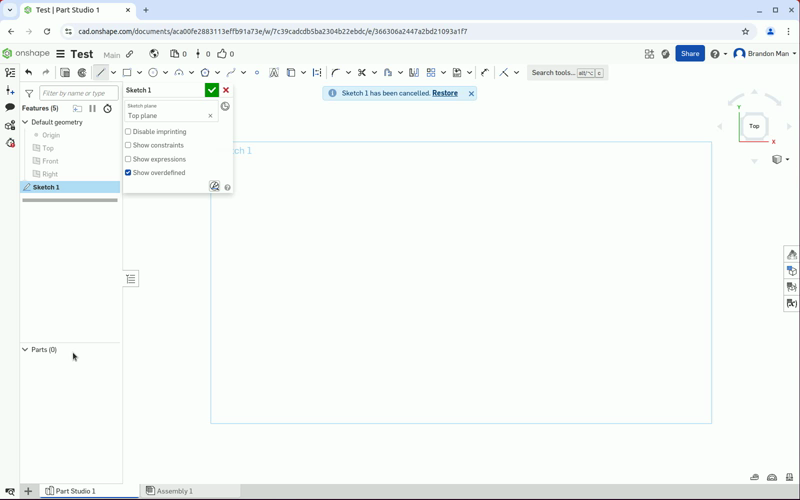
mouse_move(348, 343)
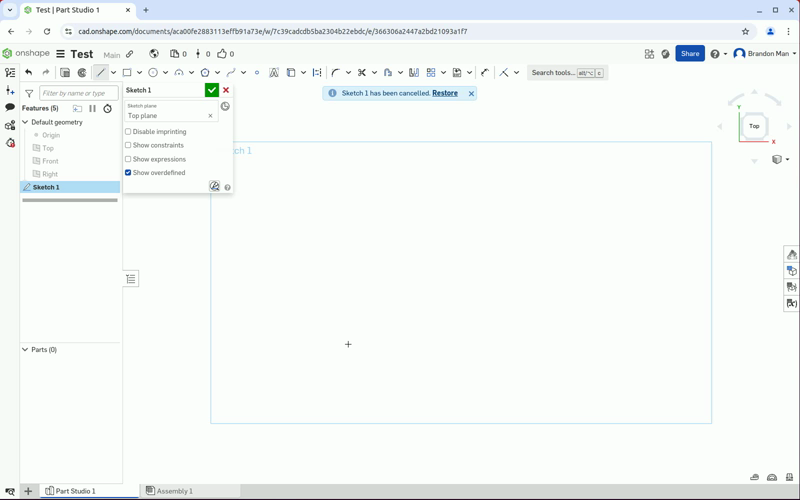
click(348, 343)
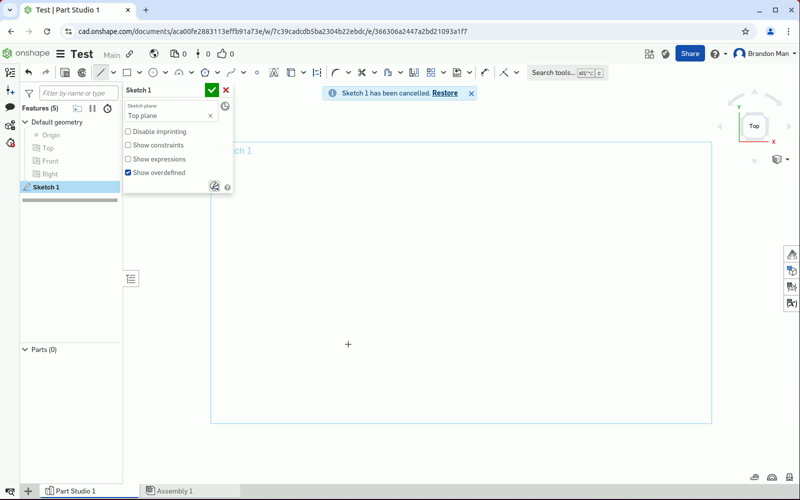
key_up(shift)
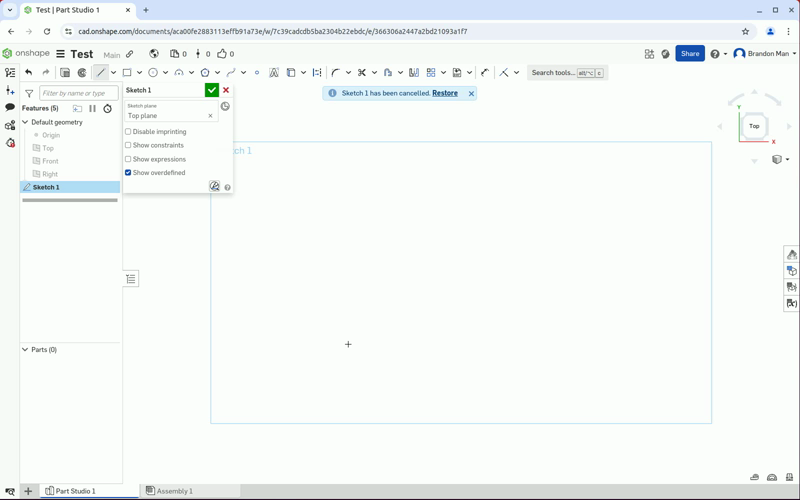
key_down(shift)
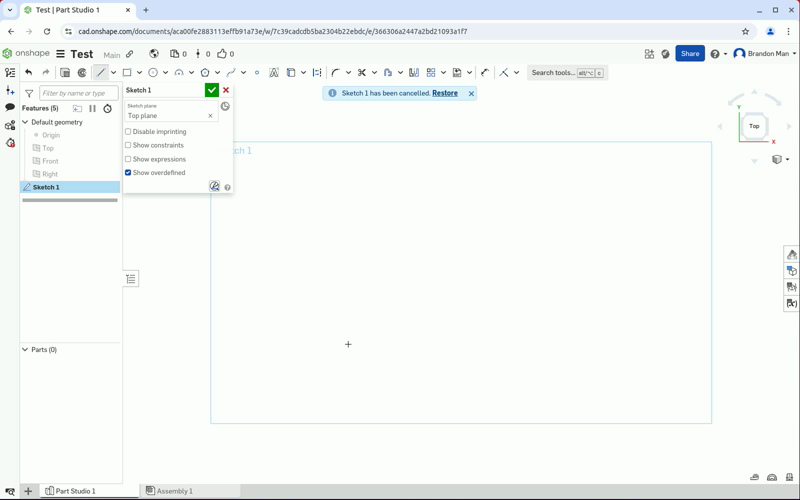
mouse_move(572, 343)
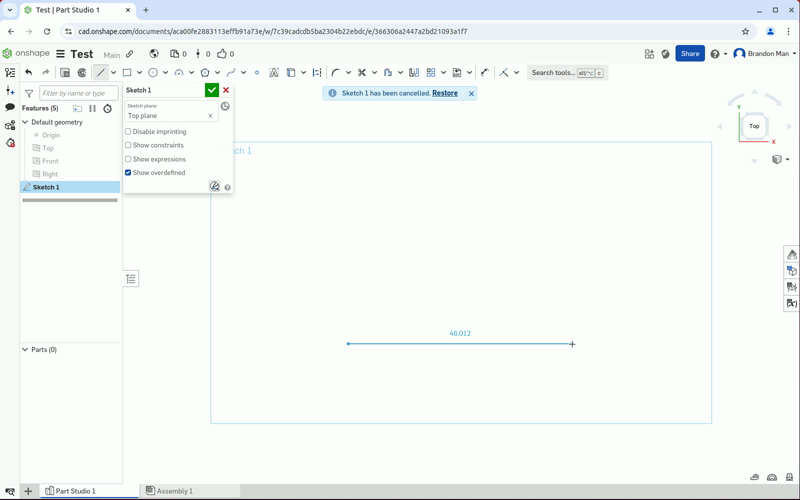
click(572, 343)
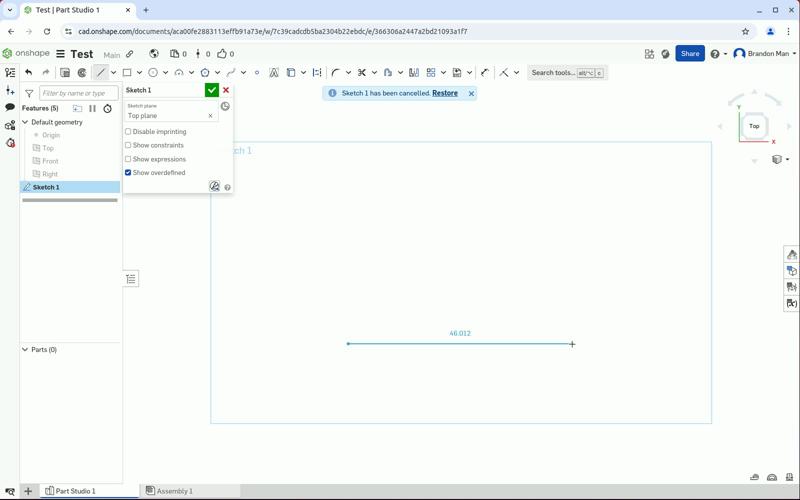
key_up(shift)
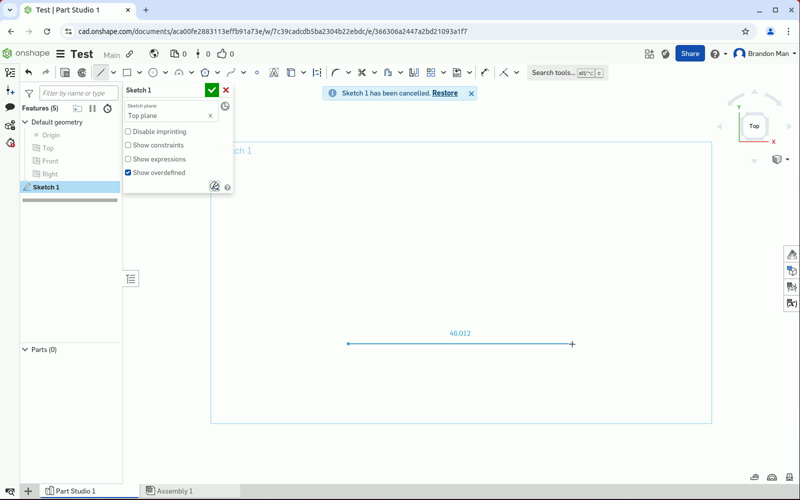
key_down(shift)
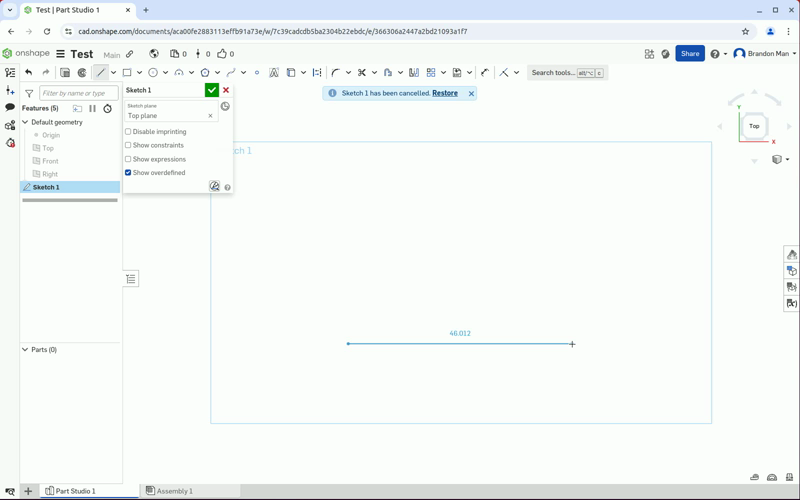
mouse_move(572, 223)
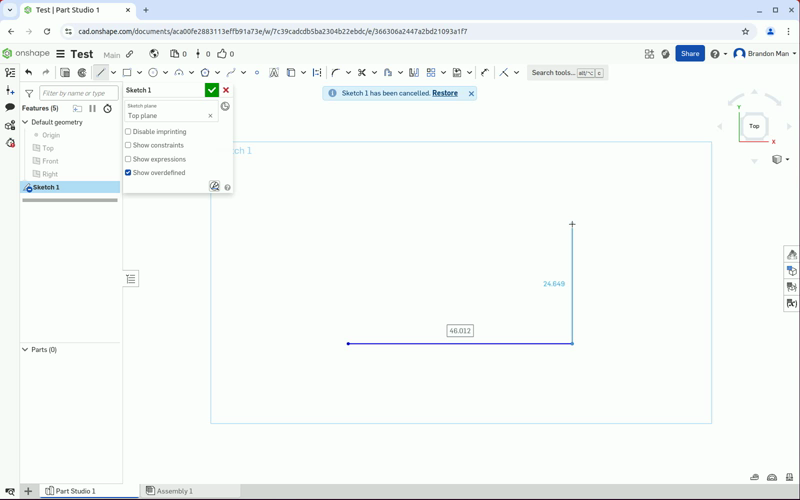
click(572, 223)
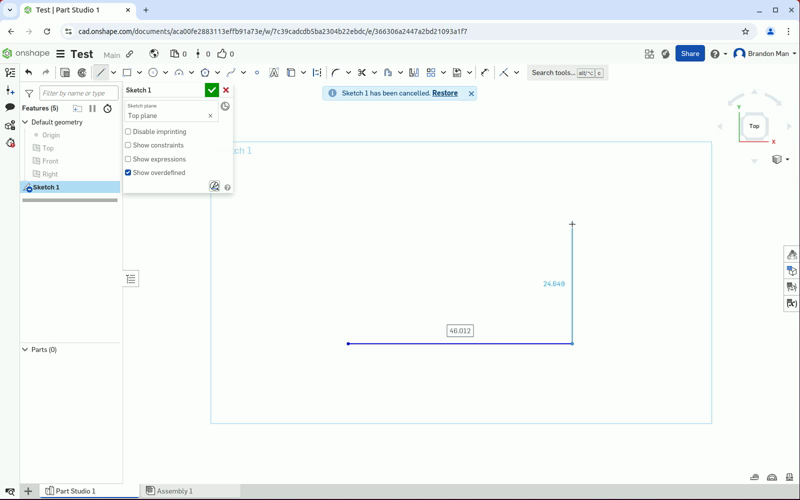
key_up(shift)
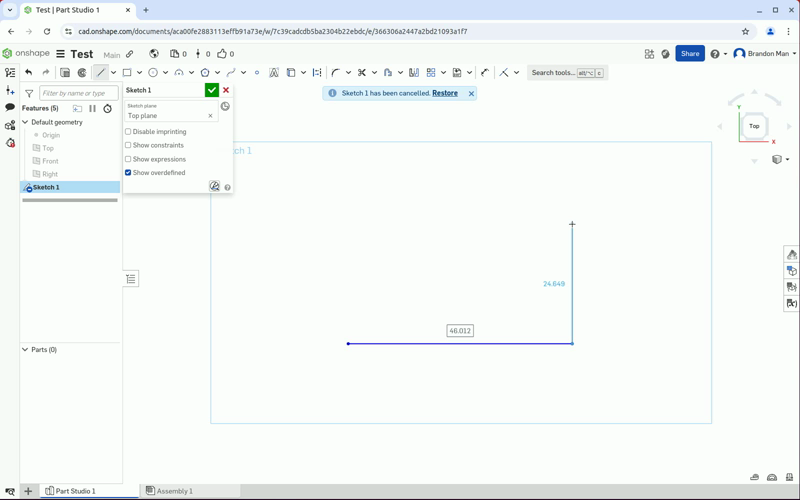
key_down(shift)
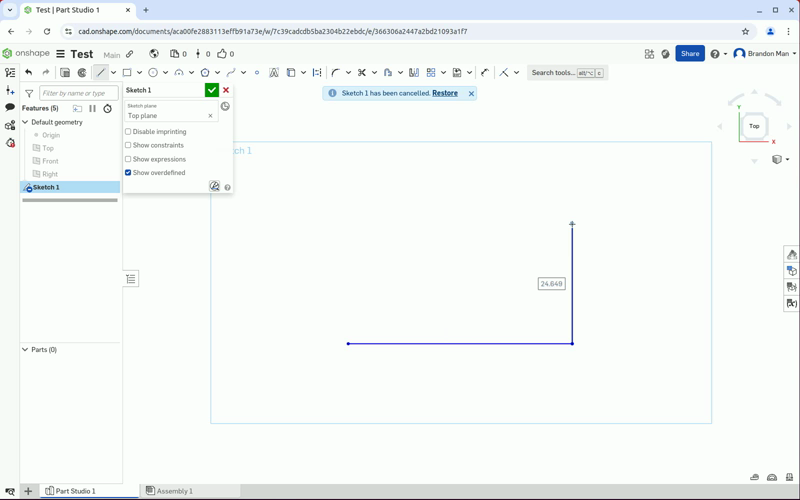
mouse_move(348, 223)
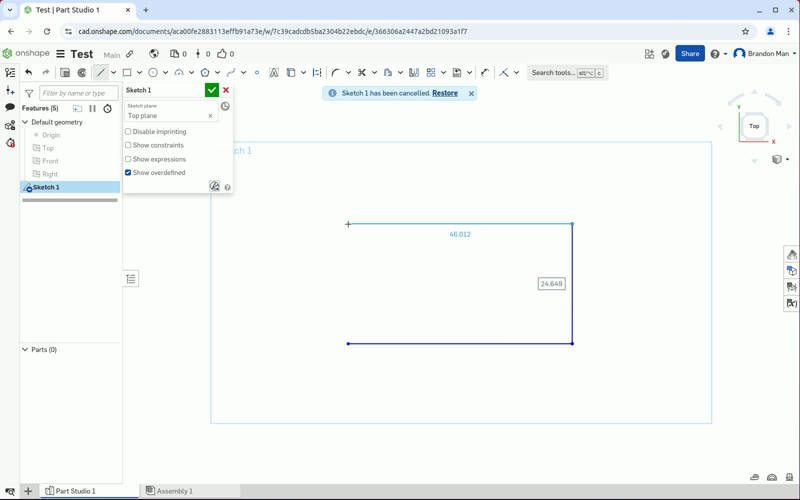
click(348, 223)
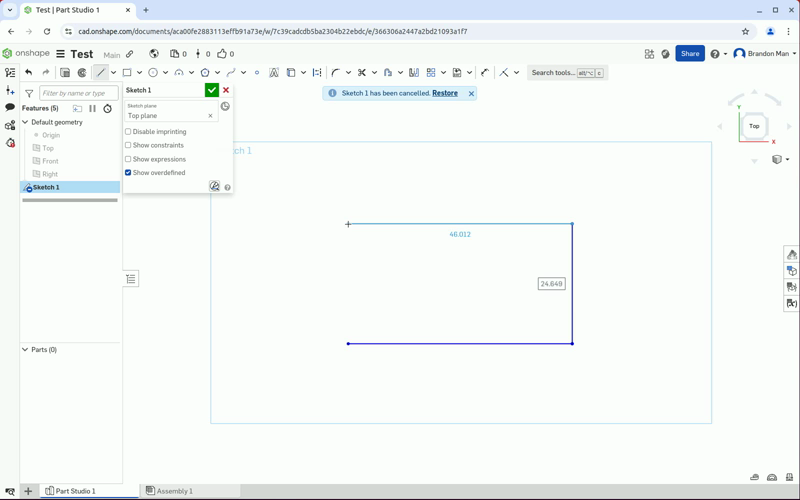
key_up(shift)
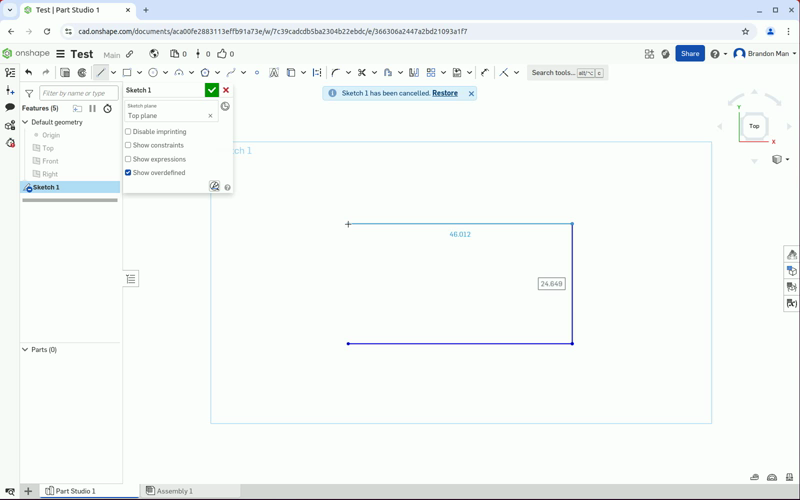
key_down(shift)
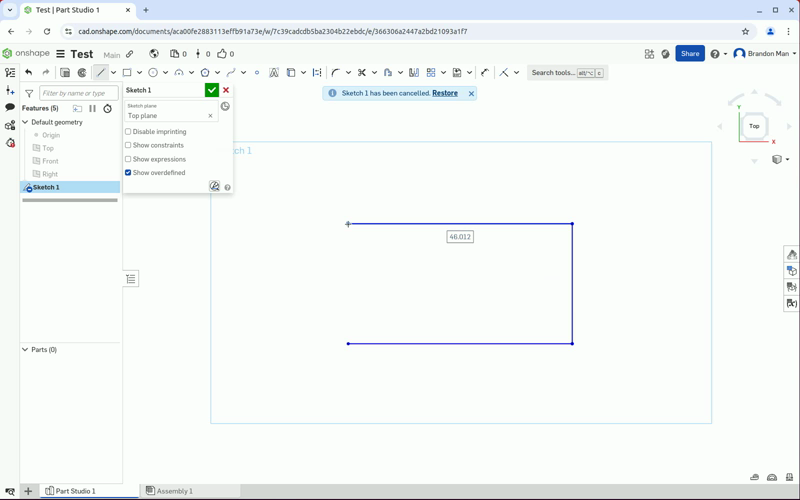
mouse_move(348, 343)
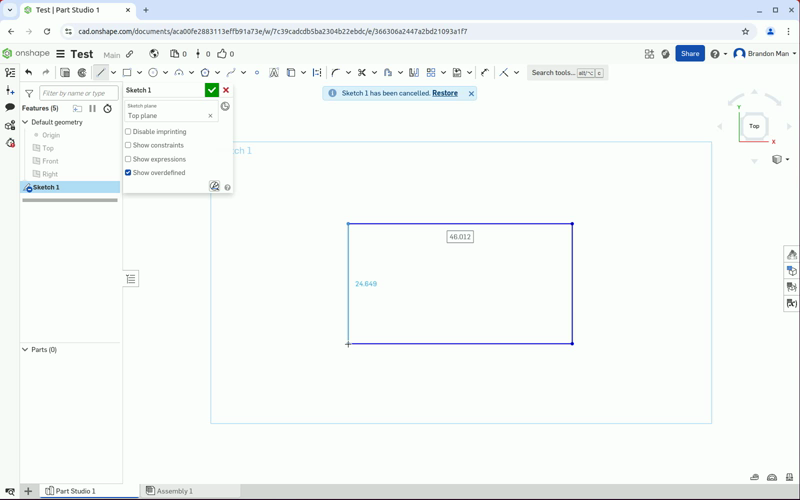
key_up(shift)
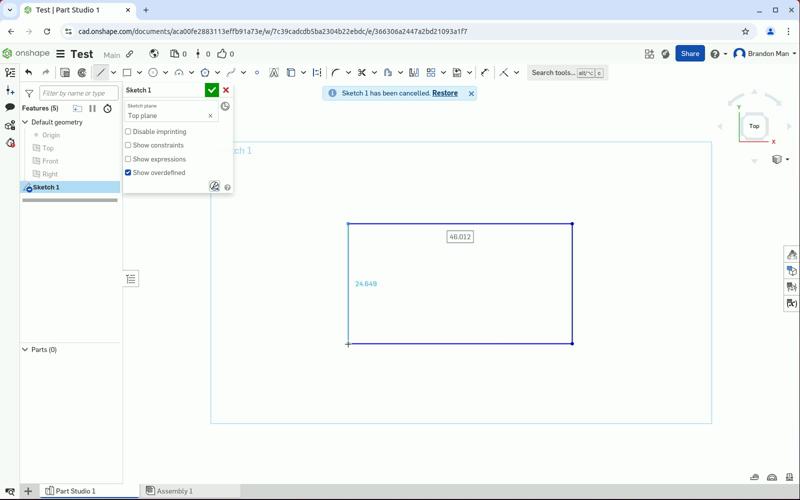
click(348, 343)
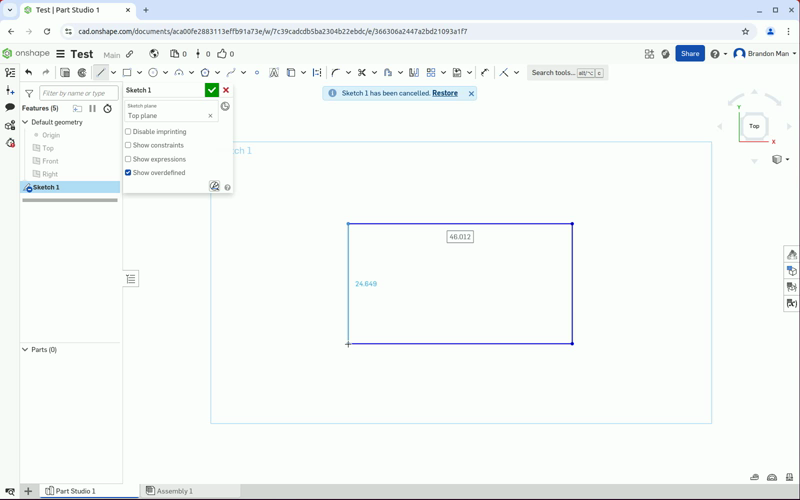
key(esc)
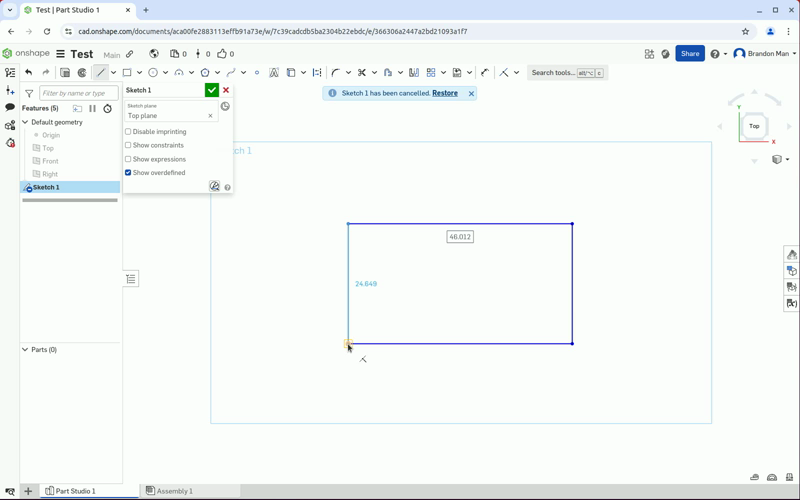
mouse_move(379, 286)
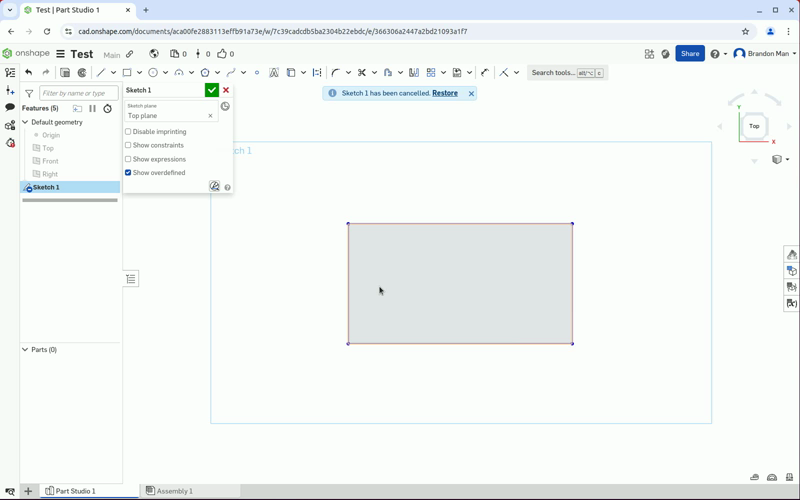
click(379, 286)
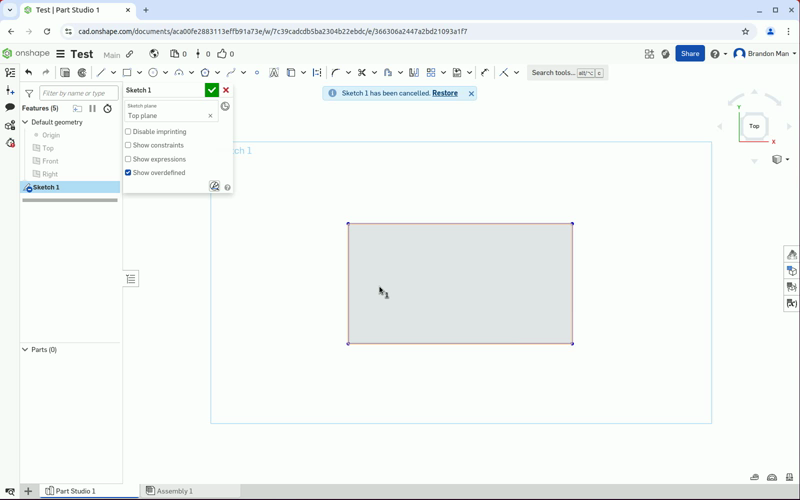
mouse_move(73, 352)
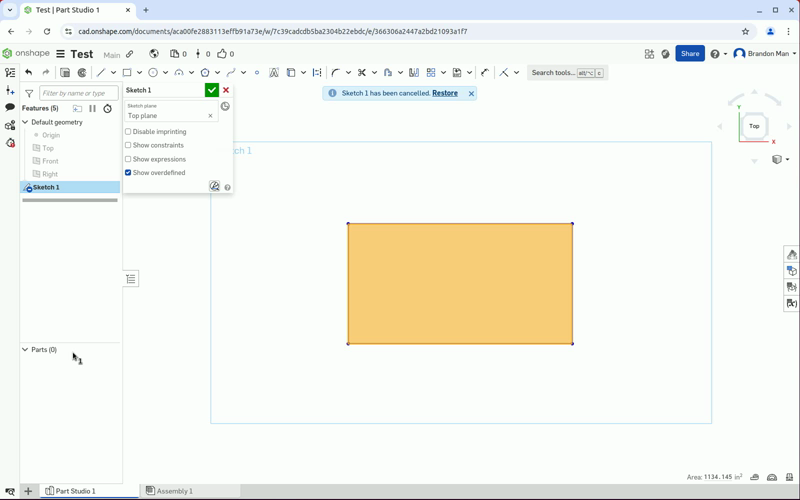
key(shift+y)
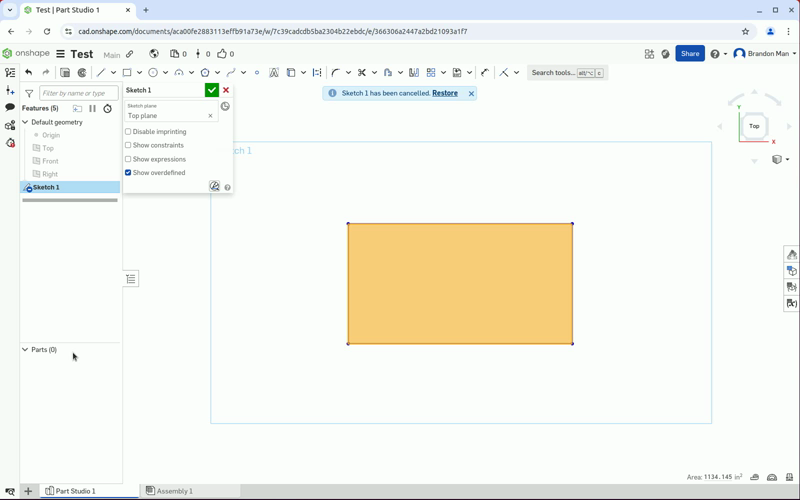
key(shift+e)
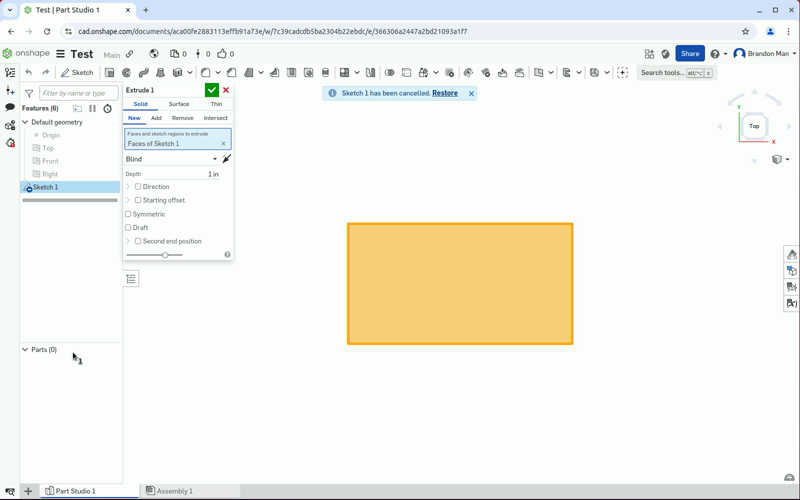
mouse_move(143, 106)
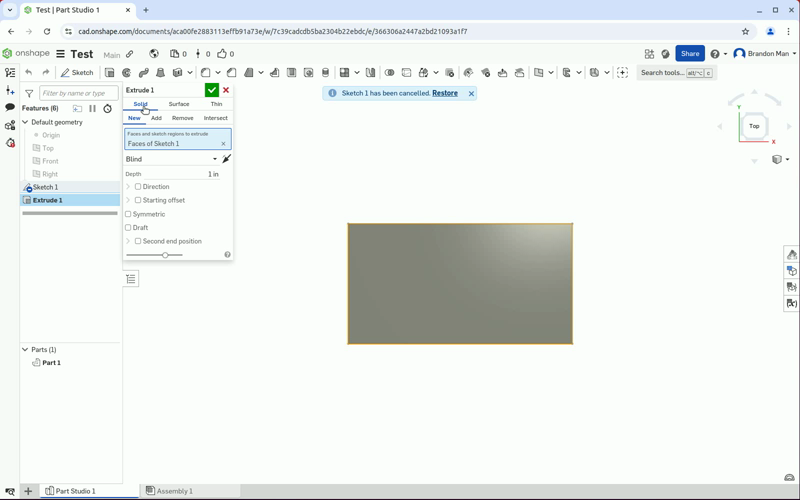
click(143, 106)
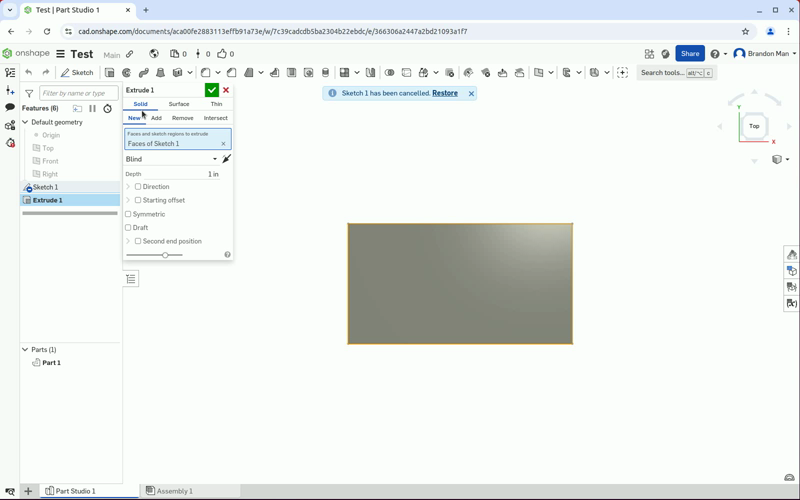
mouse_move(137, 120)
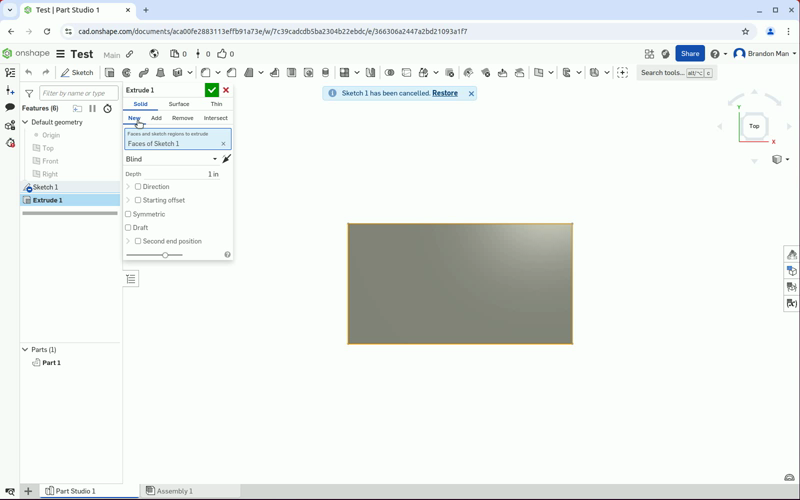
click(137, 120)
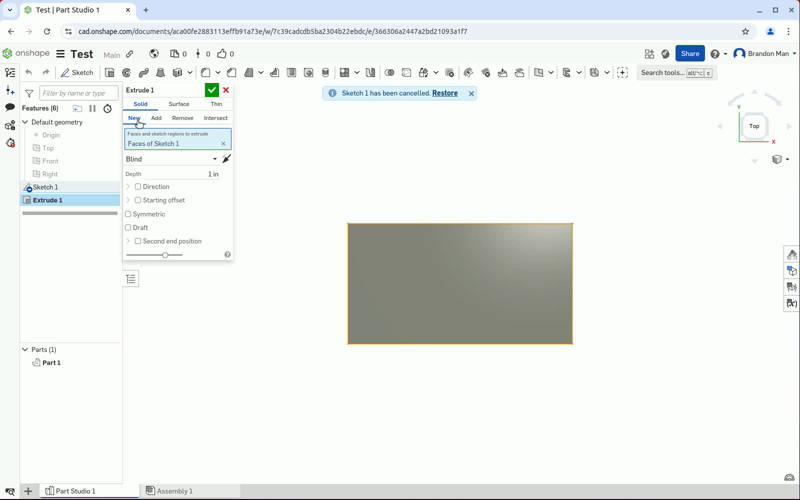
key(tab, 4)
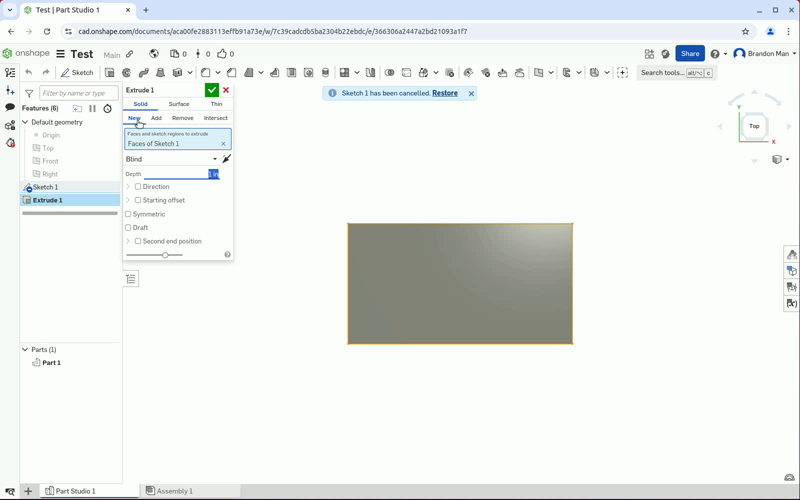
text(1.204)
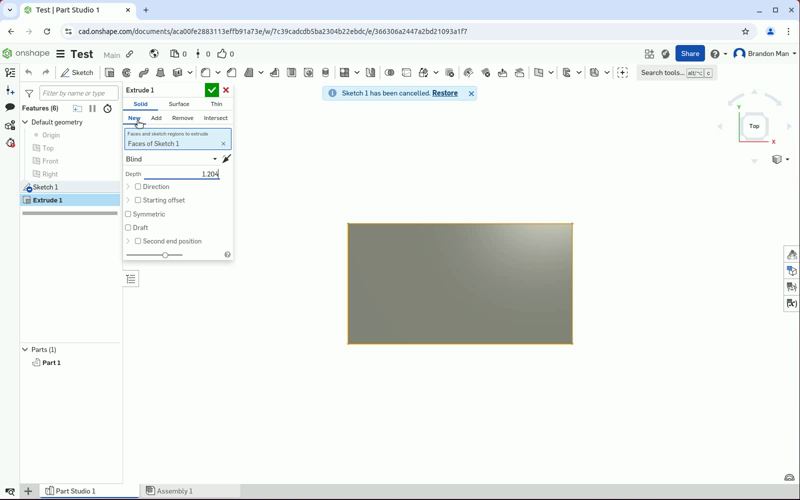
key(enter)
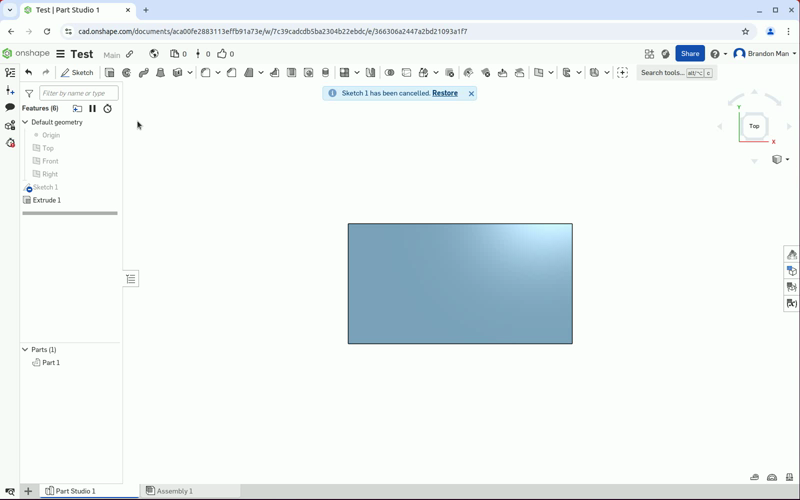
key(shift+h)
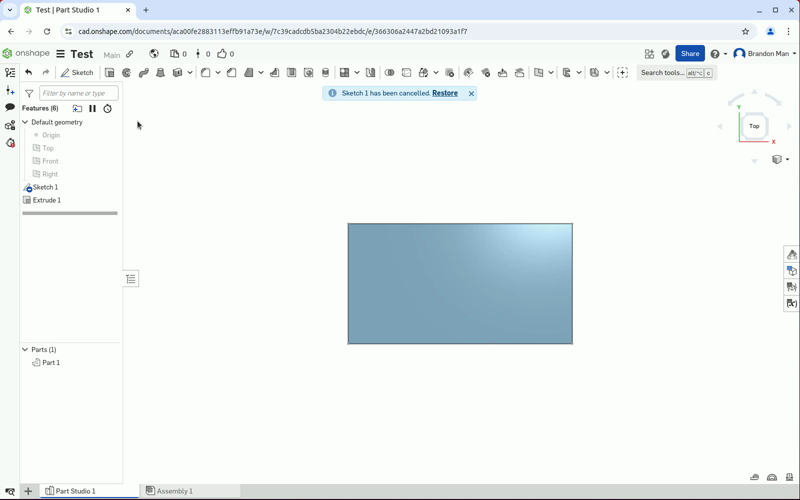
key(shift+h)
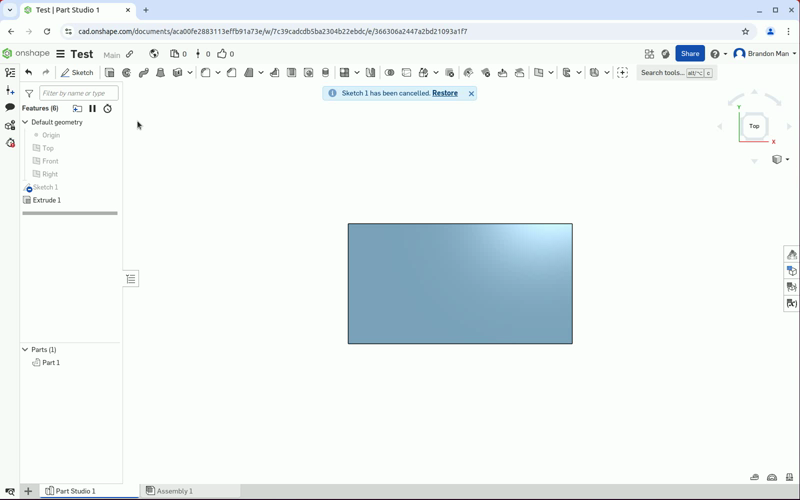
mouse_move(73, 189)
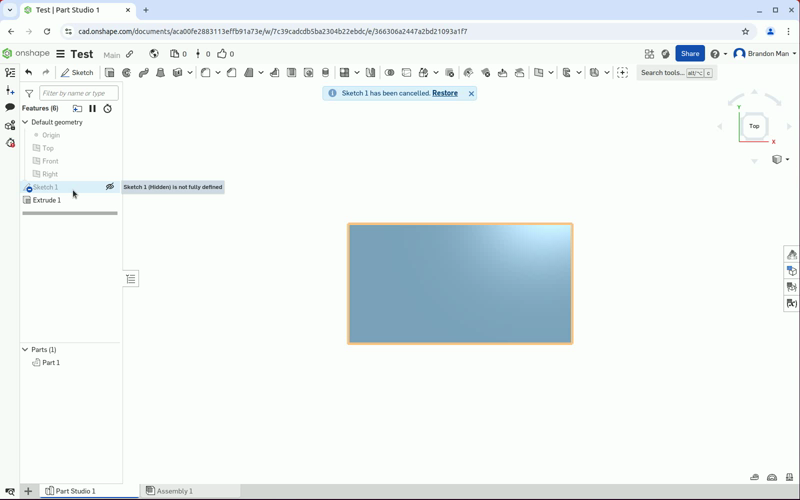
click(73, 189)
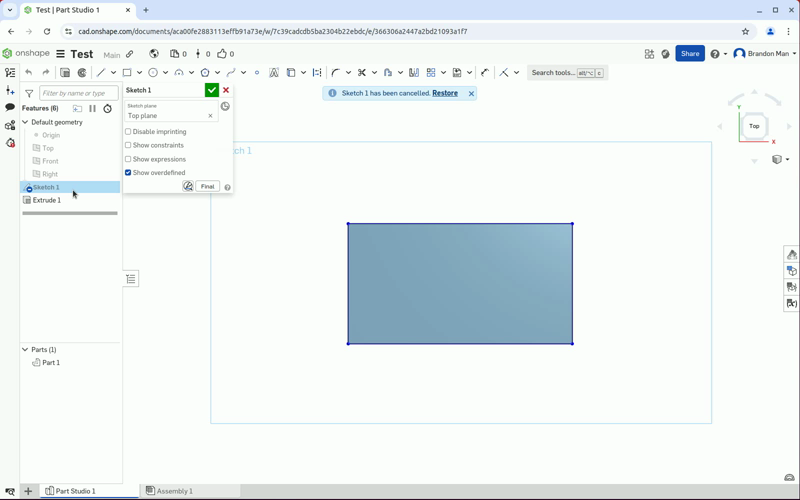
mouse_move(229, 92)
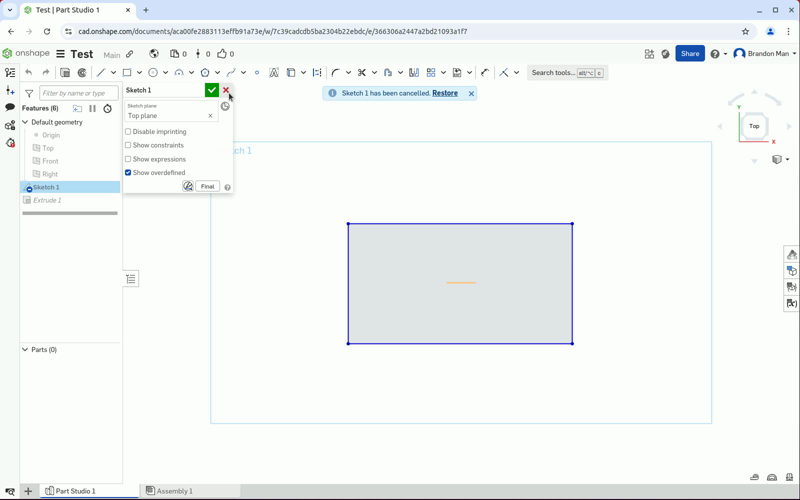
click(229, 92)
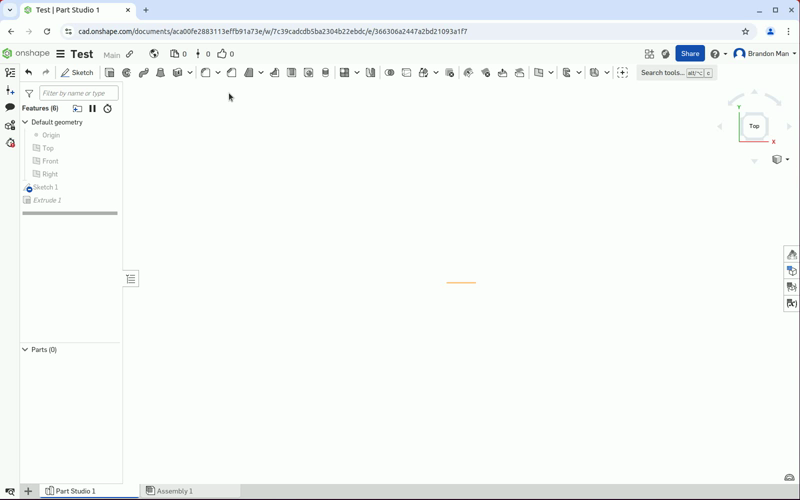
mouse_move(73, 352)
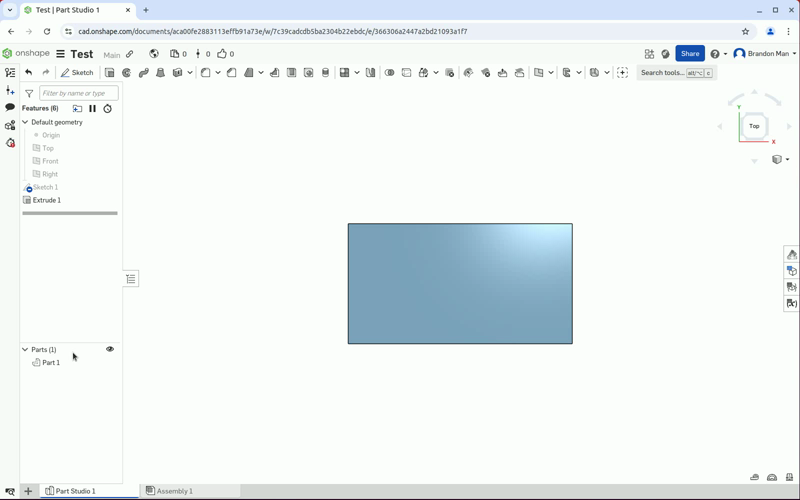
key(y)
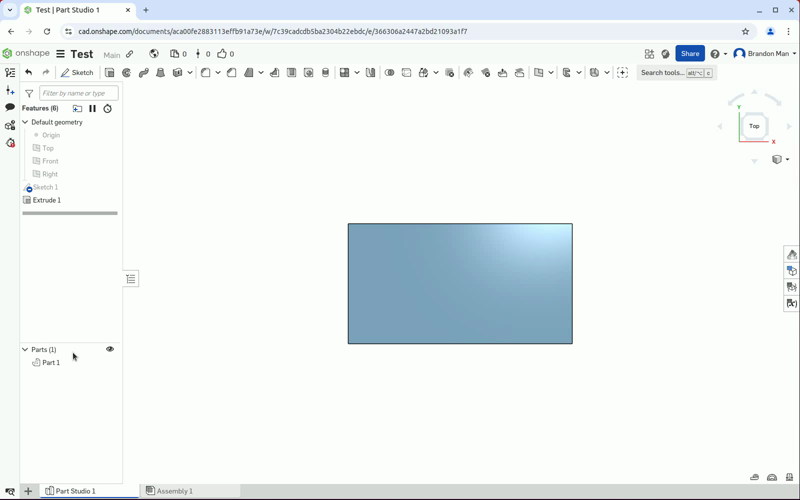
key(shift+p)
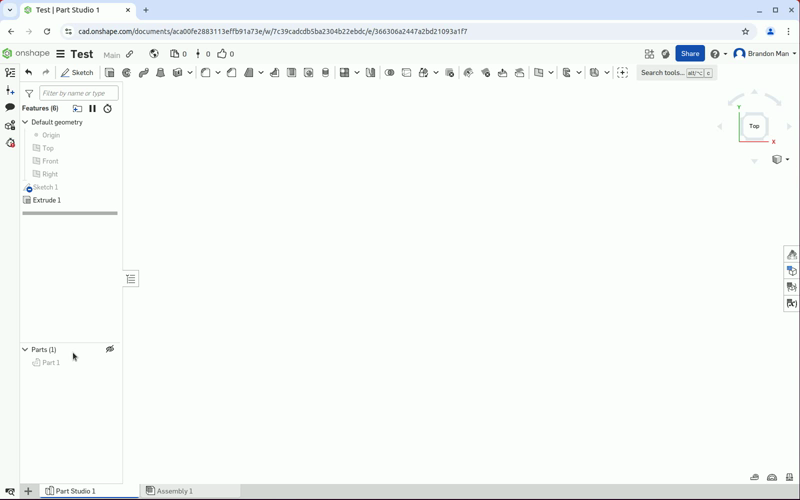
key(space)
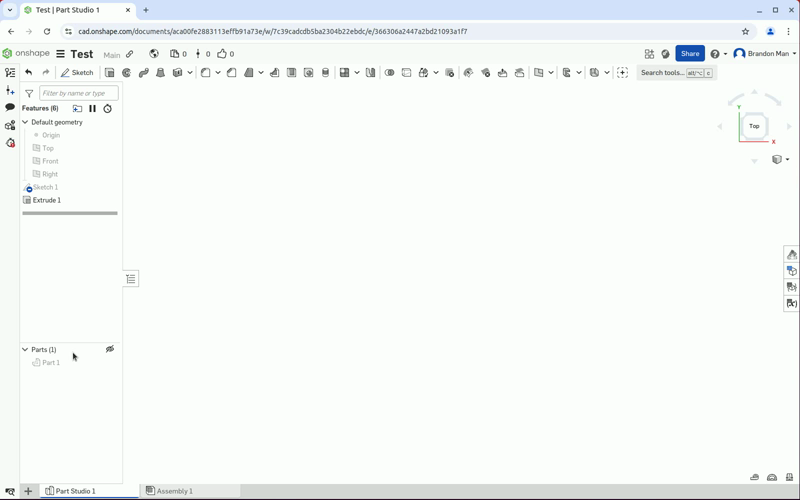
key_down(shift)
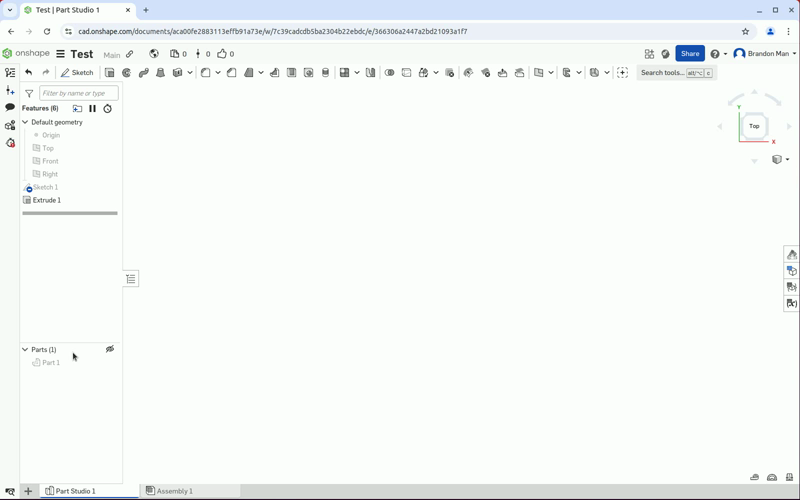
key(up)
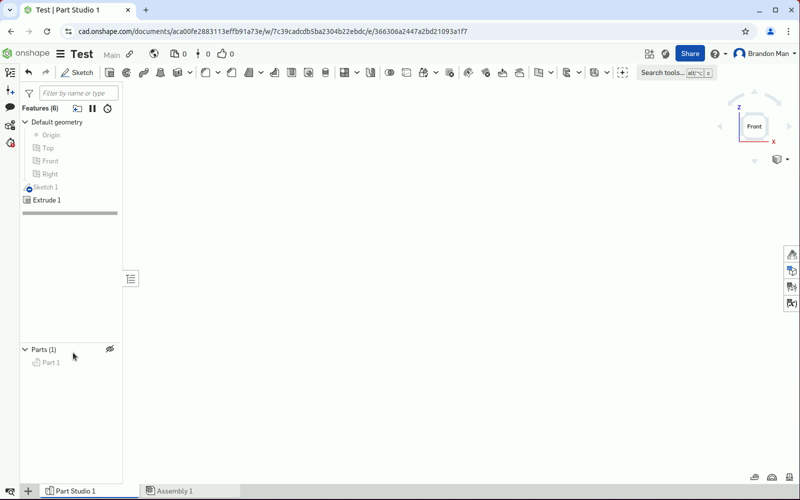
key_up(shift)
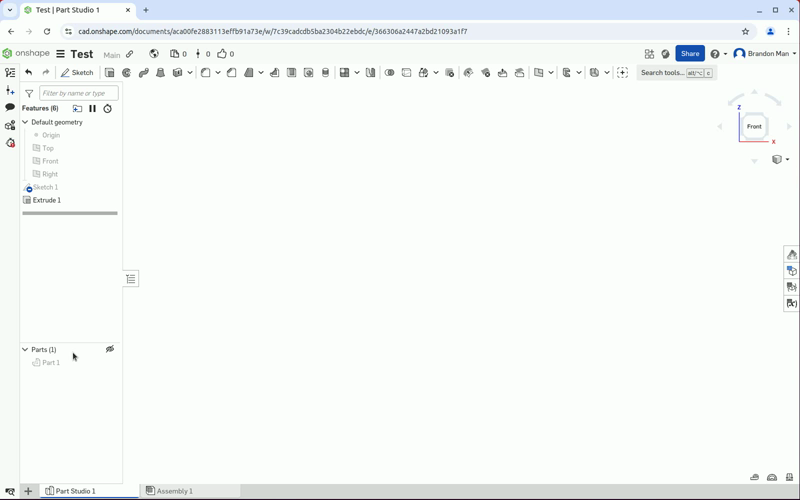
key(space)
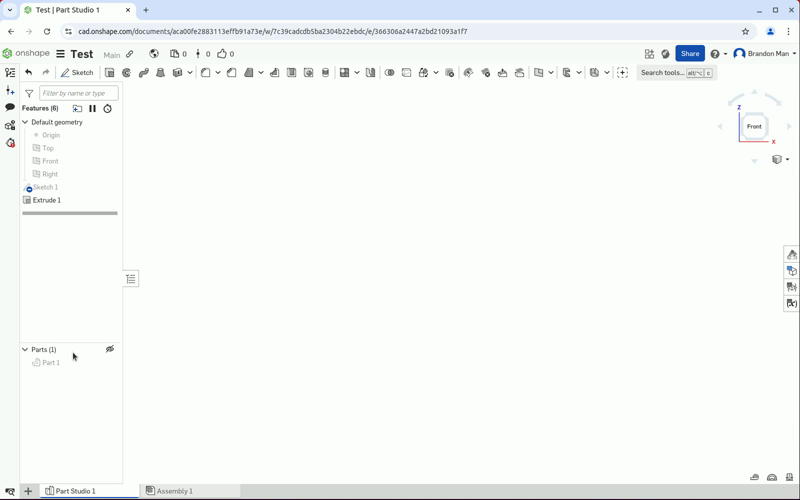
key_down(shift)
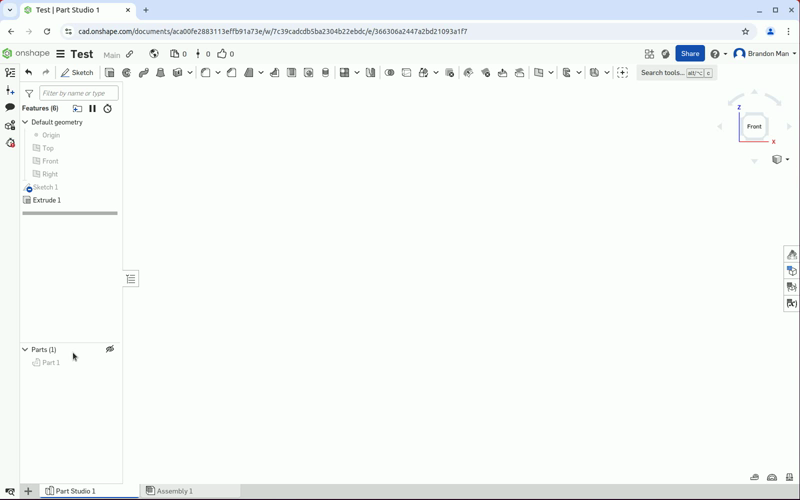
key(left)
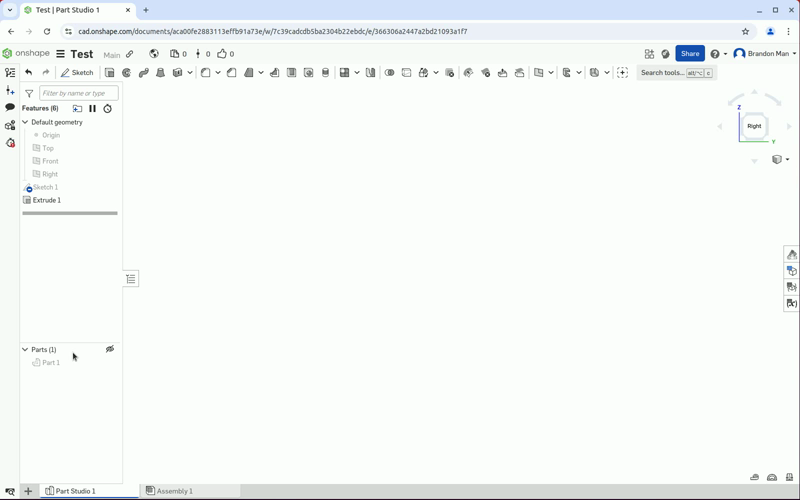
key_up(shift)
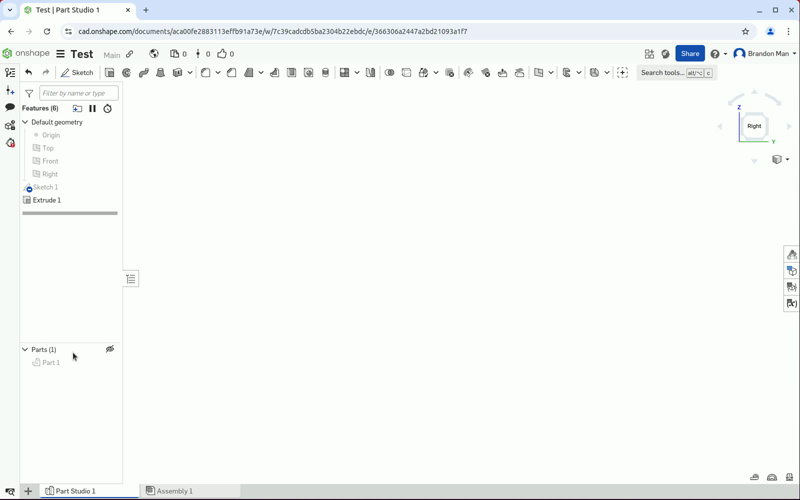
mouse_move(73, 352)
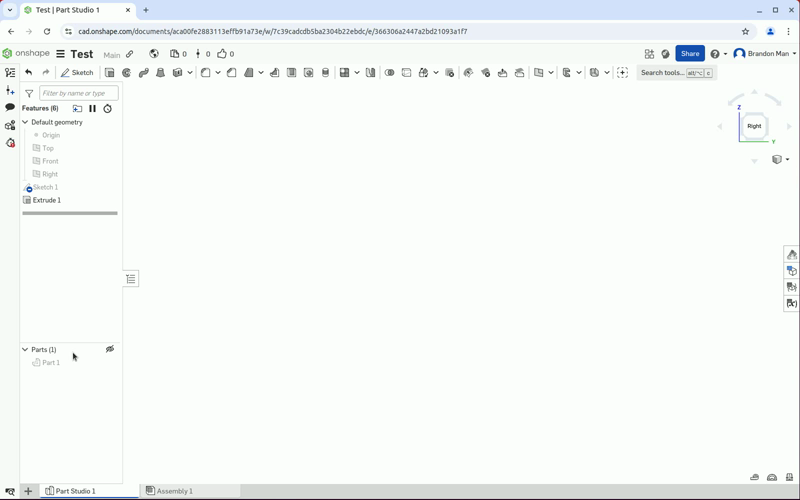
key(shift+y)
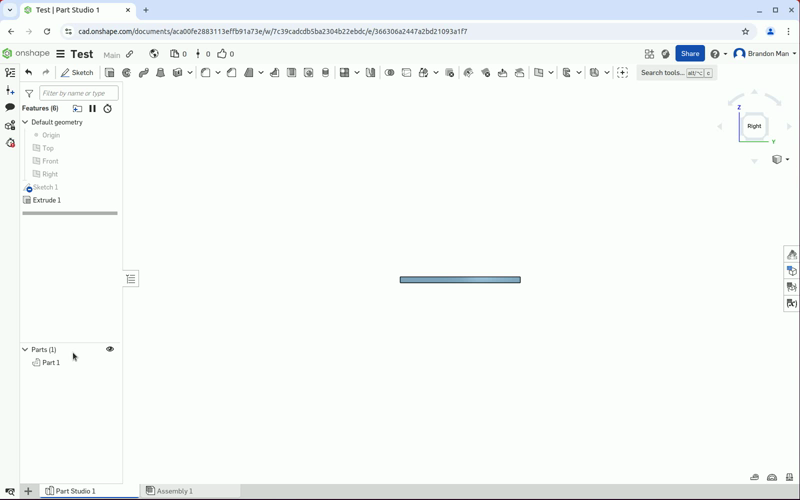
mouse_move(541, 75)
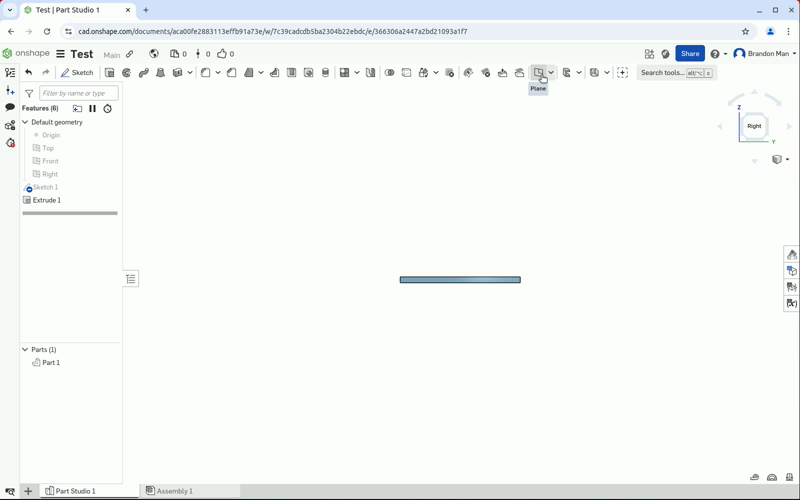
click(541, 75)
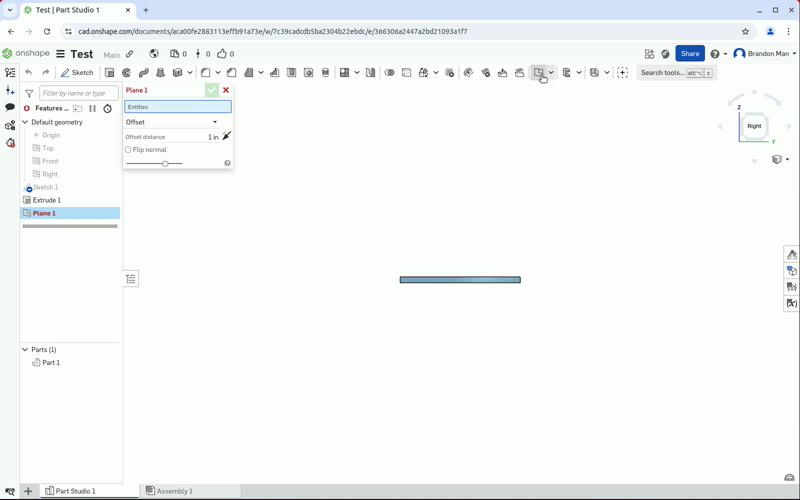
mouse_move(73, 176)
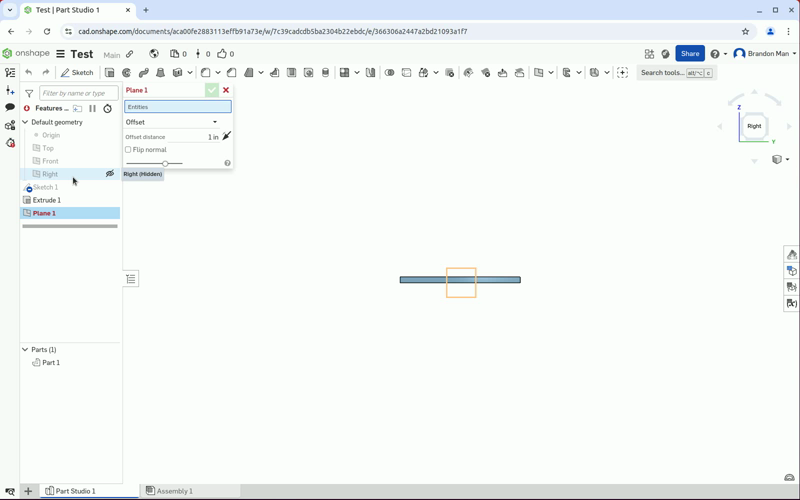
click(73, 176)
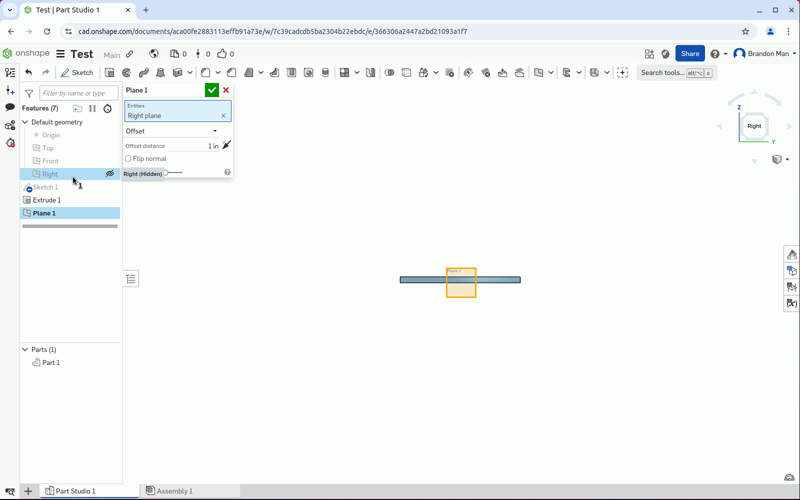
key(tab, 2)
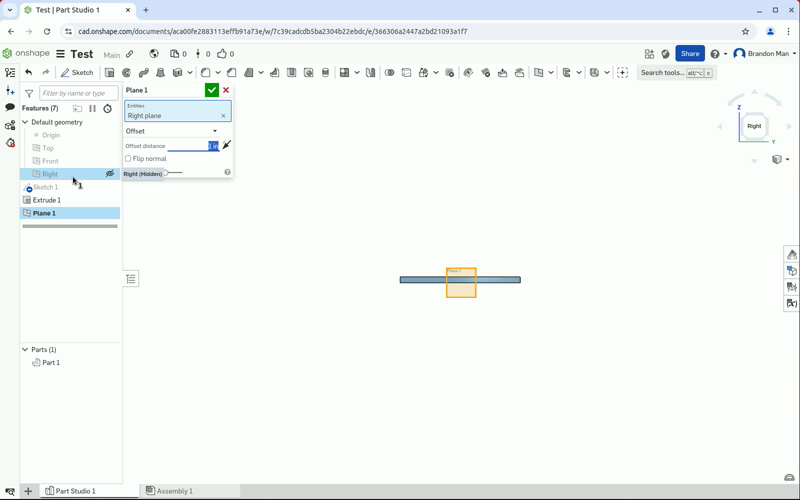
text(23.108)
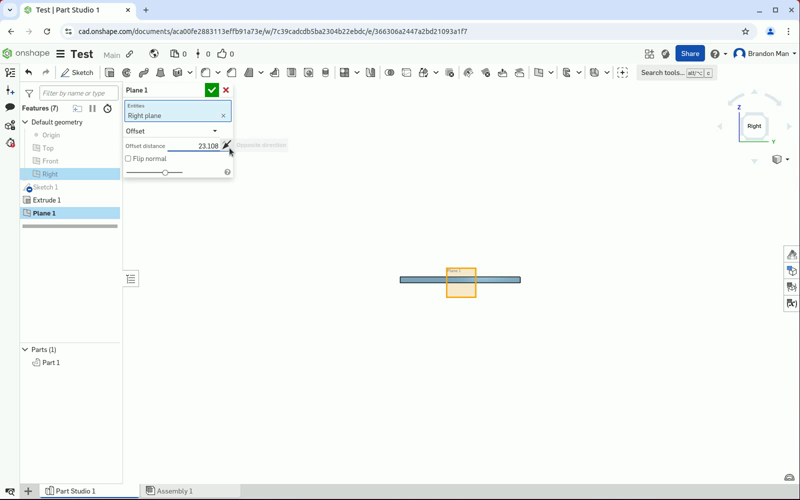
mouse_move(229, 147)
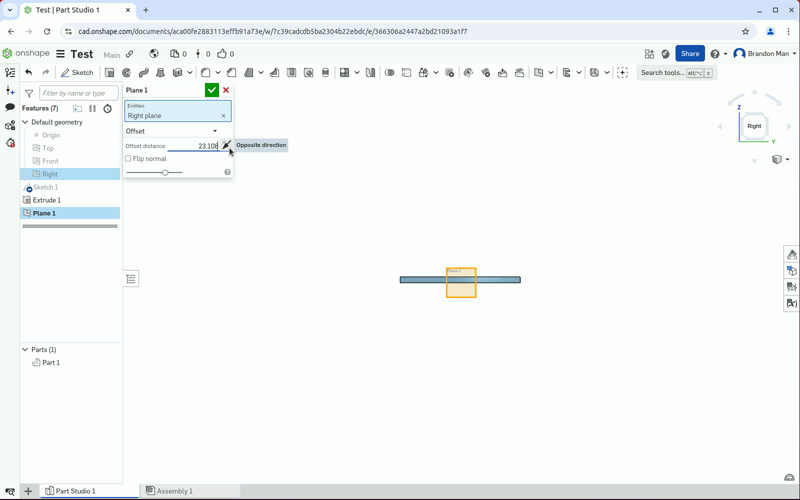
click(229, 147)
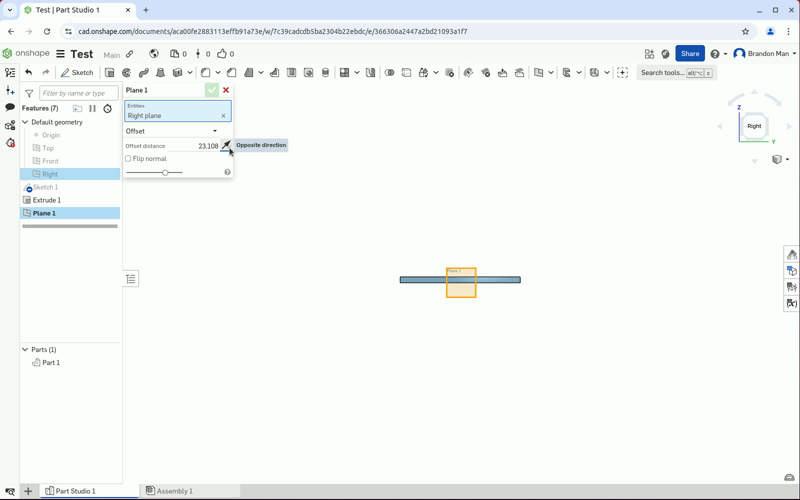
key(enter, 2)
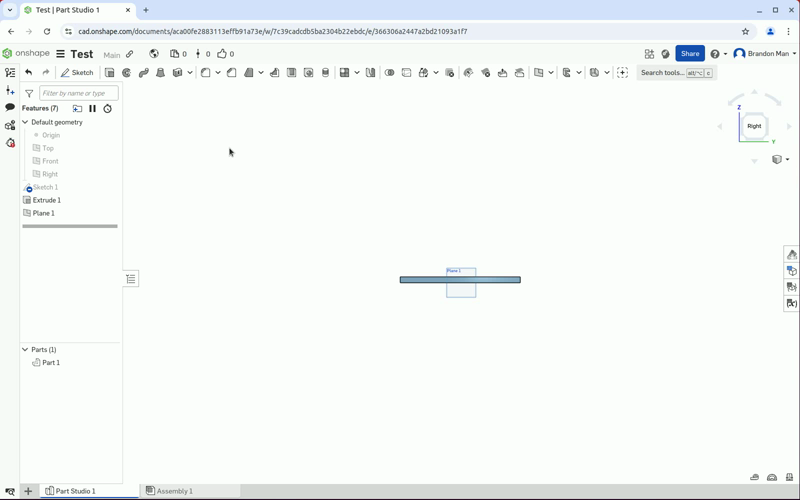
key(shift+s)
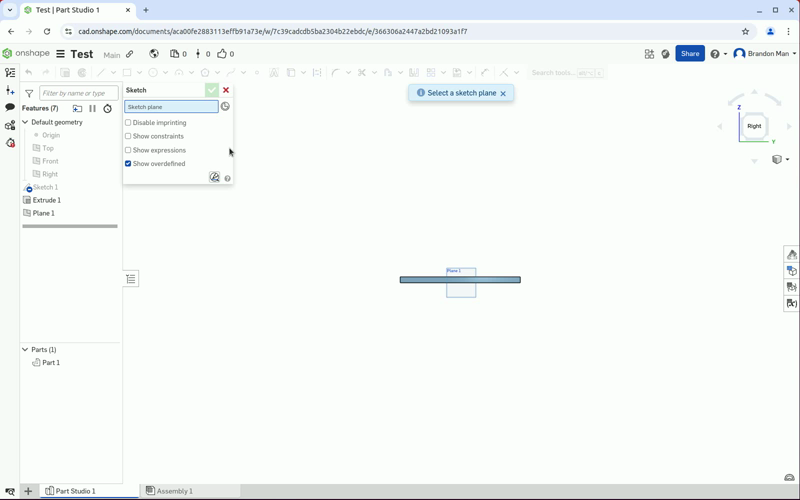
mouse_move(73, 215)
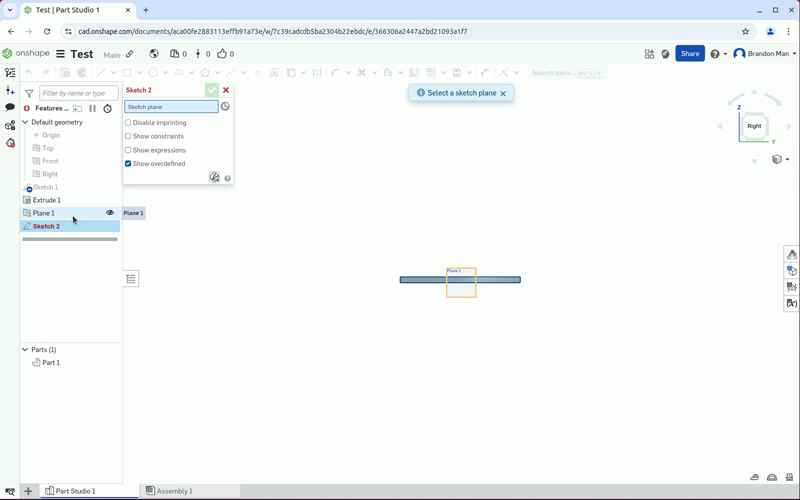
click(73, 215)
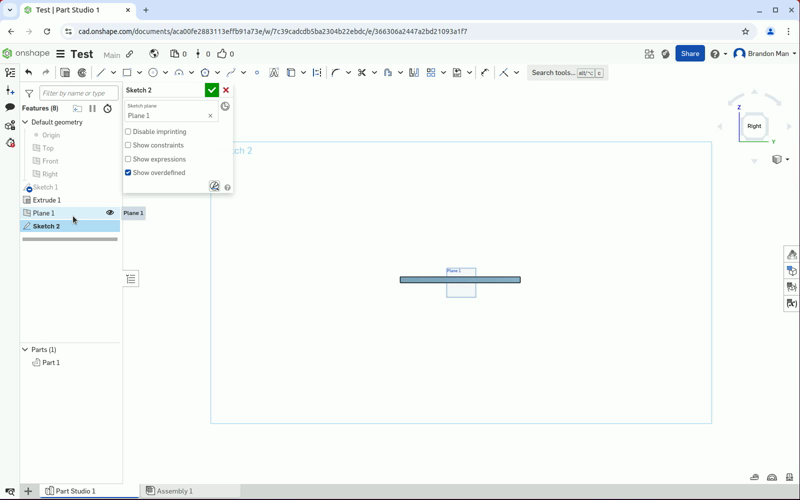
mouse_move(73, 352)
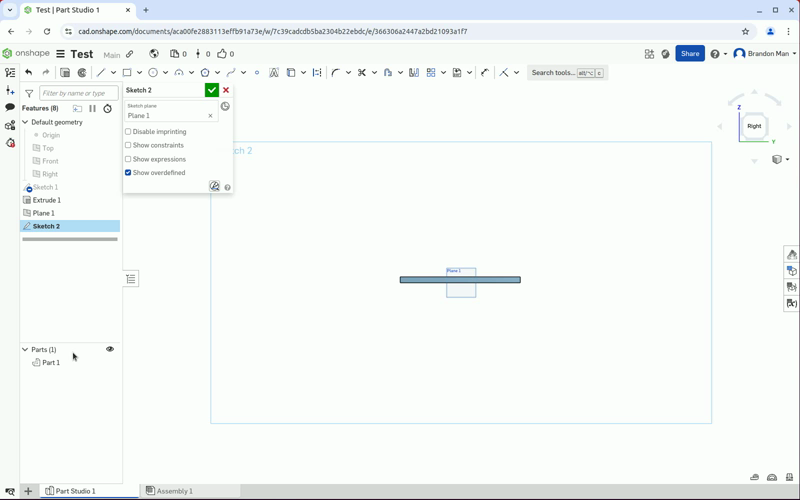
key(y)
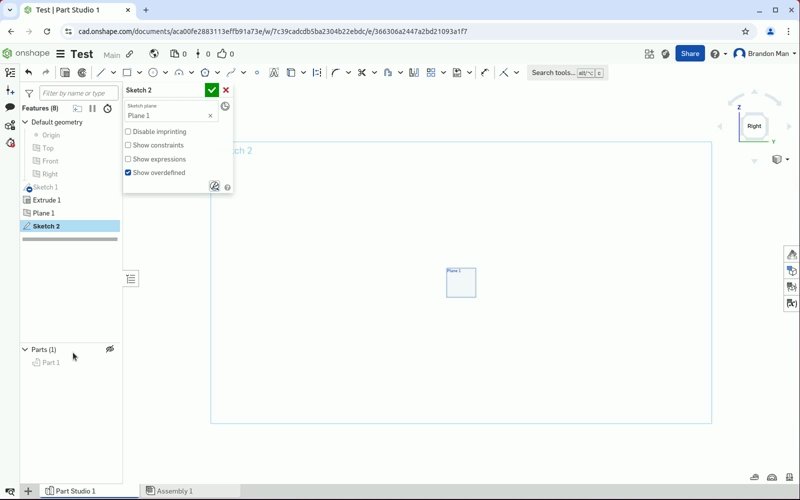
key(l)
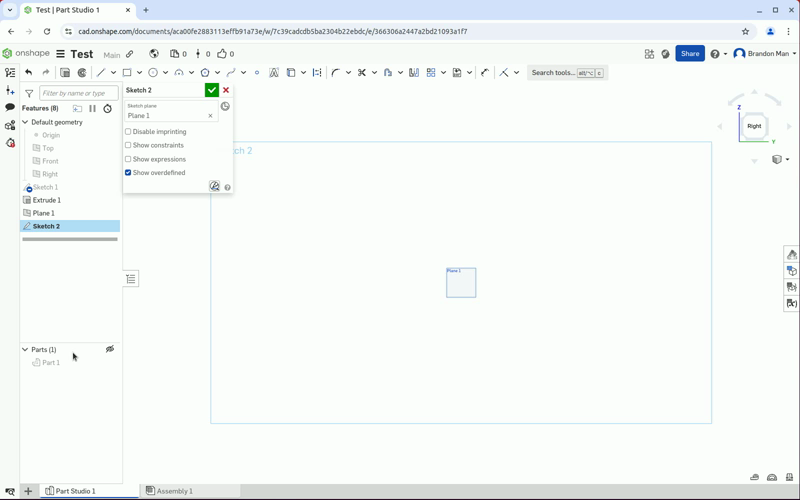
key_down(shift)
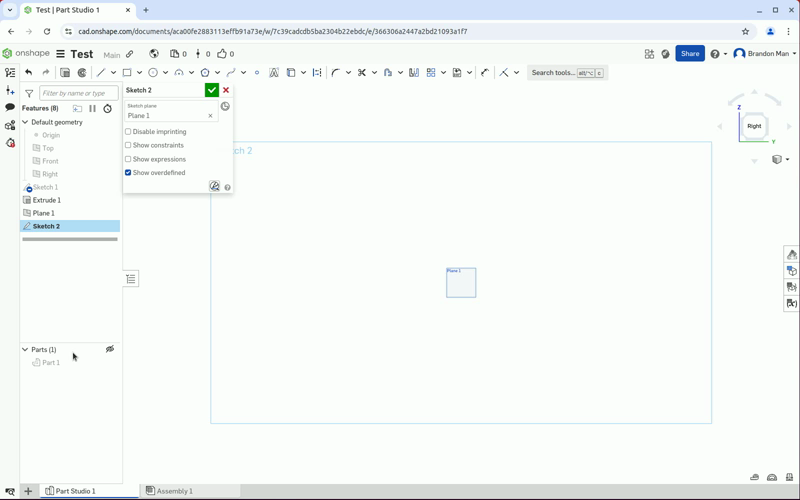
mouse_move(399, 281)
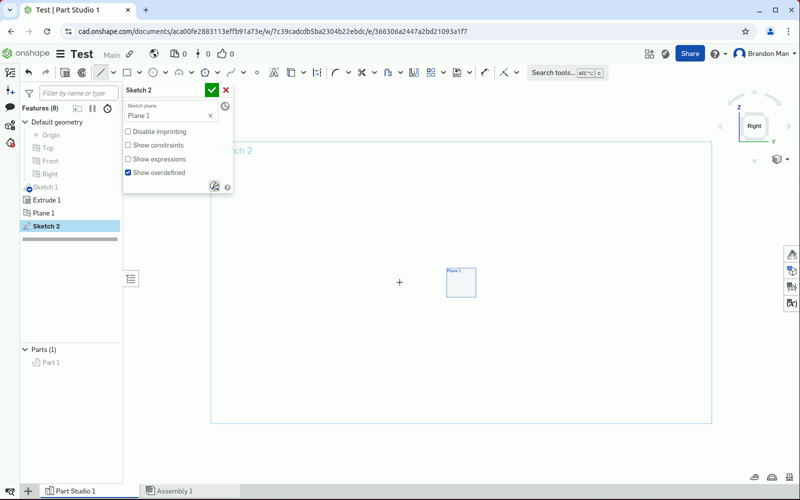
click(399, 281)
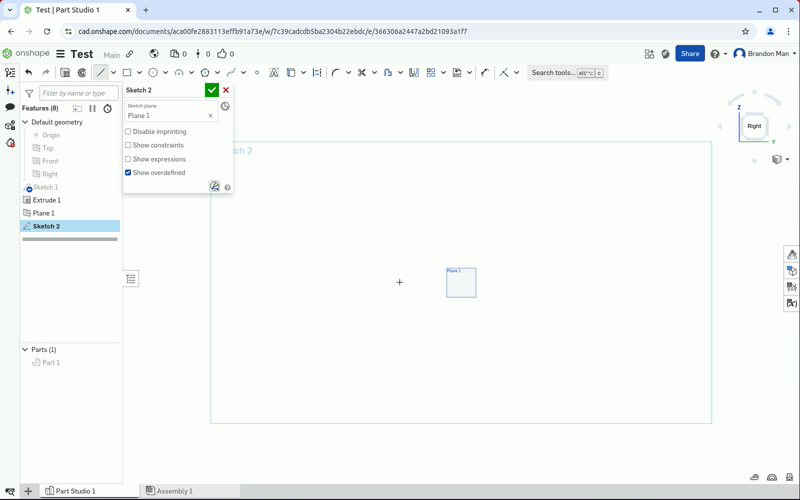
key_up(shift)
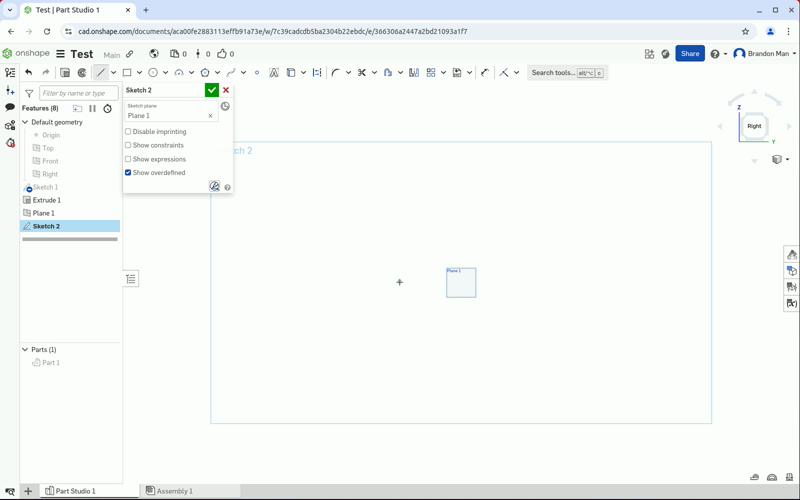
key_down(shift)
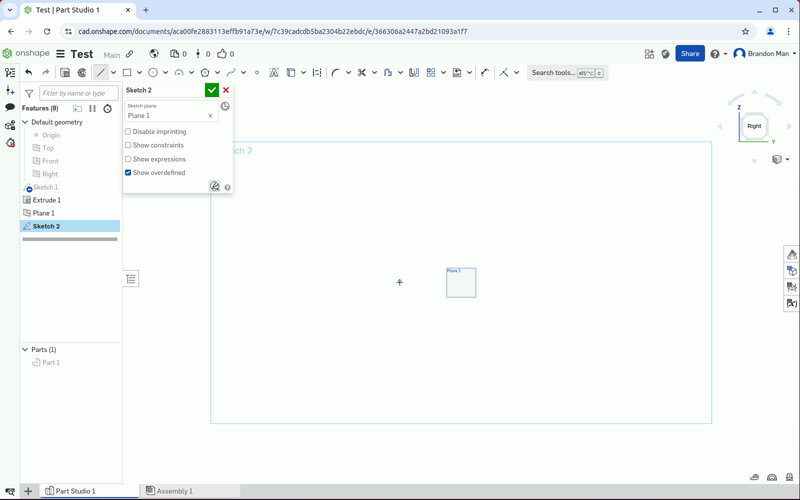
mouse_move(429, 281)
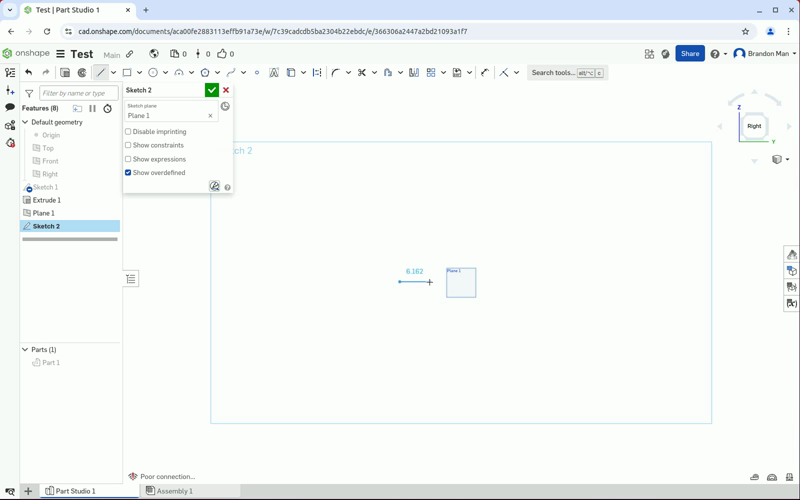
mouse_move(406, 281)
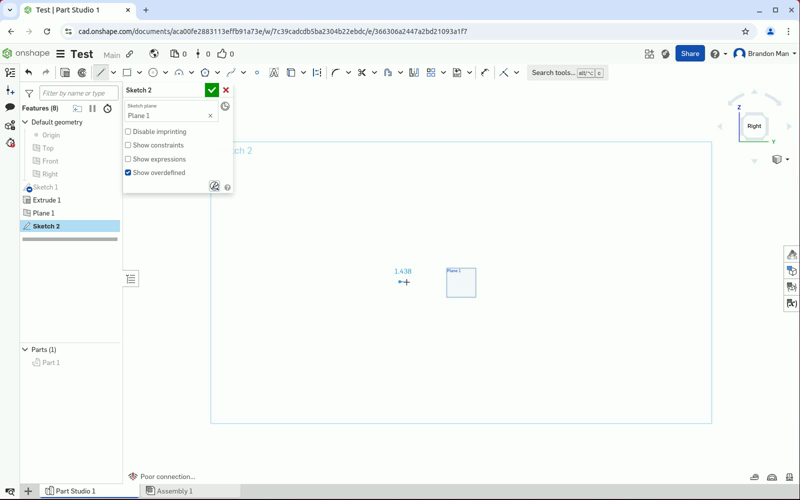
scroll(6)
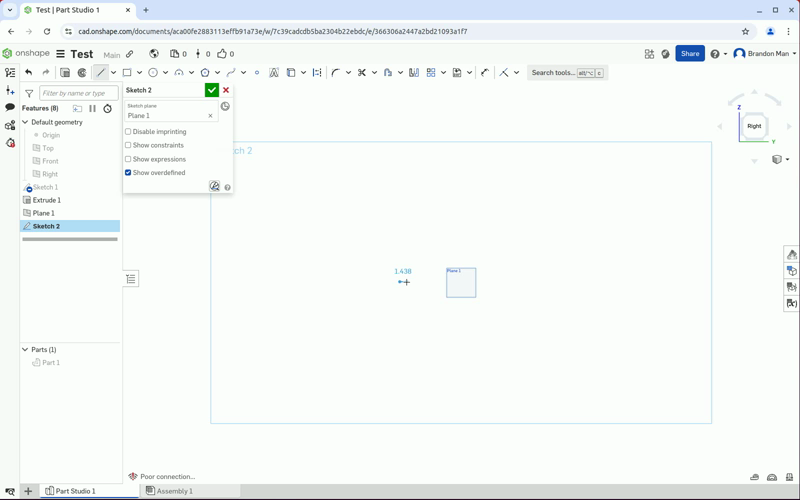
scroll(6)
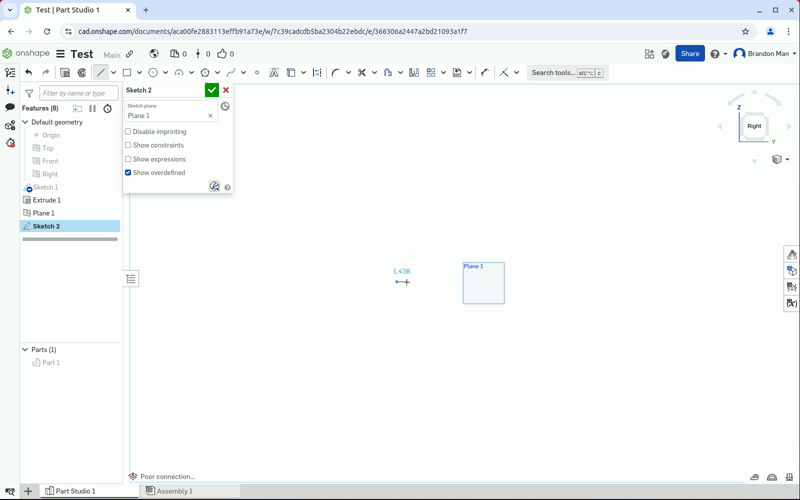
scroll(6)
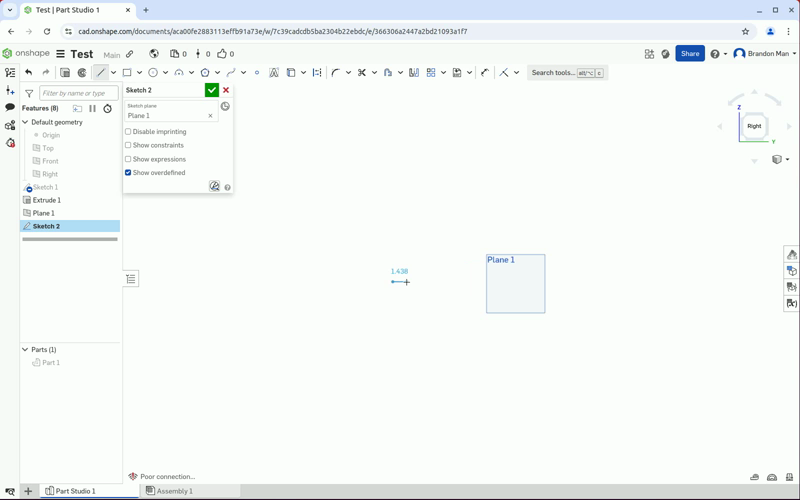
scroll(6)
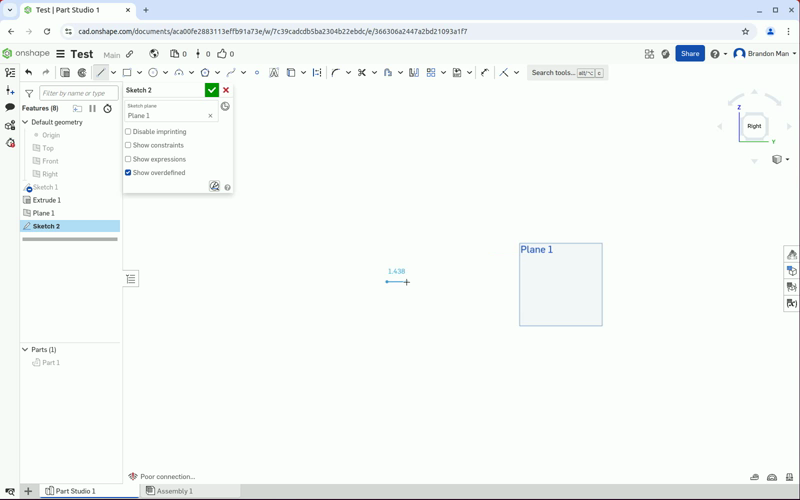
scroll(6)
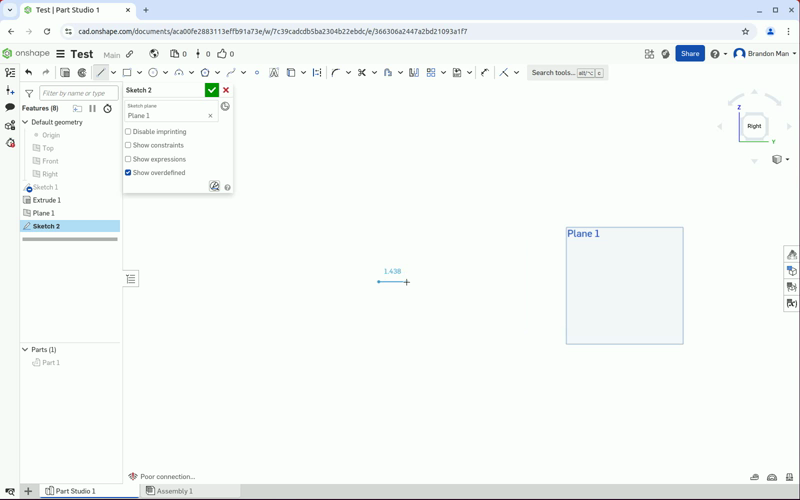
scroll(6)
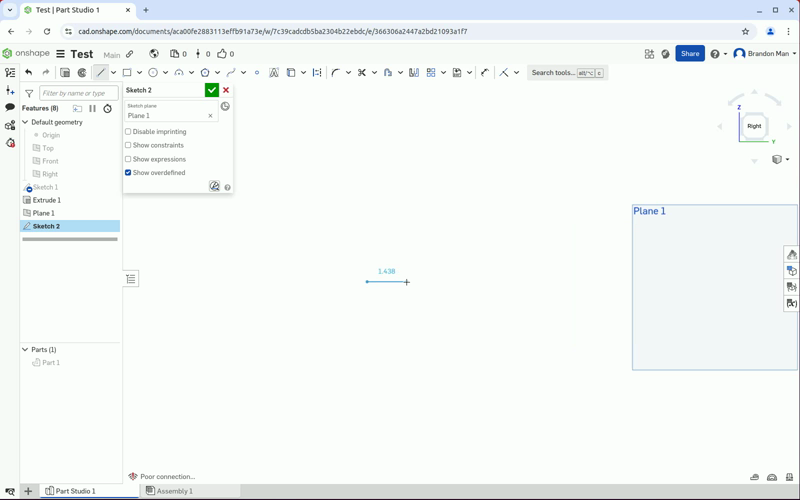
scroll(6)
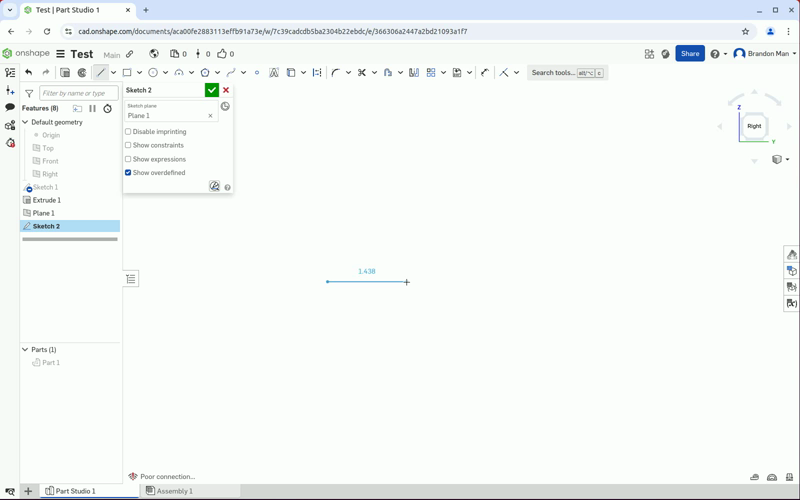
click(406, 281)
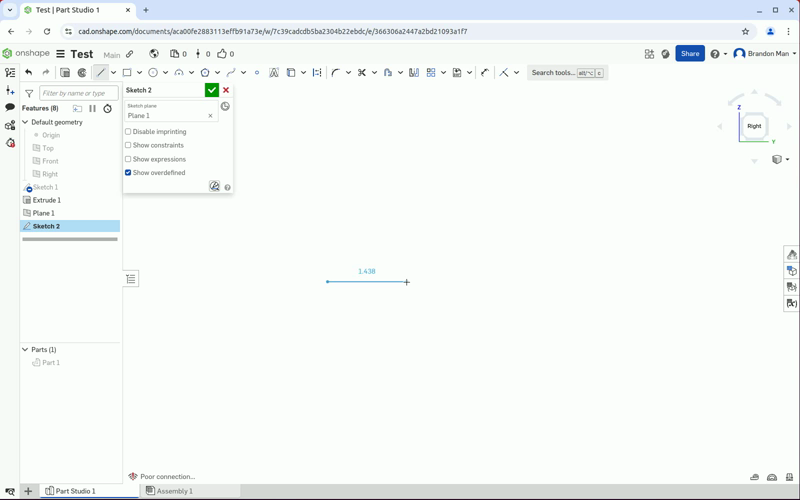
scroll(-6)
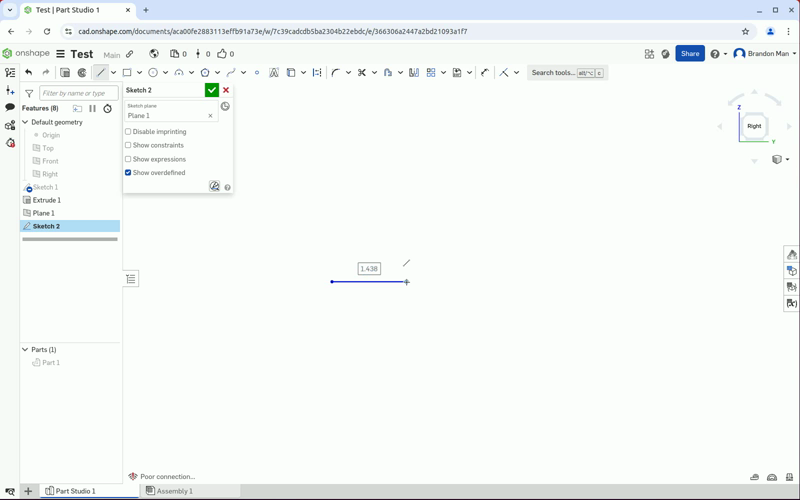
scroll(-6)
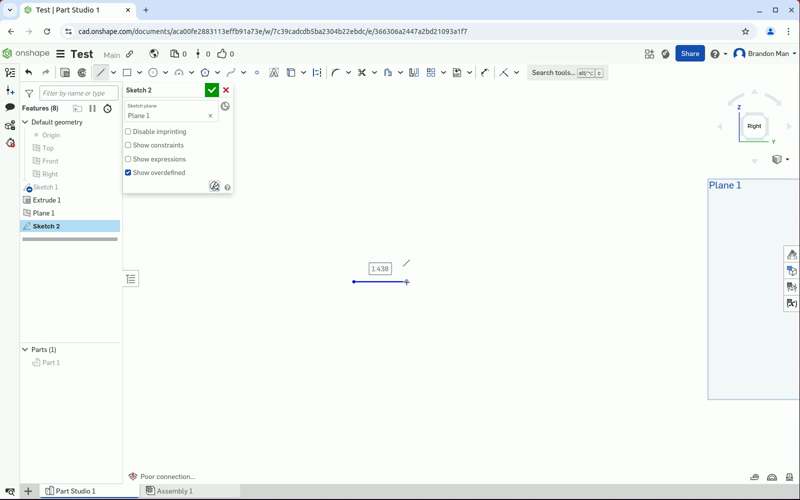
scroll(-6)
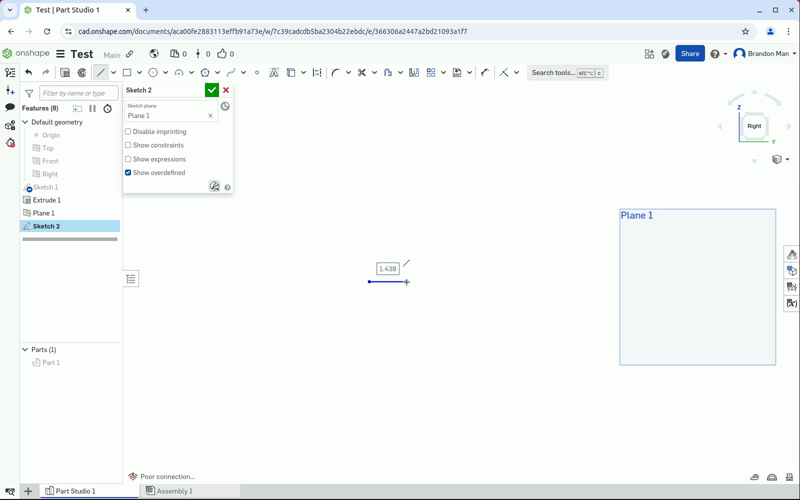
scroll(-6)
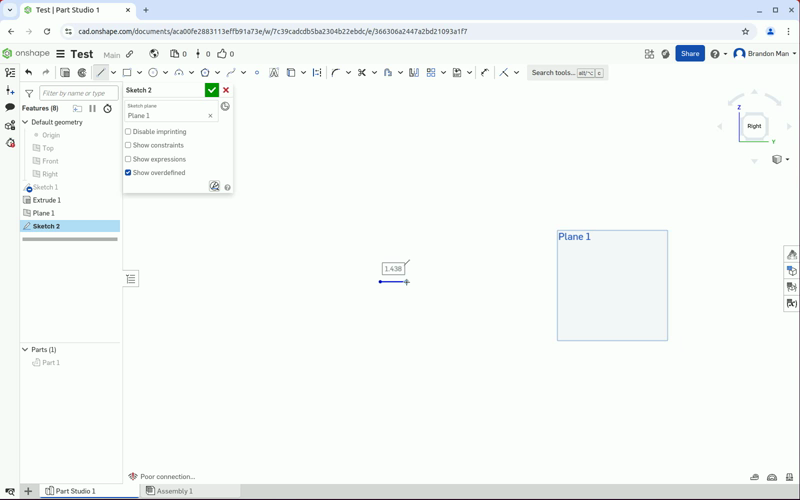
scroll(-6)
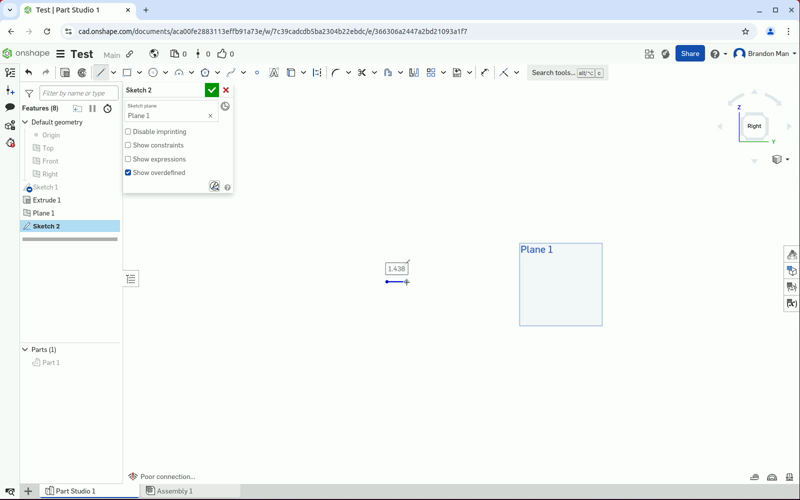
scroll(-6)
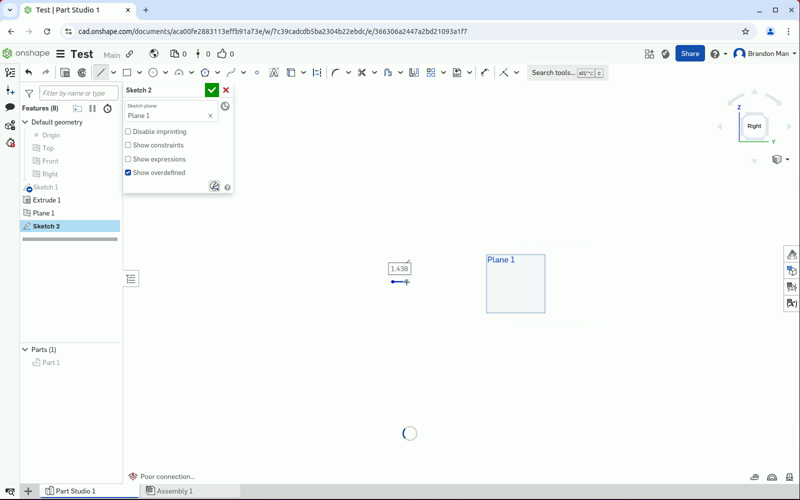
scroll(-6)
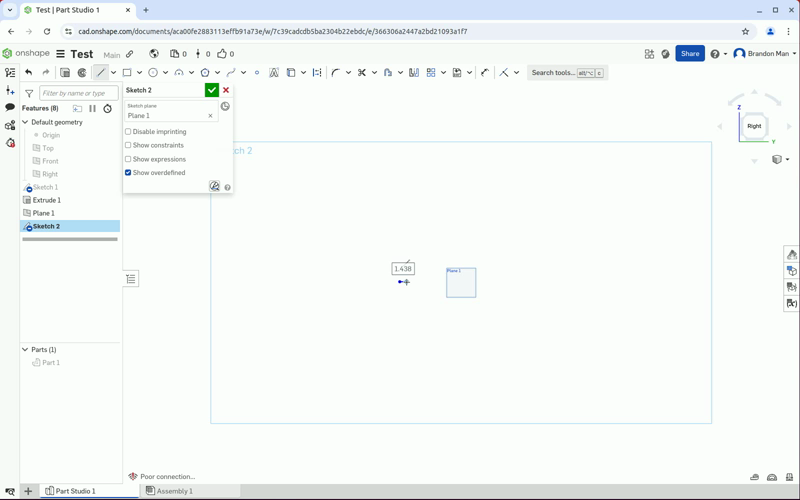
key_up(shift)
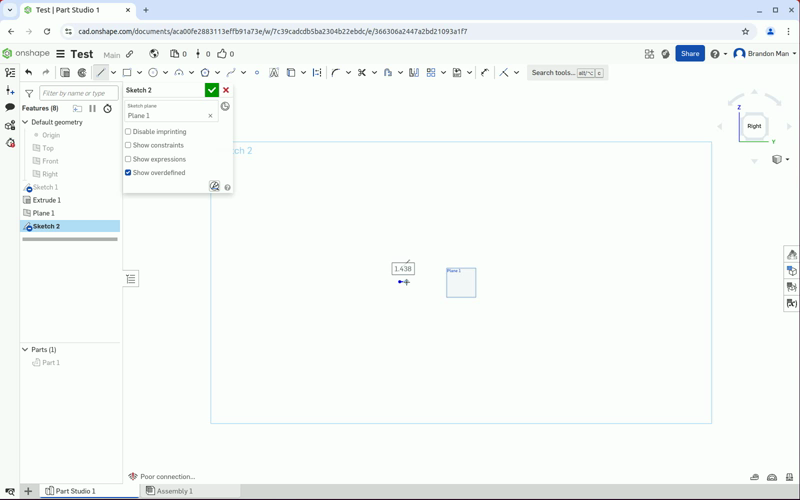
key_down(shift)
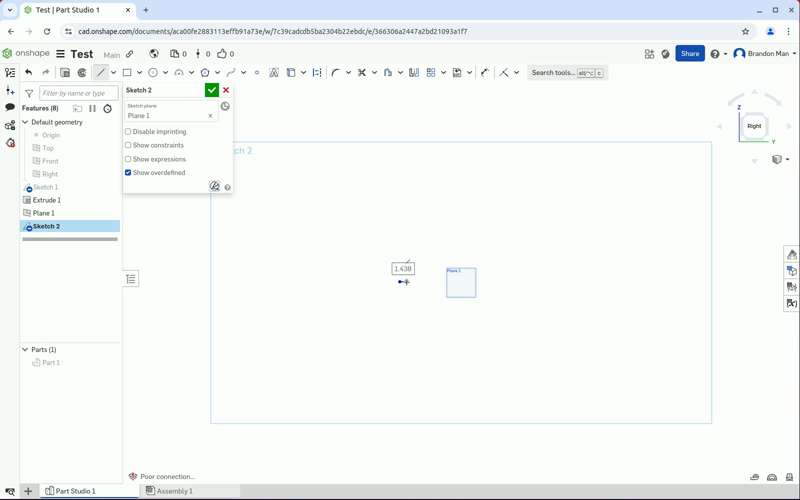
mouse_move(436, 281)
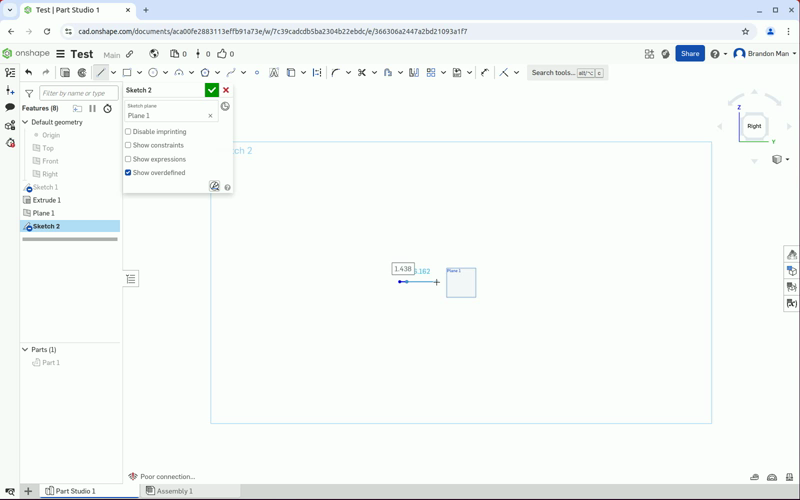
mouse_move(406, 277)
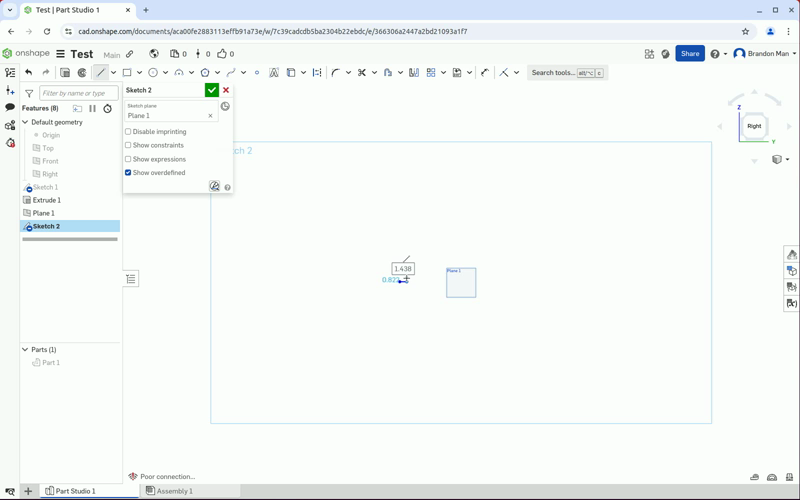
scroll(6)
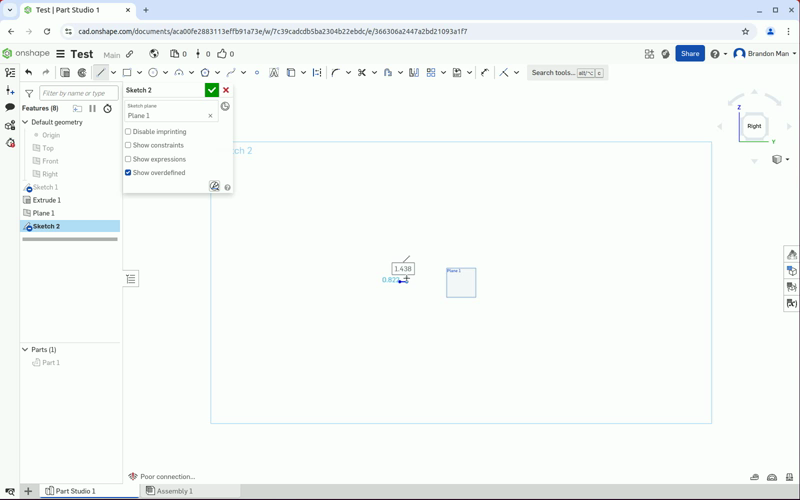
scroll(6)
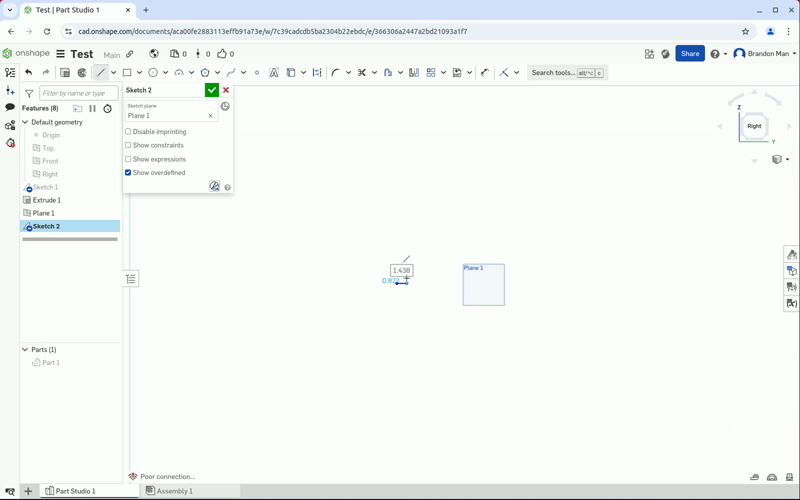
scroll(6)
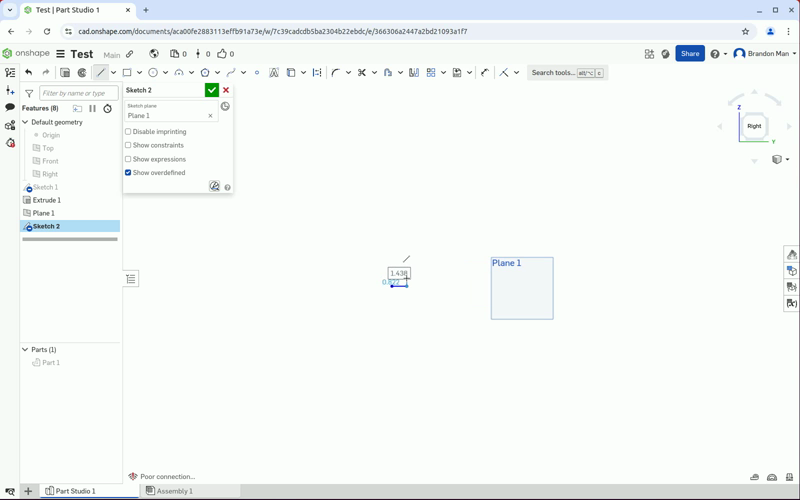
scroll(6)
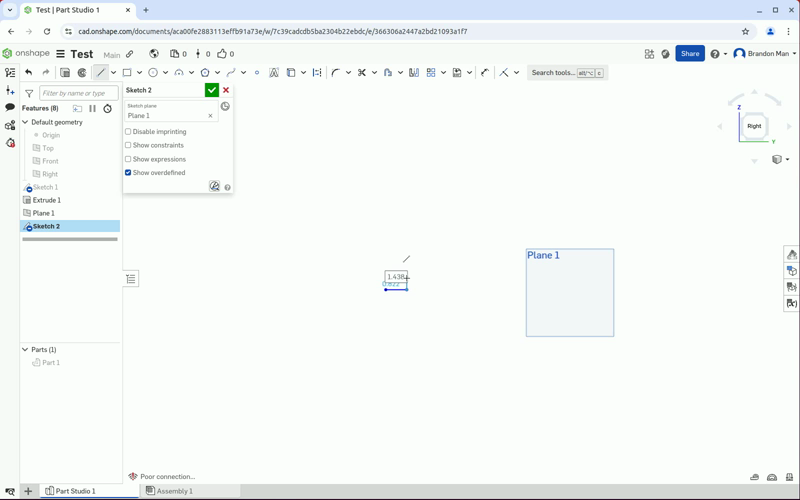
scroll(6)
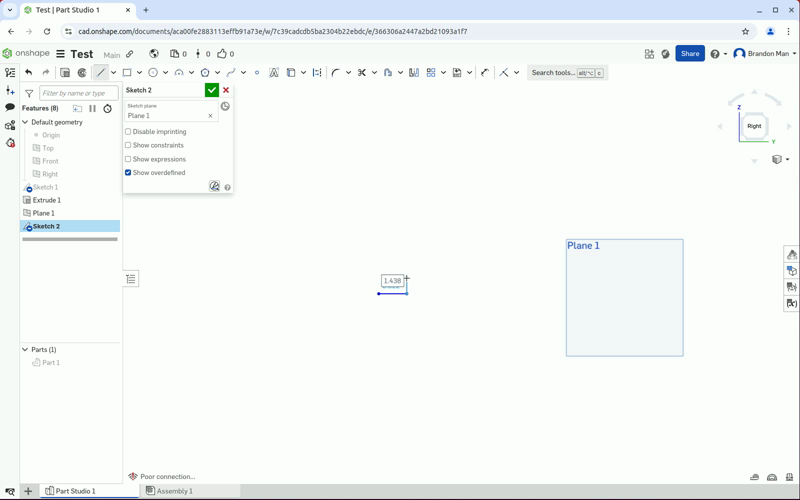
scroll(6)
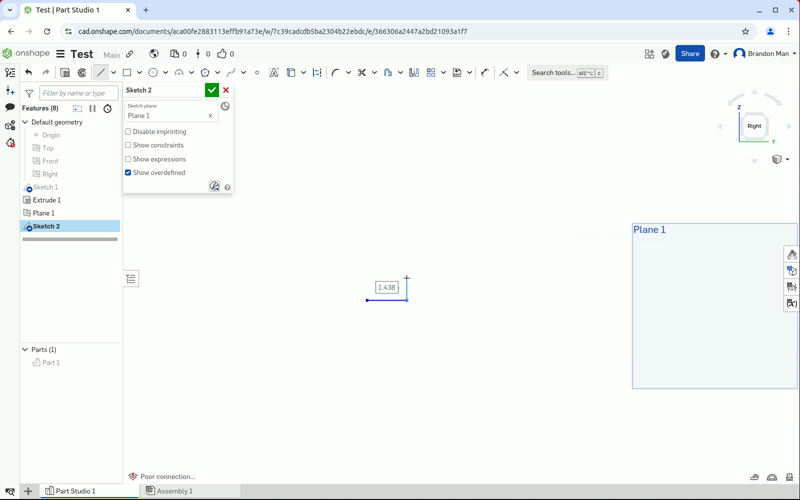
scroll(6)
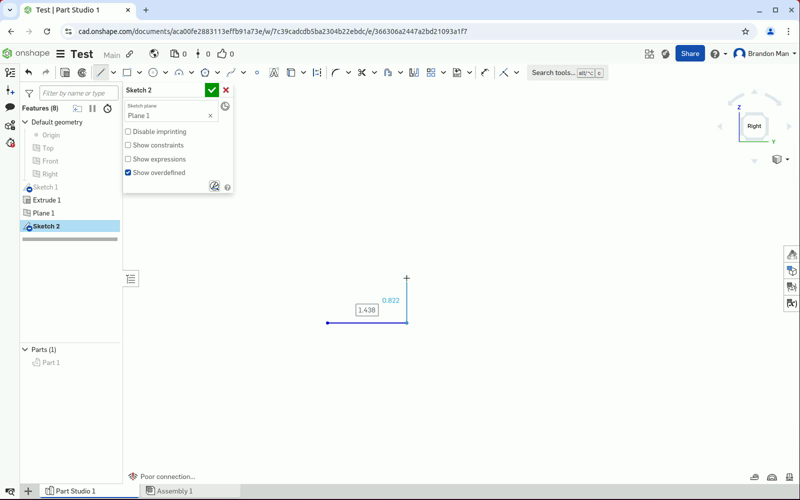
click(406, 277)
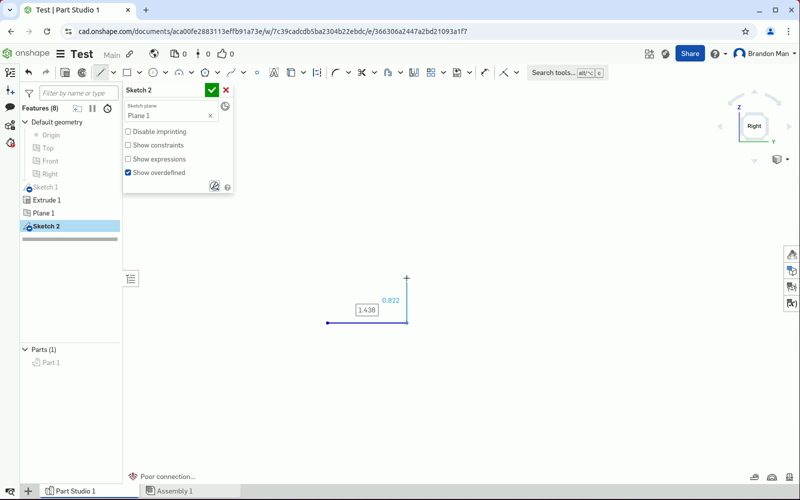
scroll(-6)
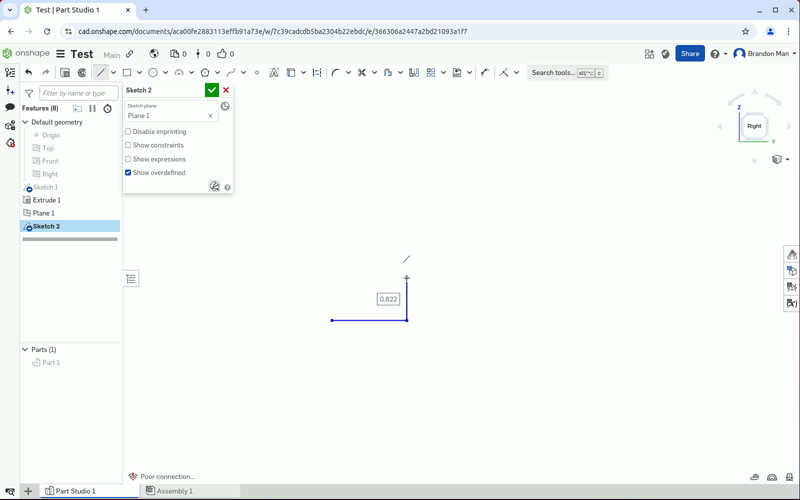
scroll(-6)
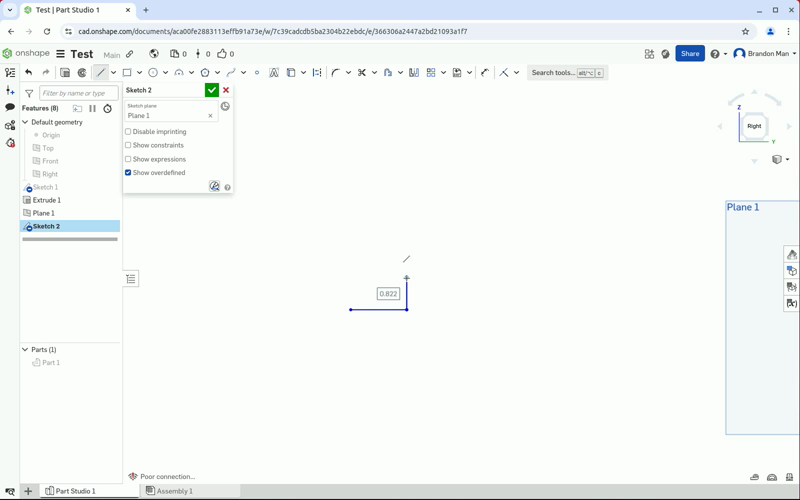
scroll(-6)
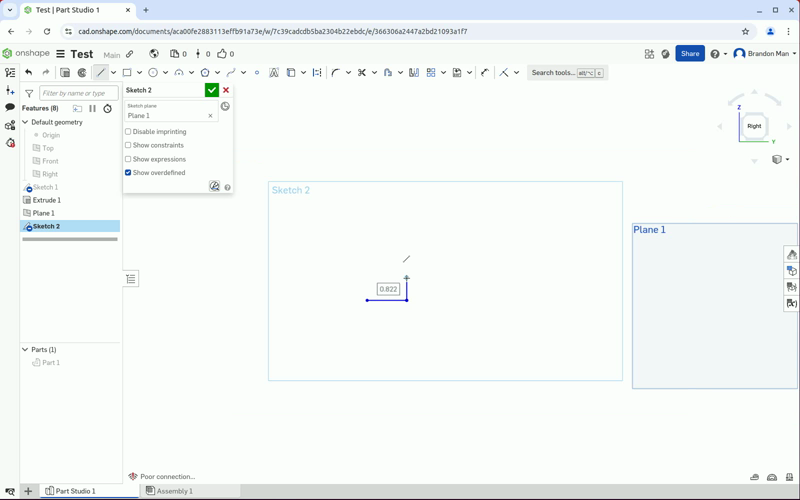
scroll(-6)
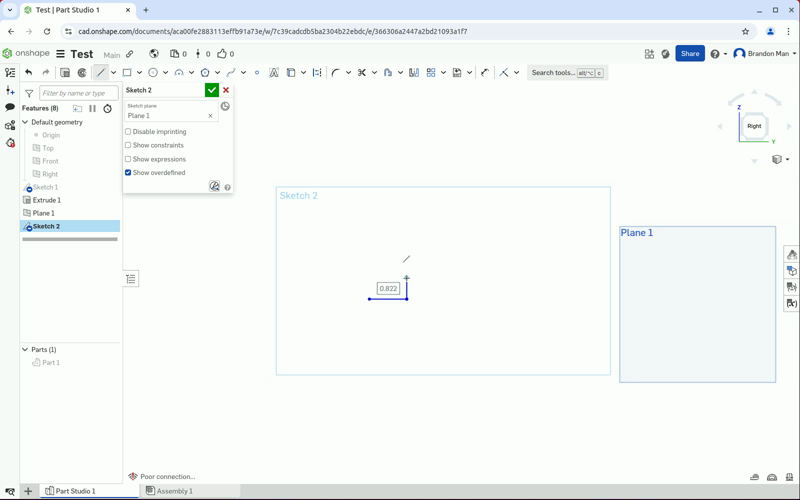
scroll(-6)
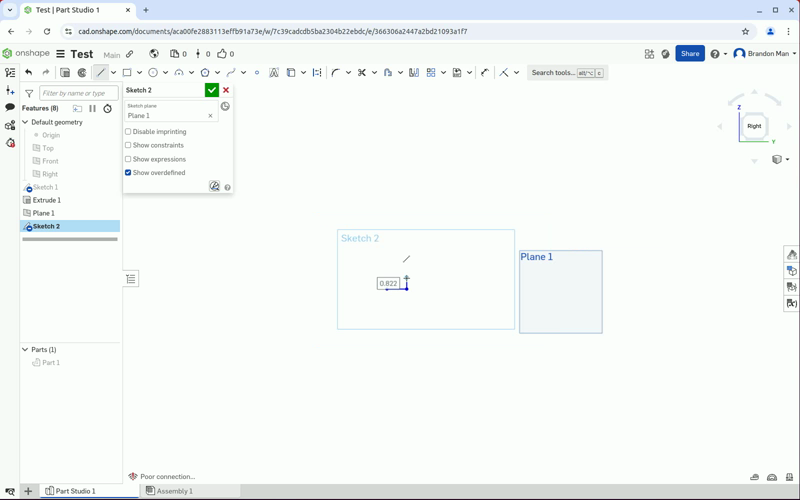
scroll(-6)
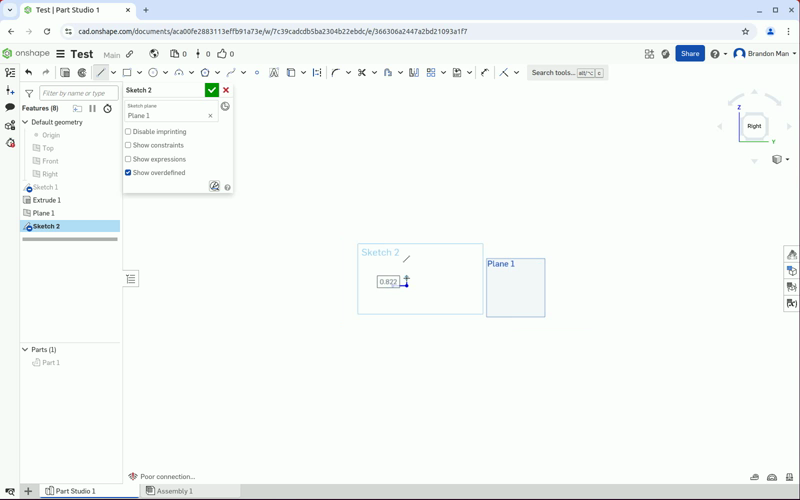
scroll(-6)
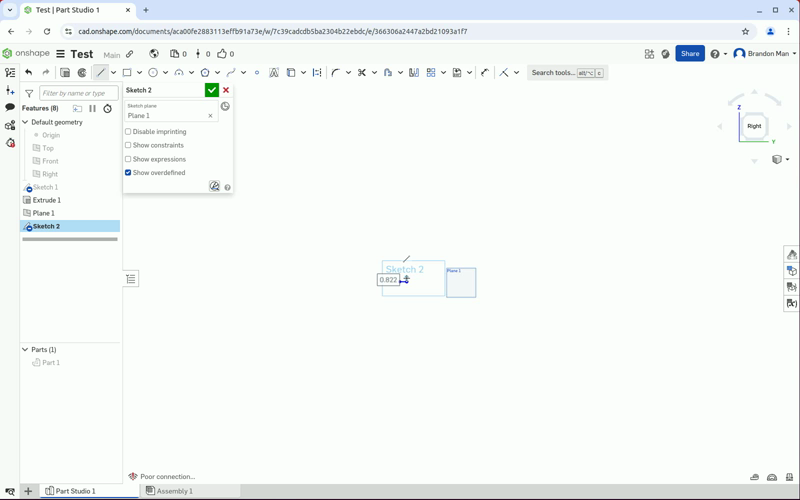
key_up(shift)
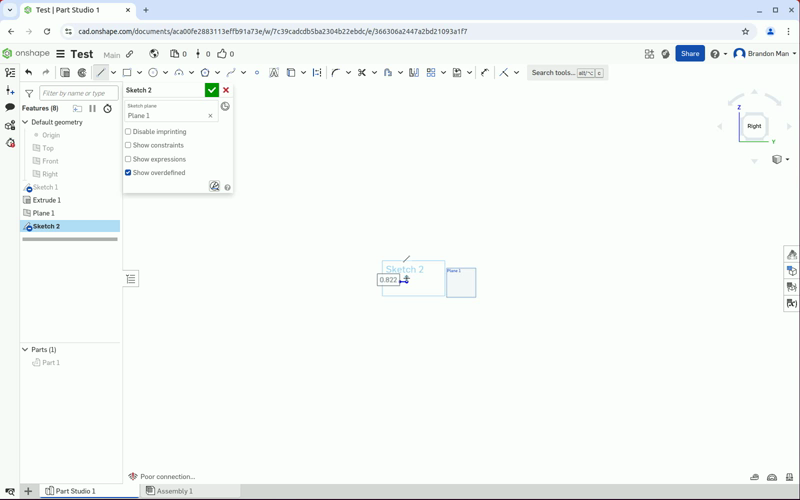
key_down(shift)
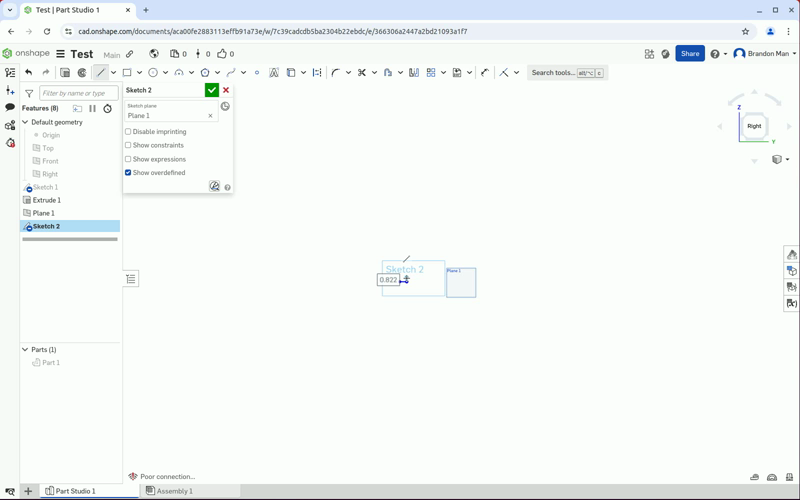
mouse_move(436, 277)
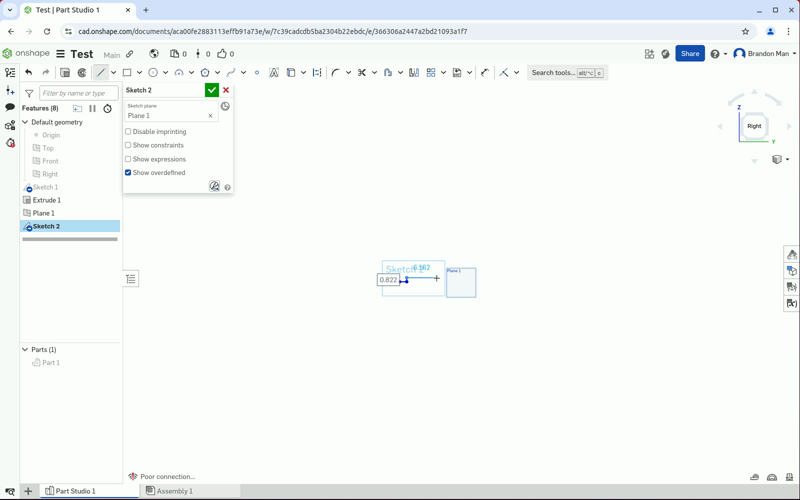
mouse_move(399, 277)
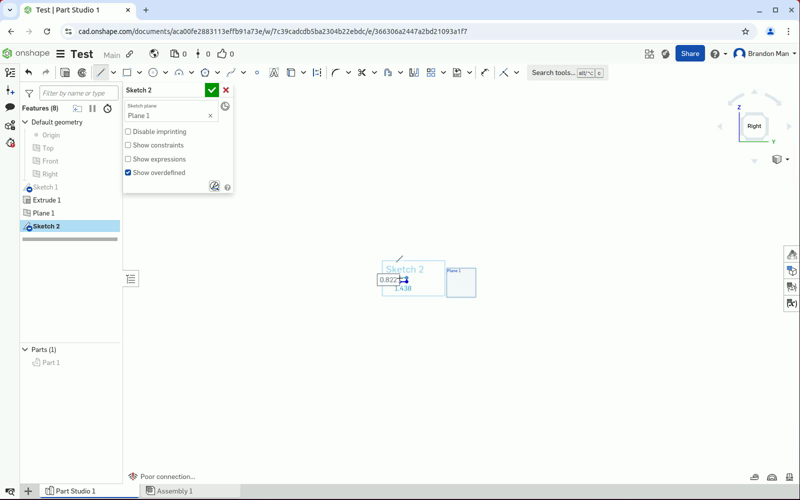
scroll(6)
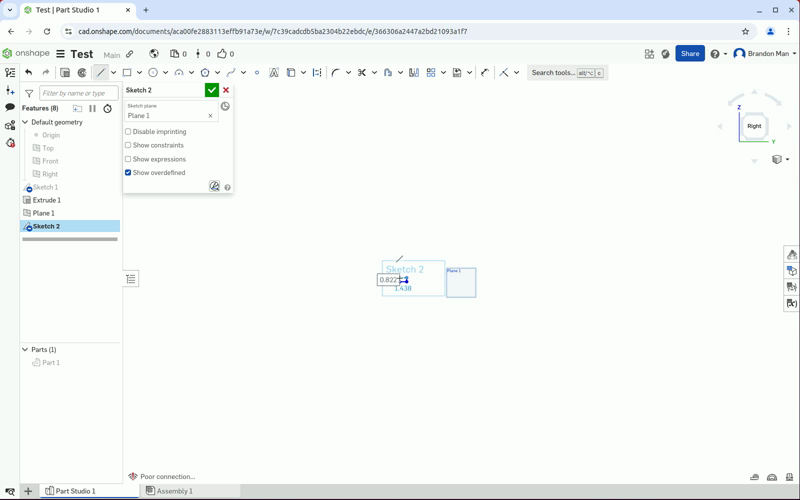
scroll(6)
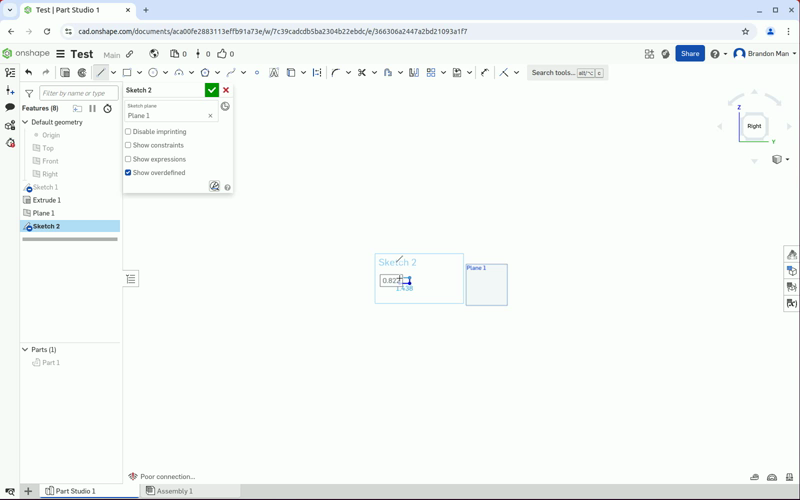
scroll(6)
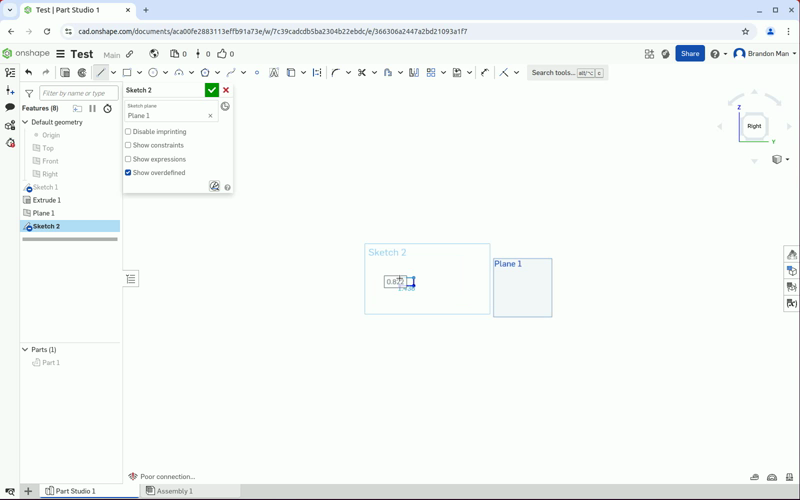
scroll(6)
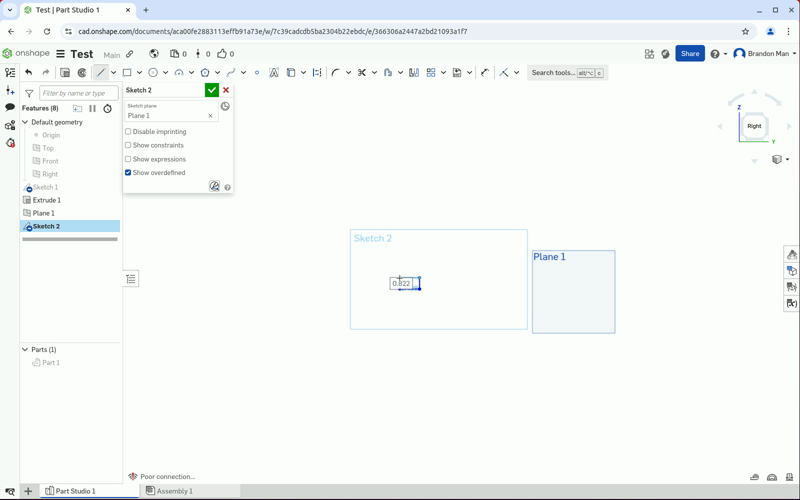
scroll(6)
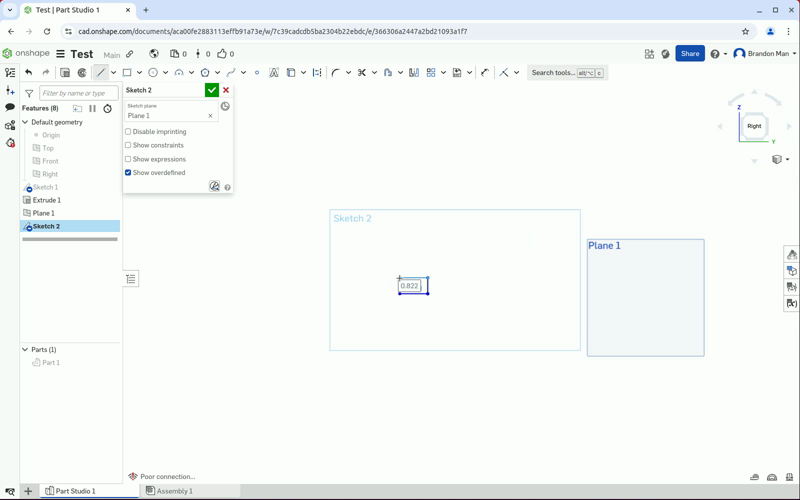
scroll(6)
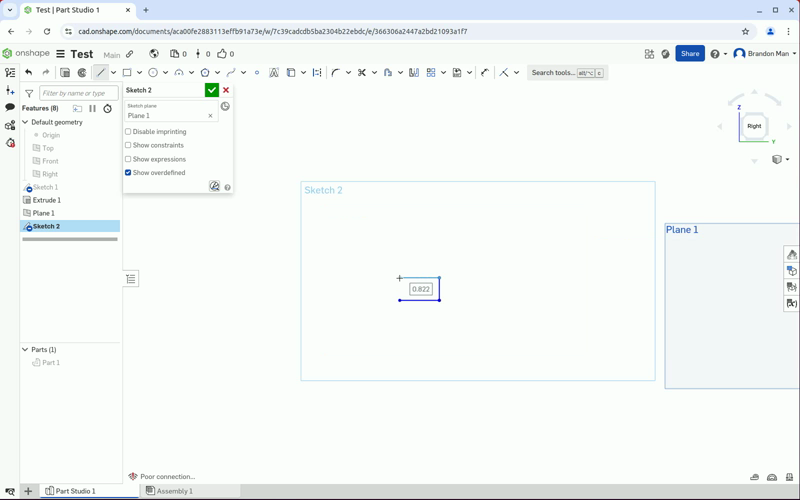
scroll(6)
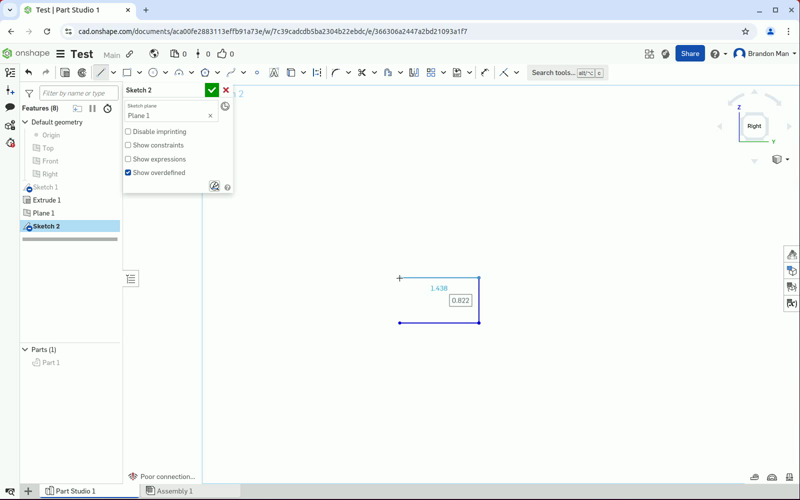
click(399, 277)
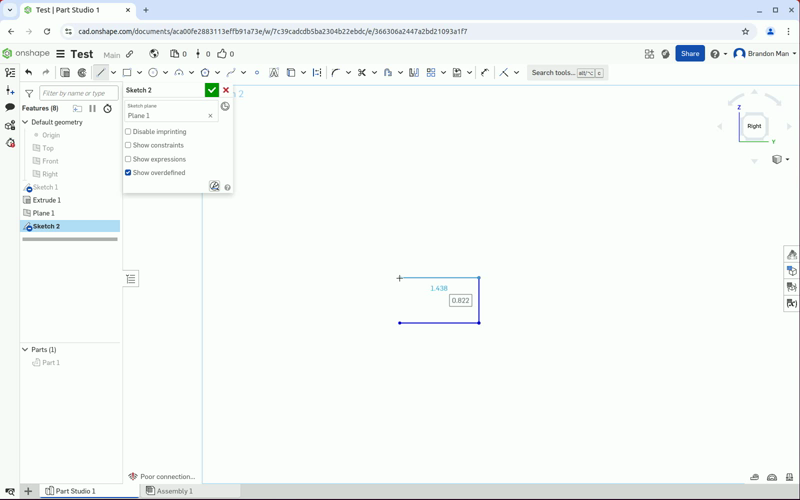
scroll(-6)
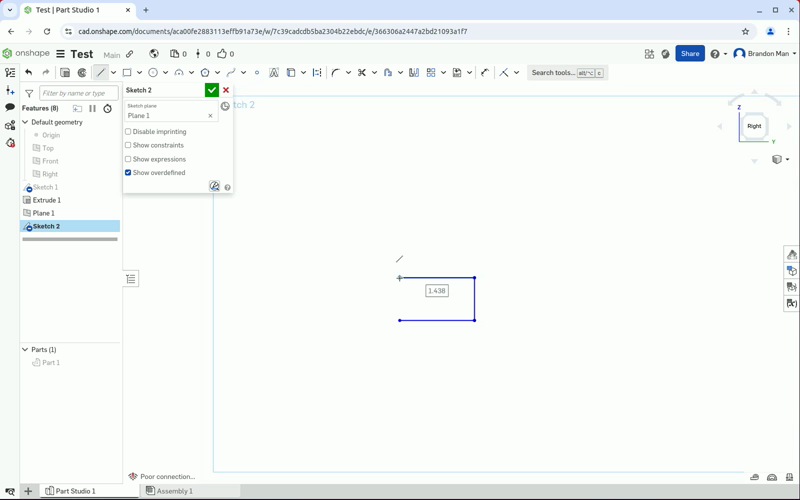
scroll(-6)
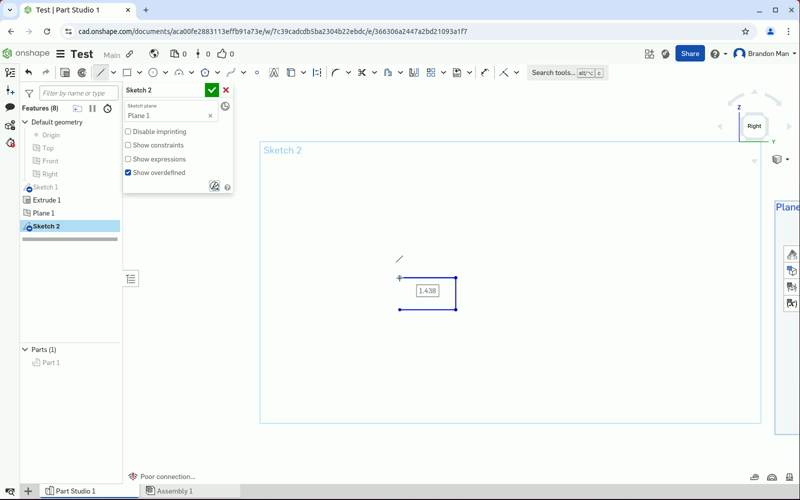
scroll(-6)
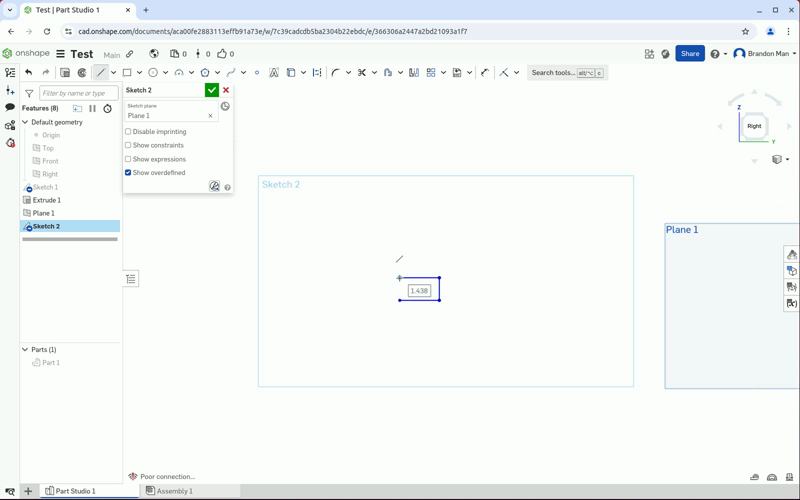
scroll(-6)
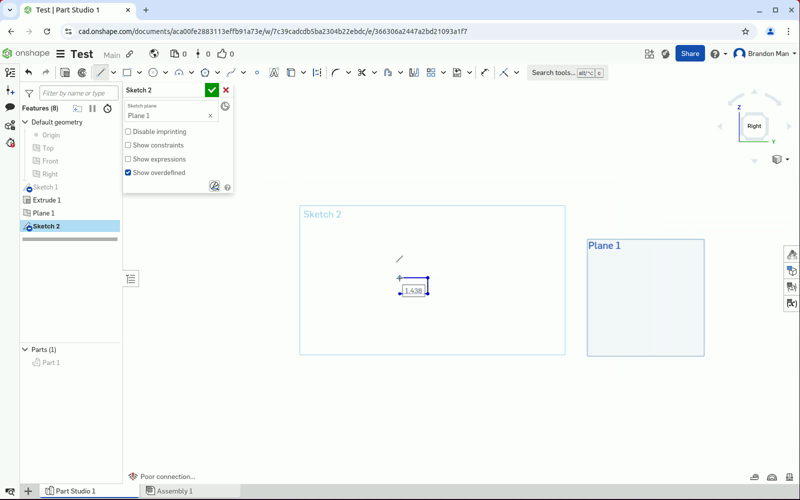
scroll(-6)
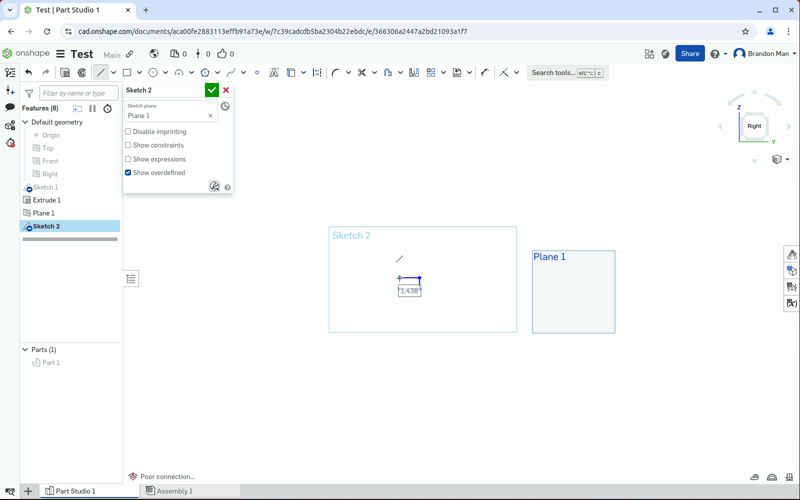
scroll(-6)
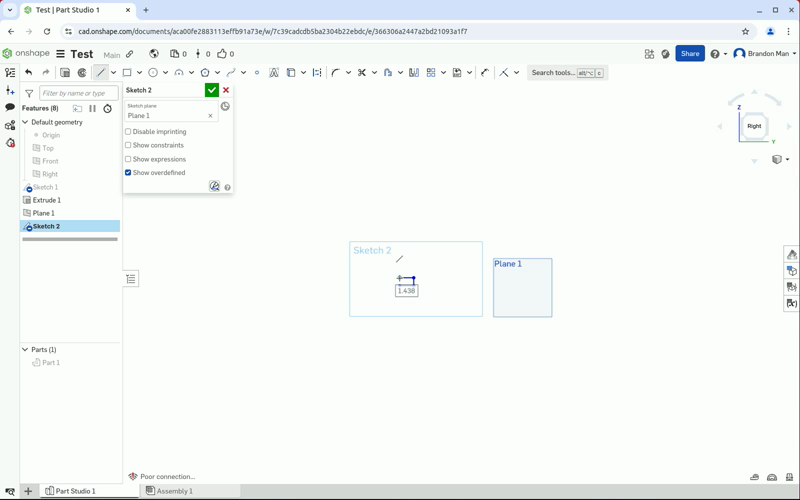
scroll(-6)
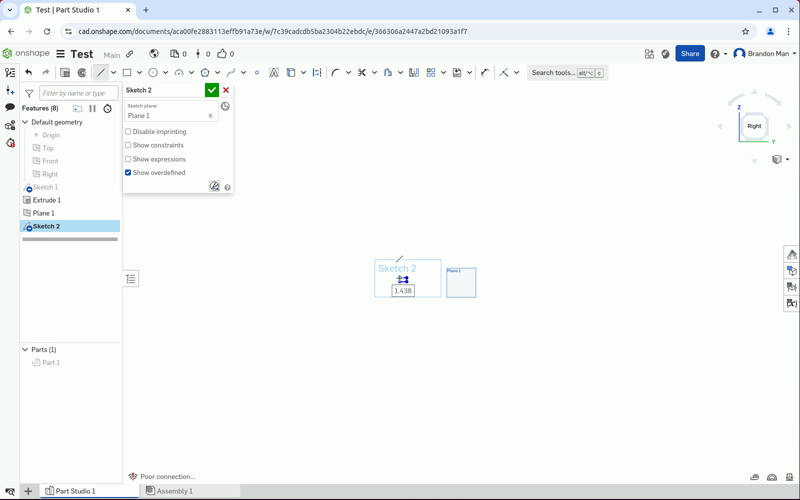
key_up(shift)
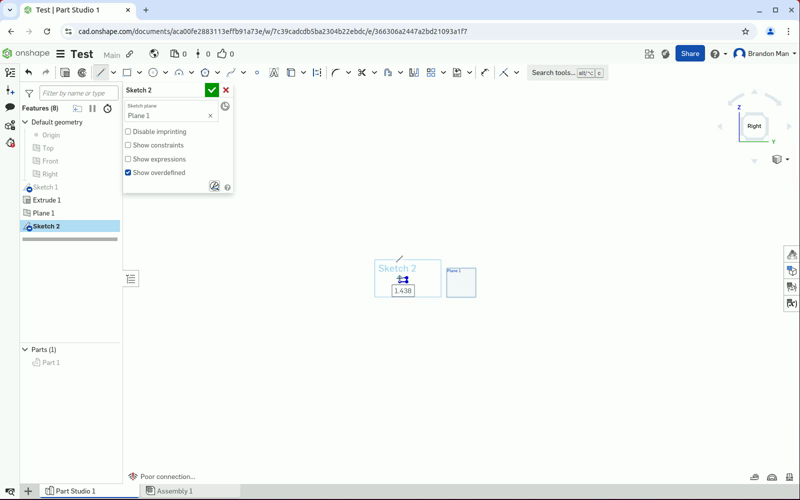
mouse_move(429, 277)
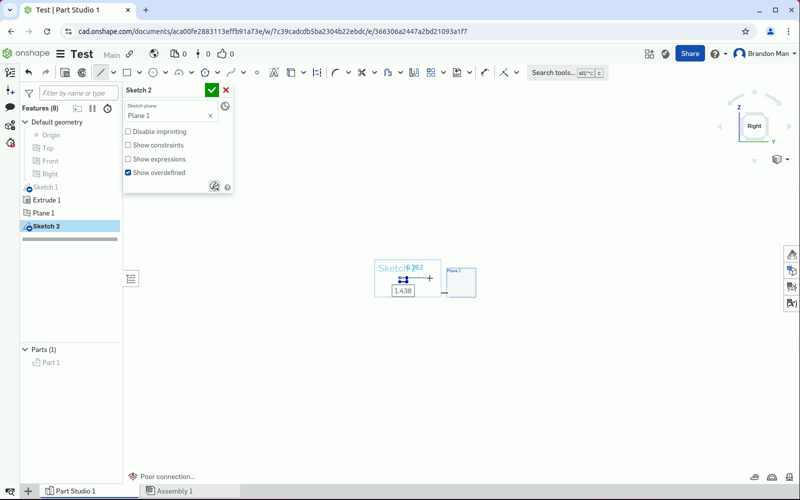
key_down(shift)
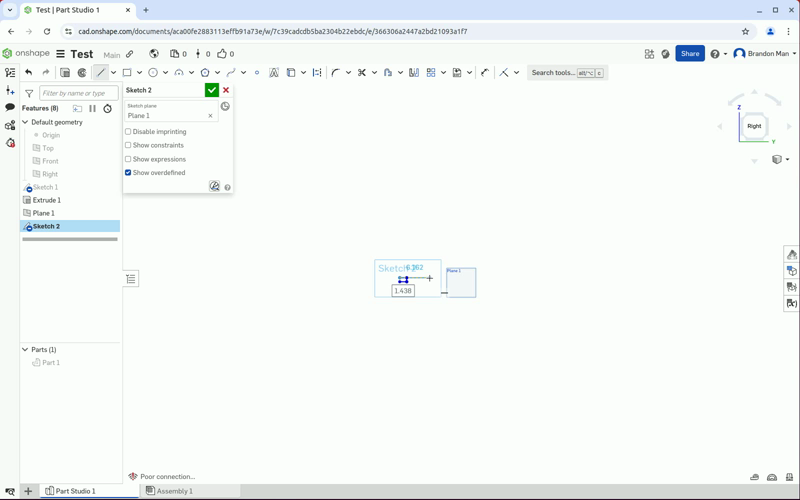
mouse_move(399, 281)
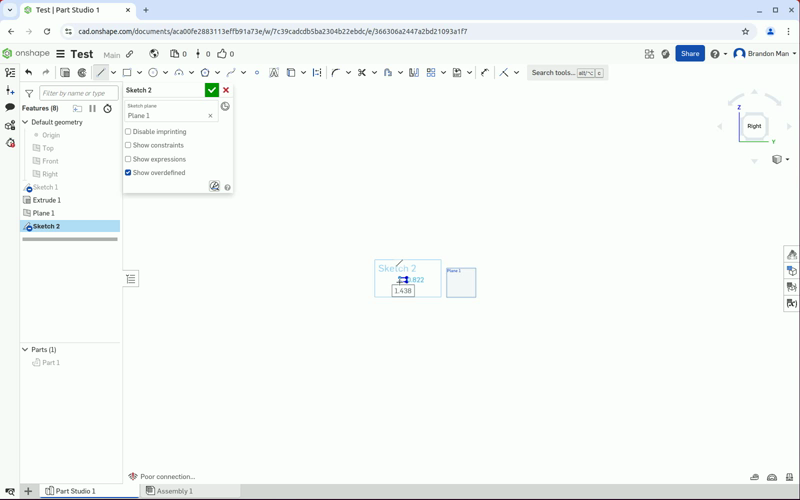
scroll(6)
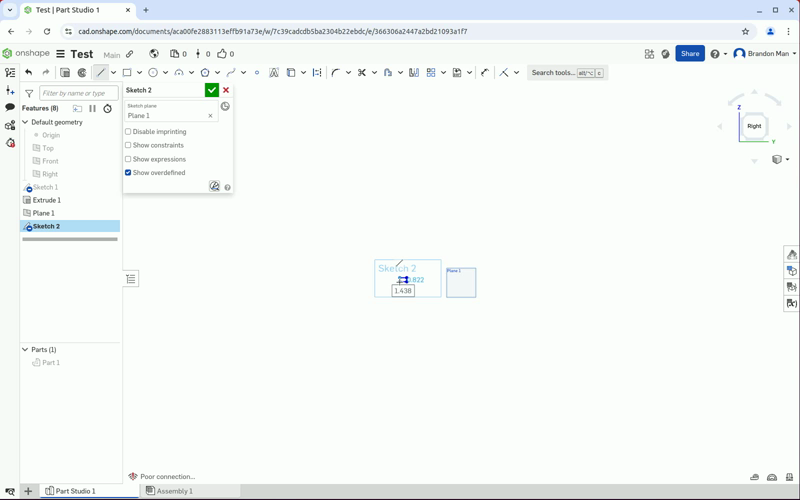
scroll(6)
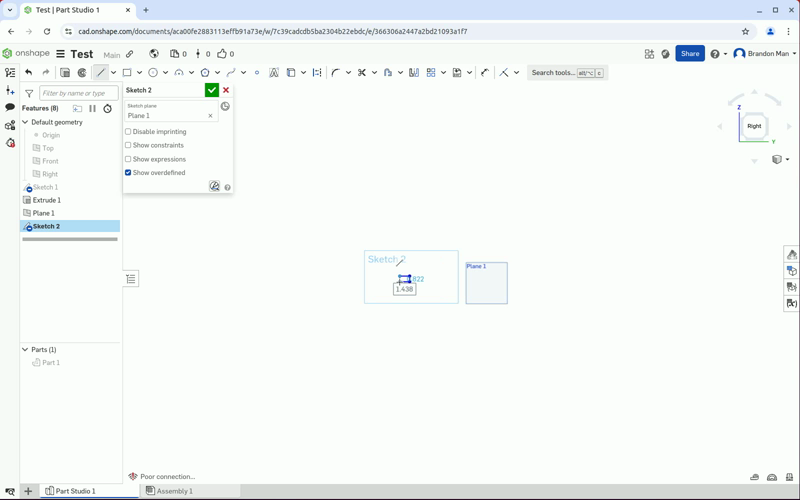
scroll(6)
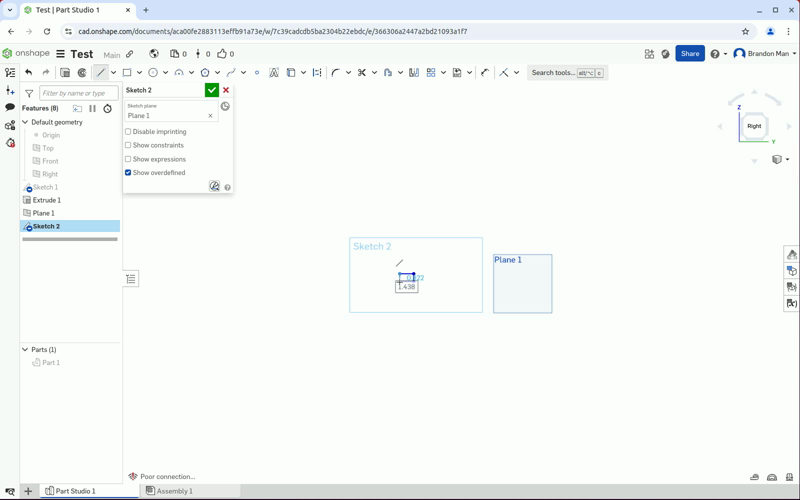
scroll(6)
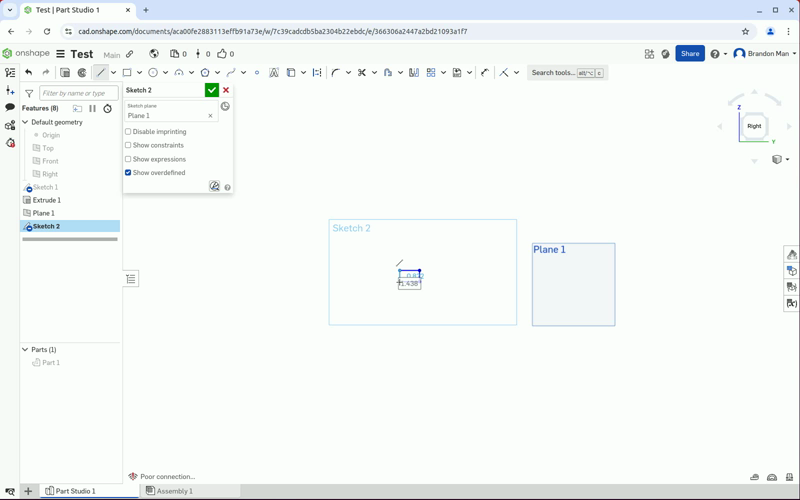
scroll(6)
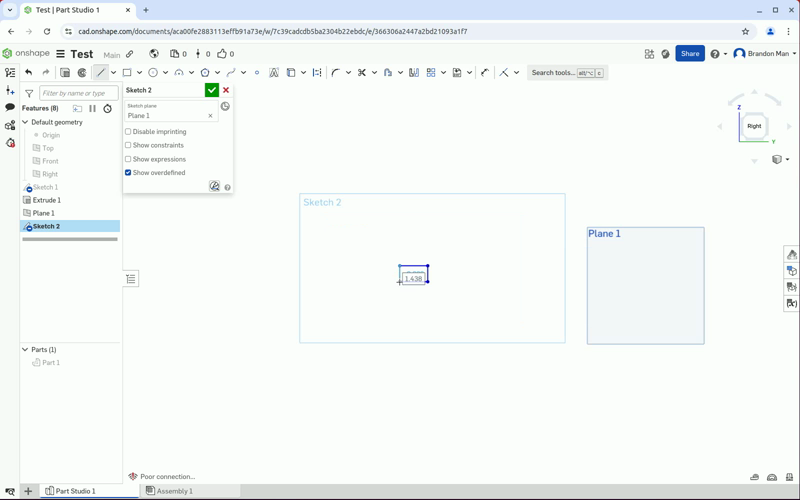
scroll(6)
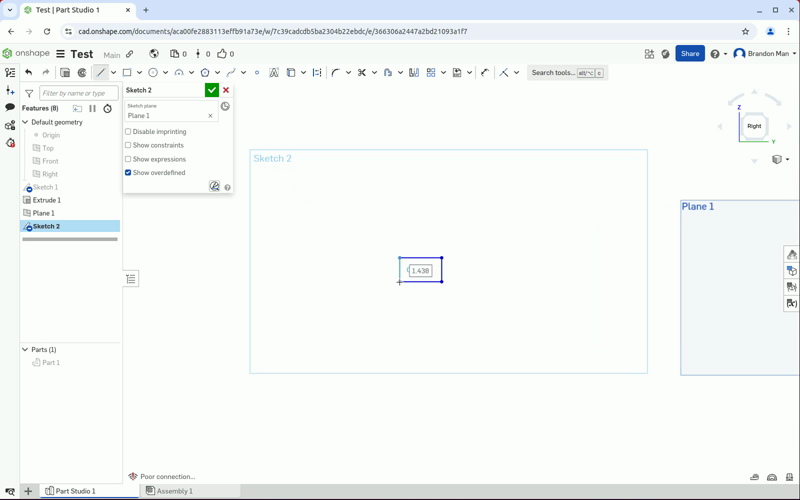
scroll(6)
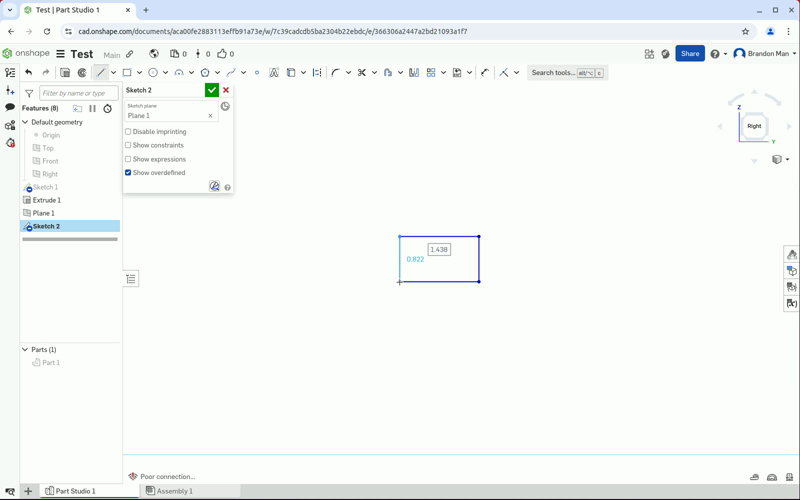
key_up(shift)
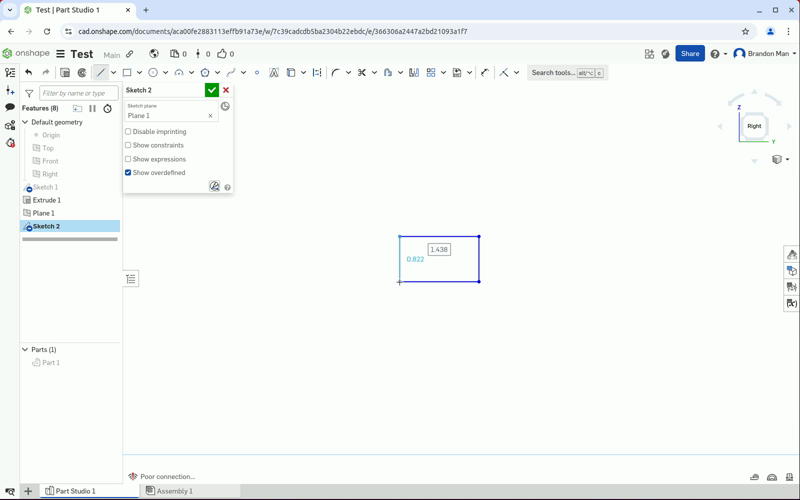
click(399, 281)
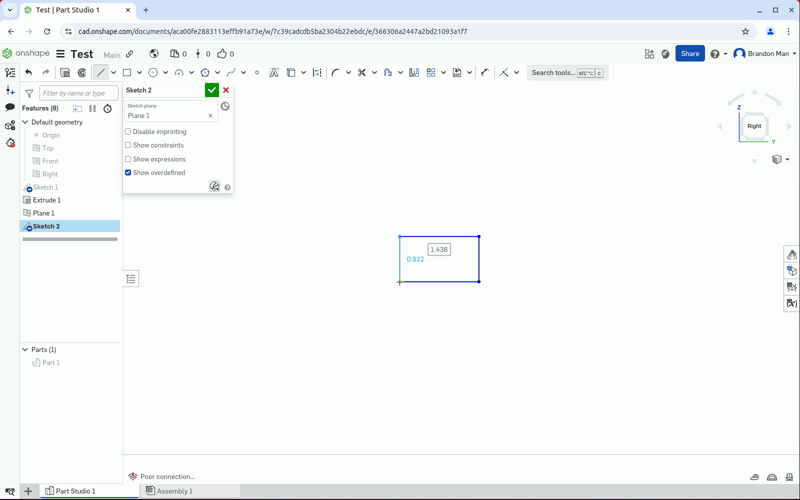
scroll(-6)
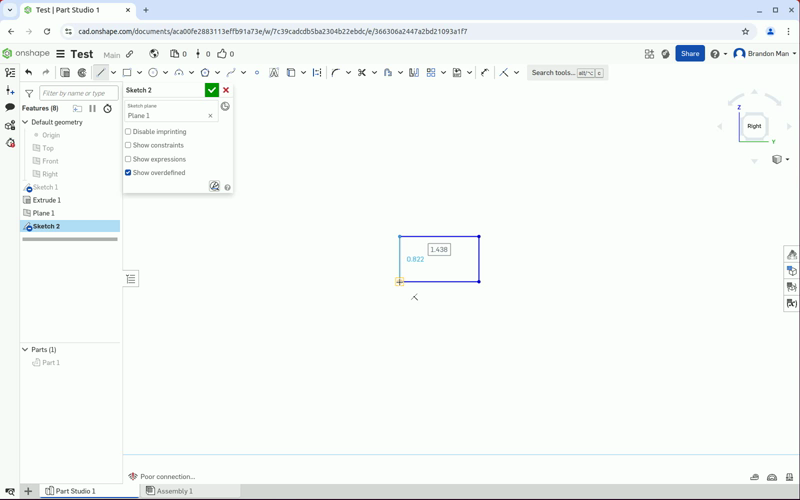
scroll(-6)
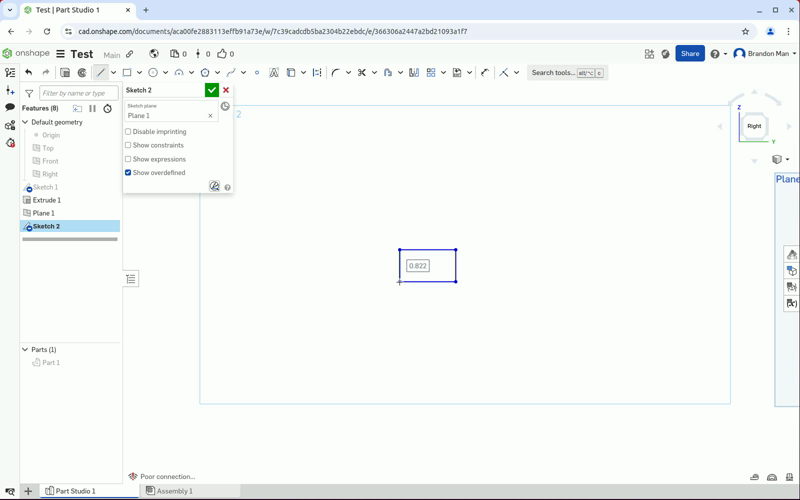
scroll(-6)
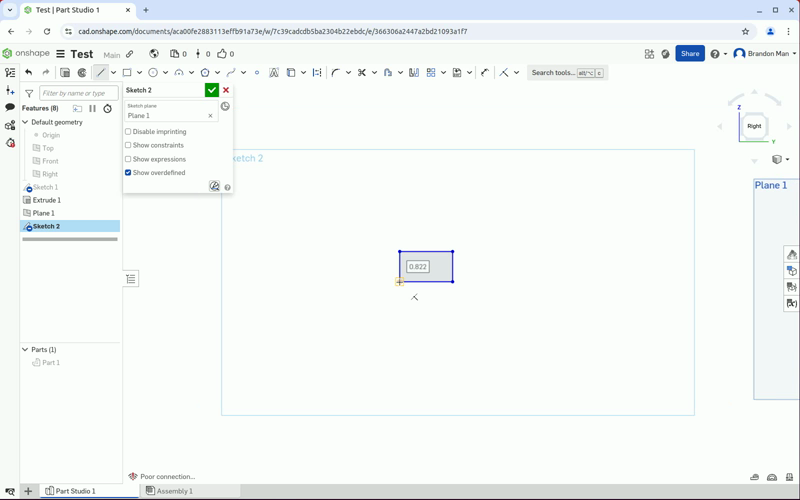
scroll(-6)
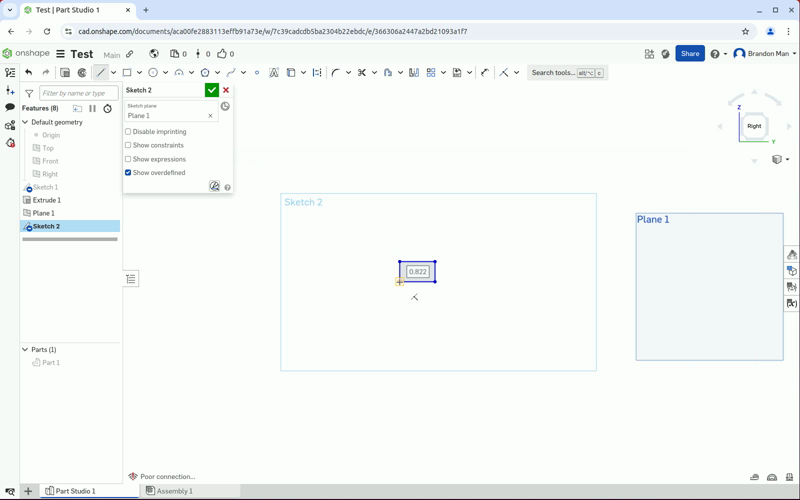
scroll(-6)
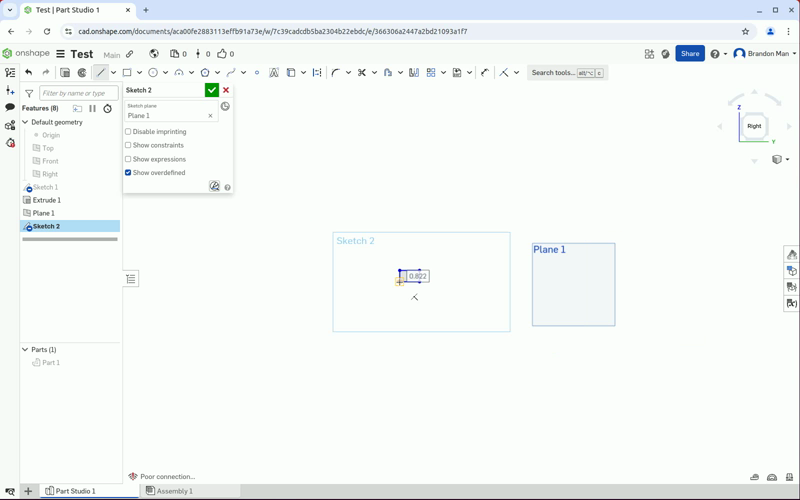
scroll(-6)
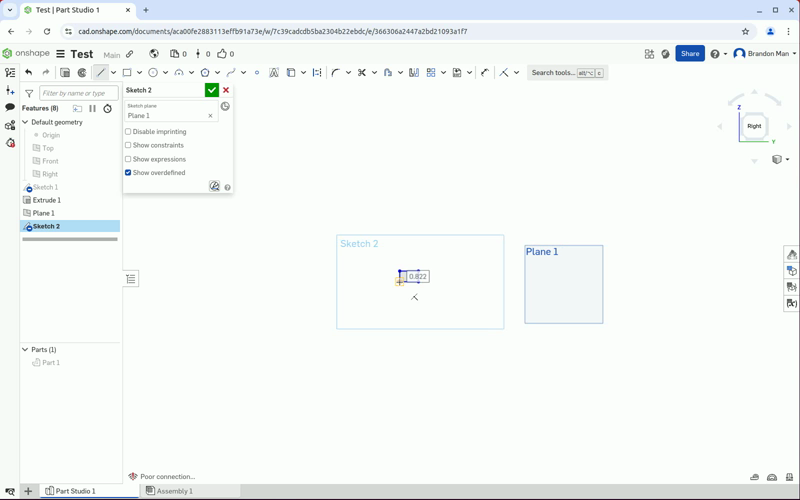
scroll(-6)
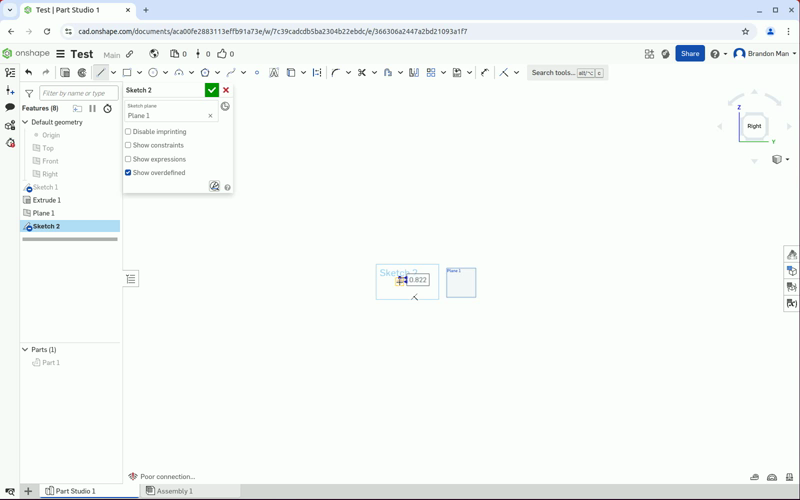
key(esc)
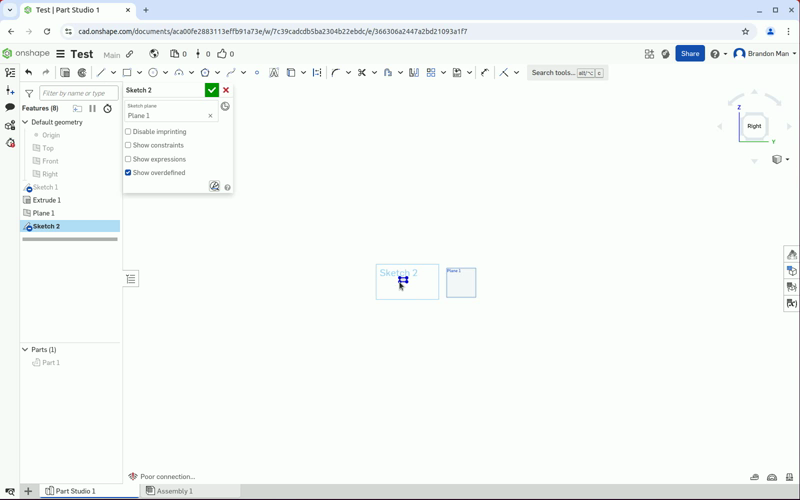
mouse_move(405, 281)
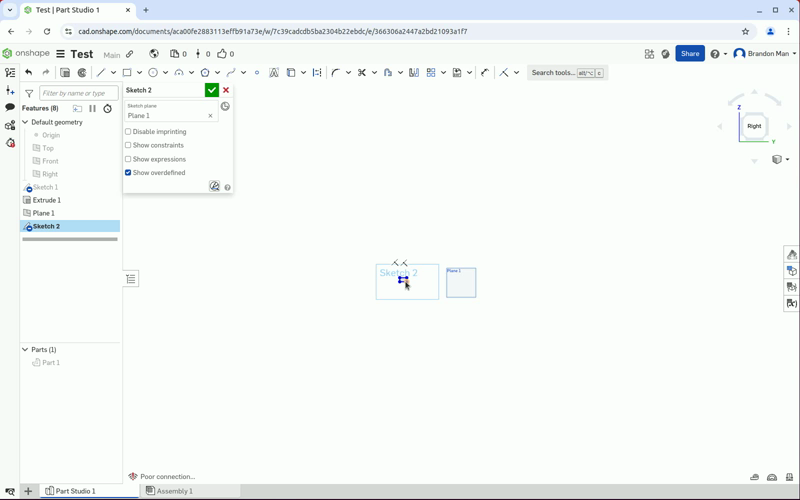
scroll(6)
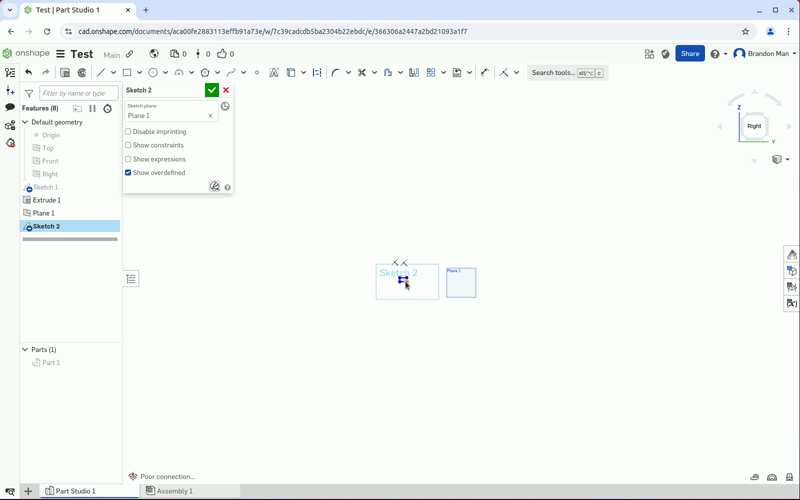
scroll(6)
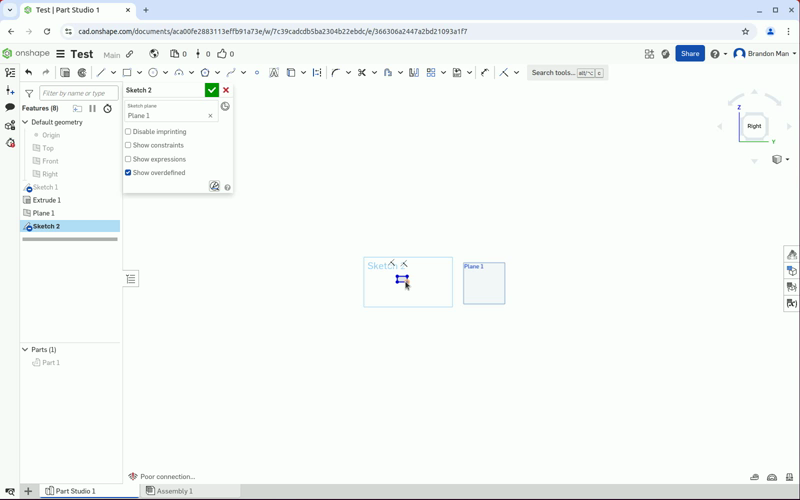
scroll(6)
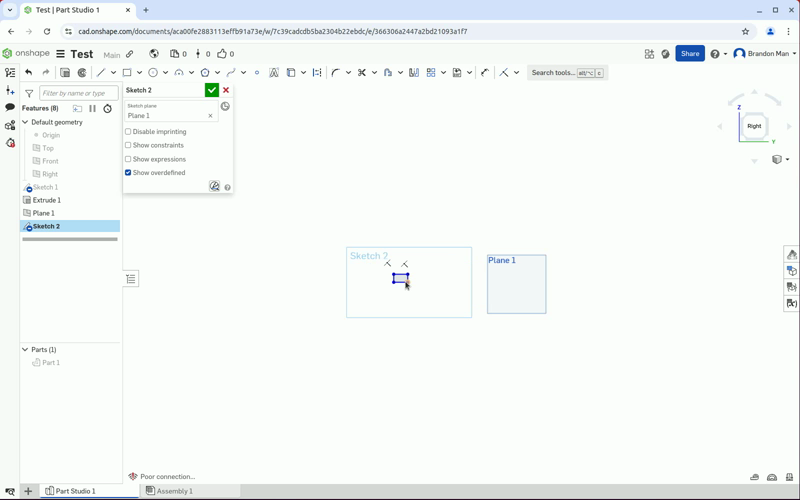
scroll(6)
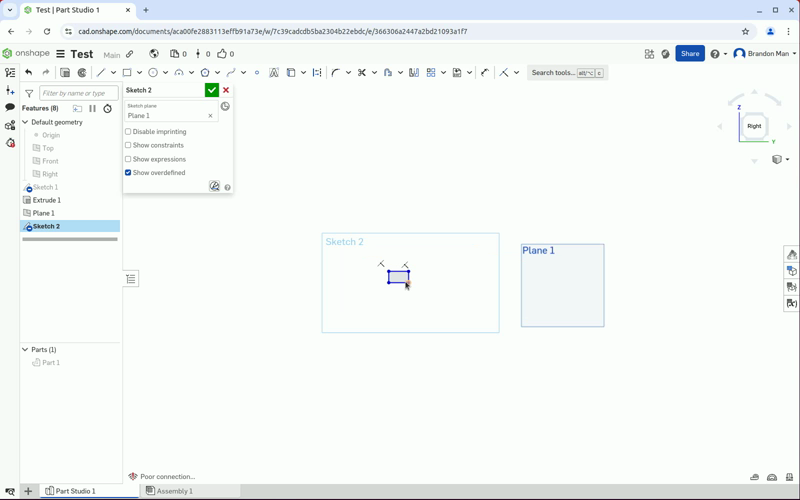
scroll(6)
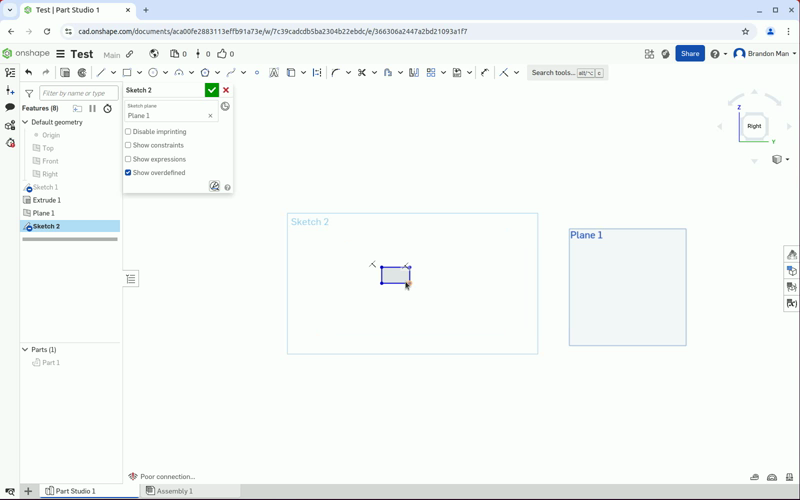
scroll(6)
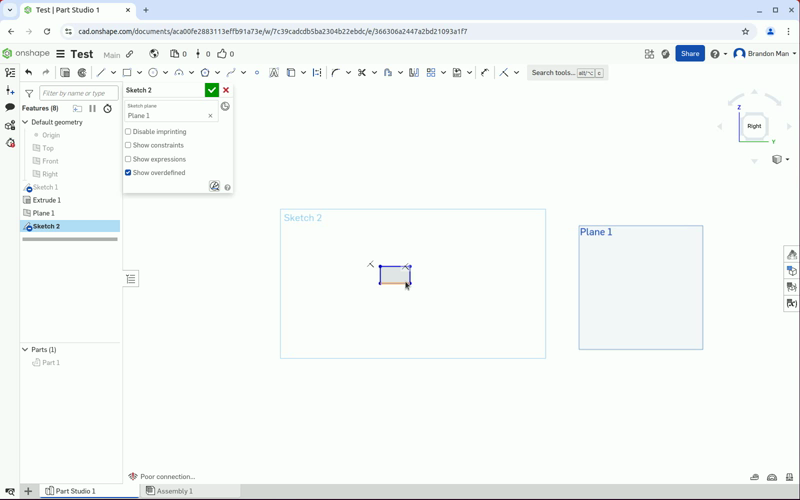
scroll(6)
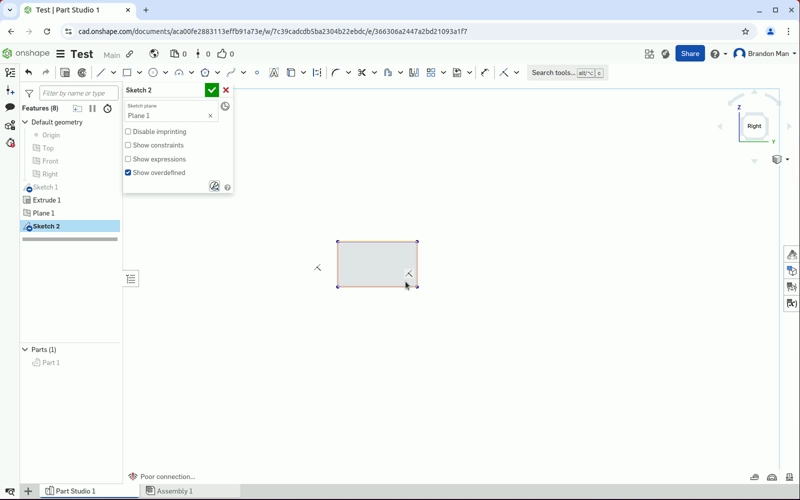
click(405, 281)
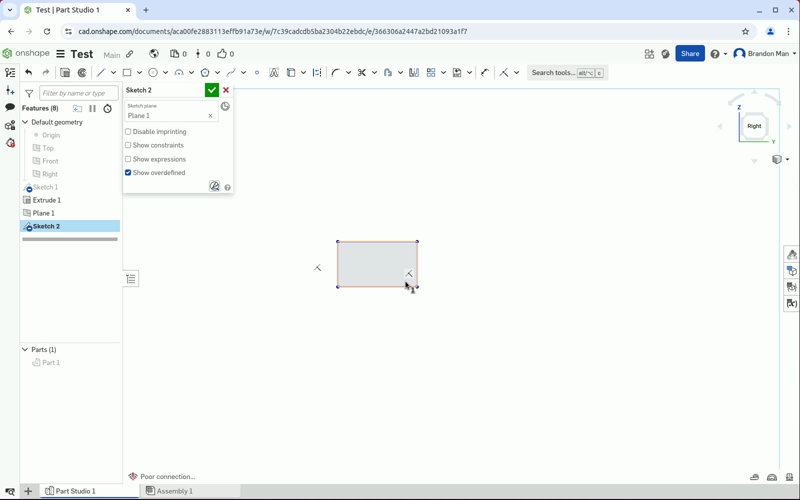
scroll(-6)
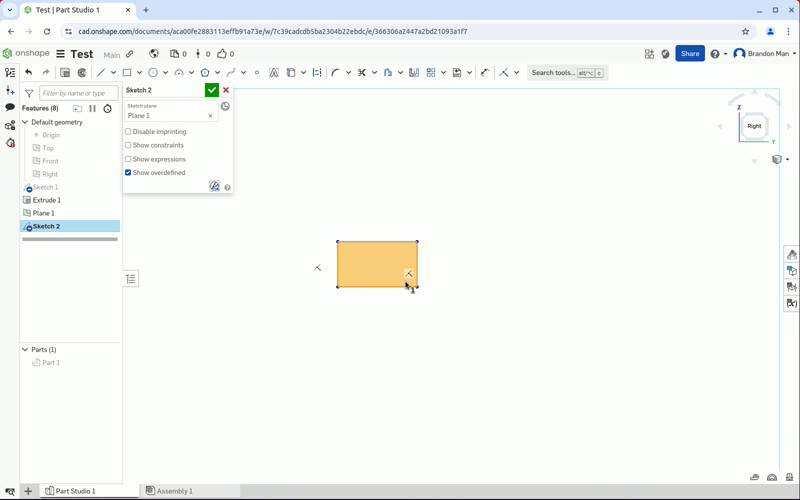
scroll(-6)
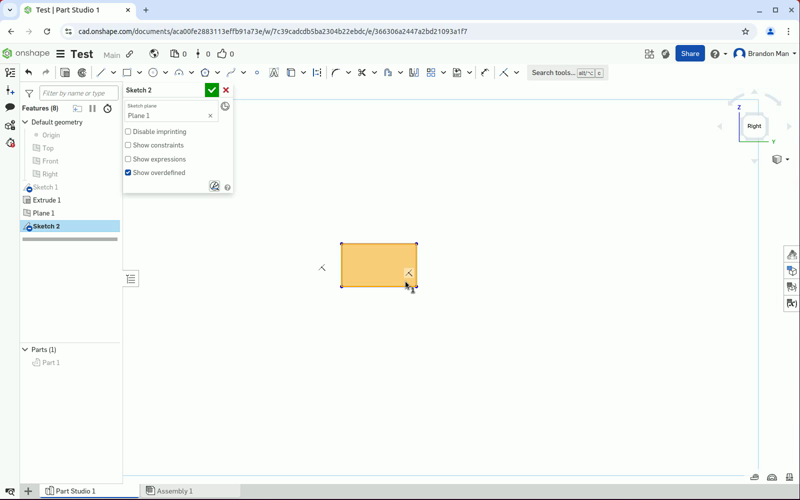
scroll(-6)
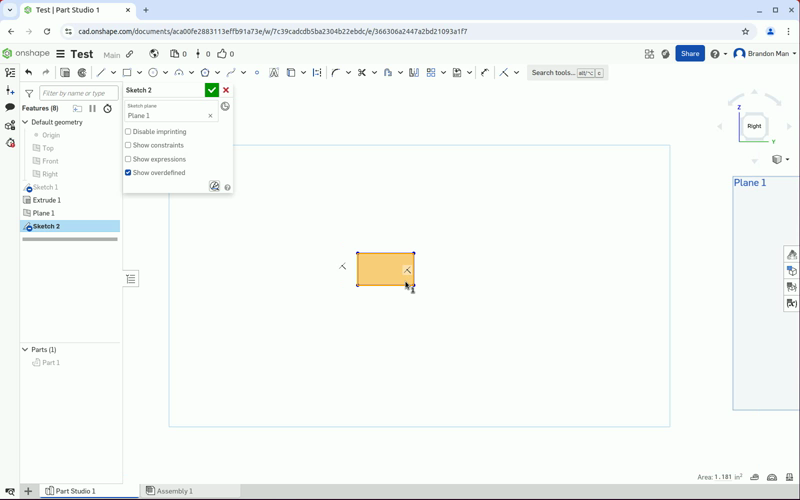
scroll(-6)
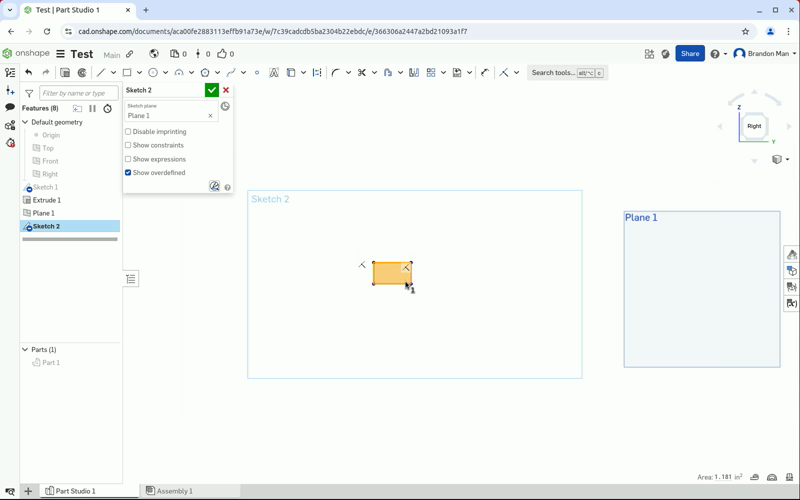
scroll(-6)
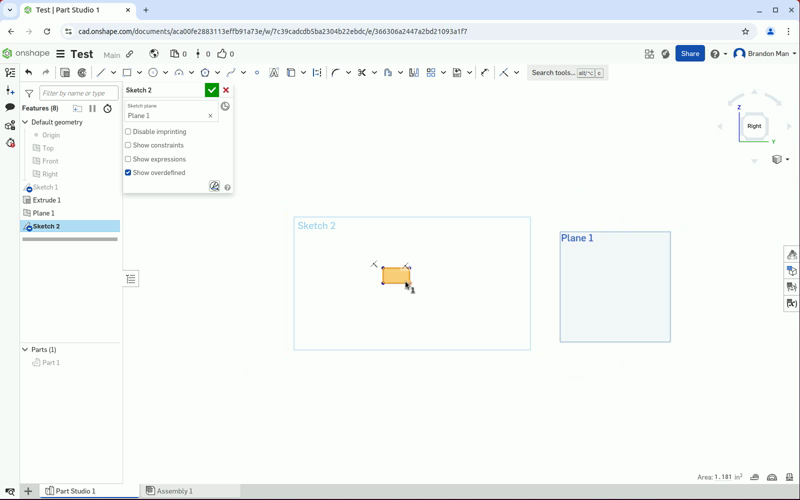
scroll(-6)
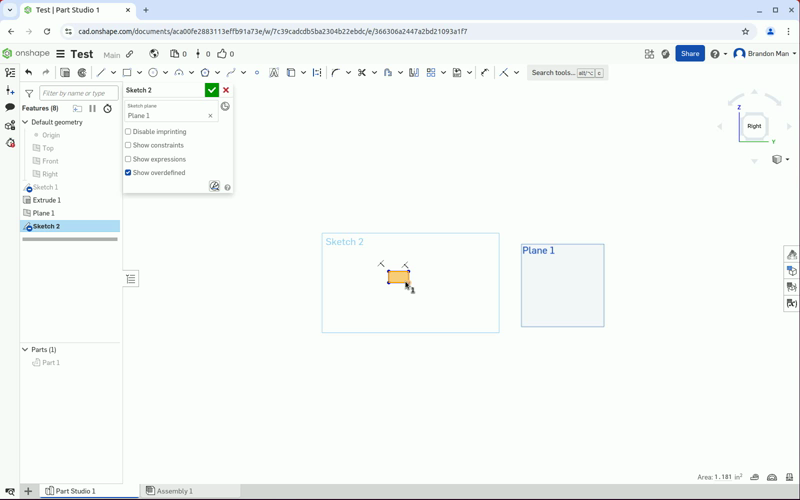
scroll(-6)
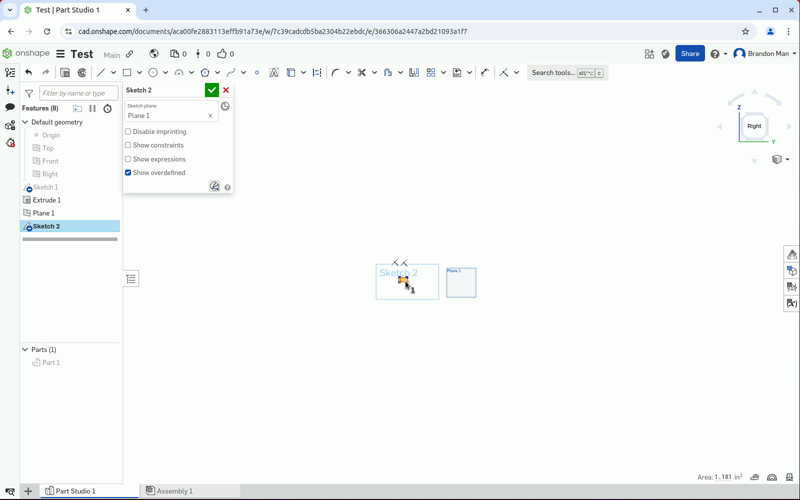
mouse_move(73, 352)
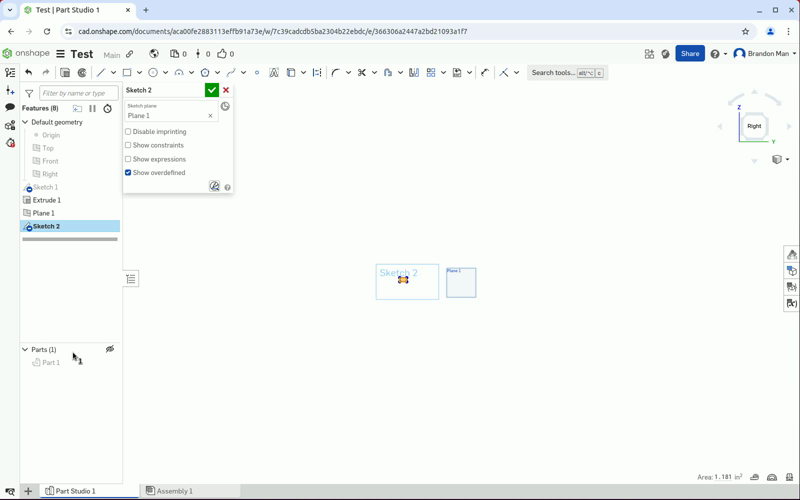
key(shift+y)
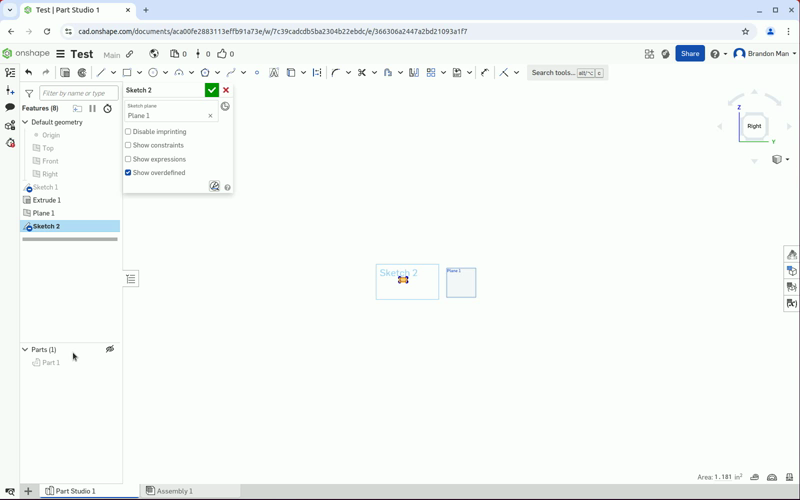
key(shift+e)
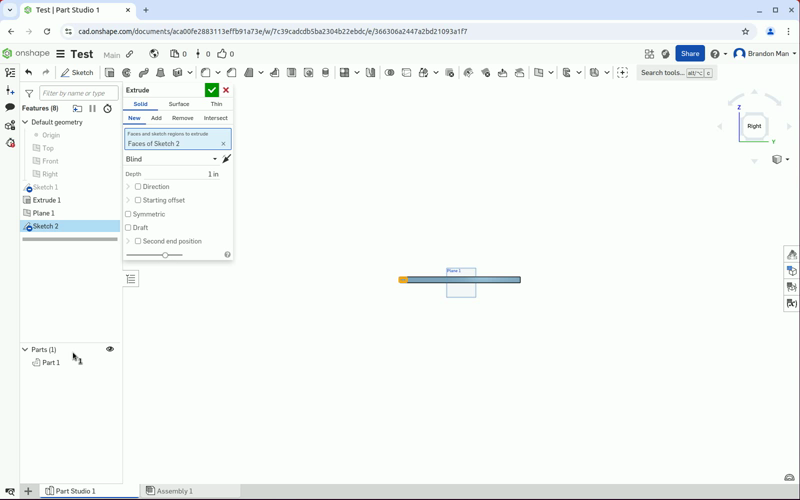
mouse_move(143, 106)
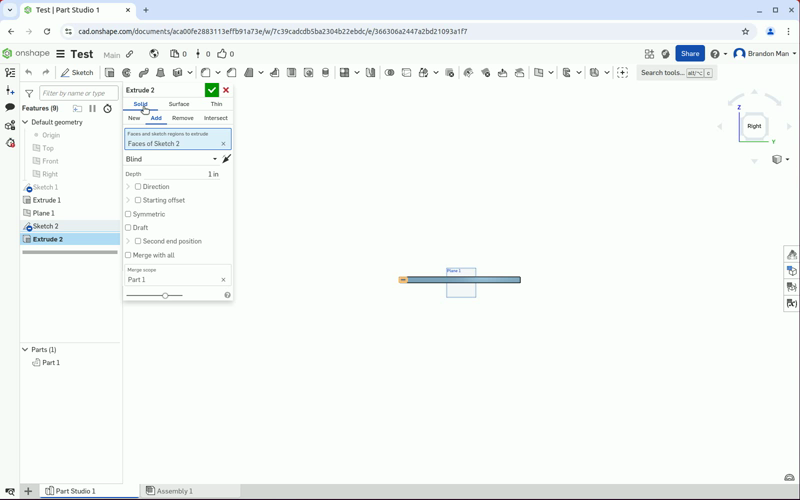
click(143, 106)
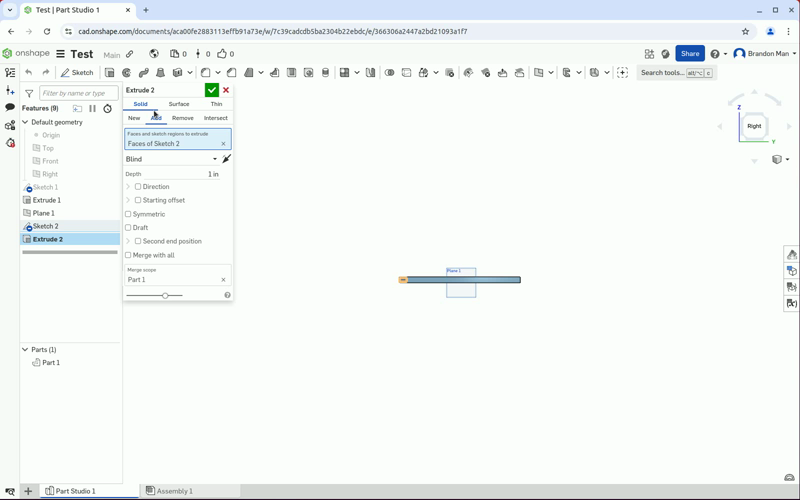
mouse_move(186, 120)
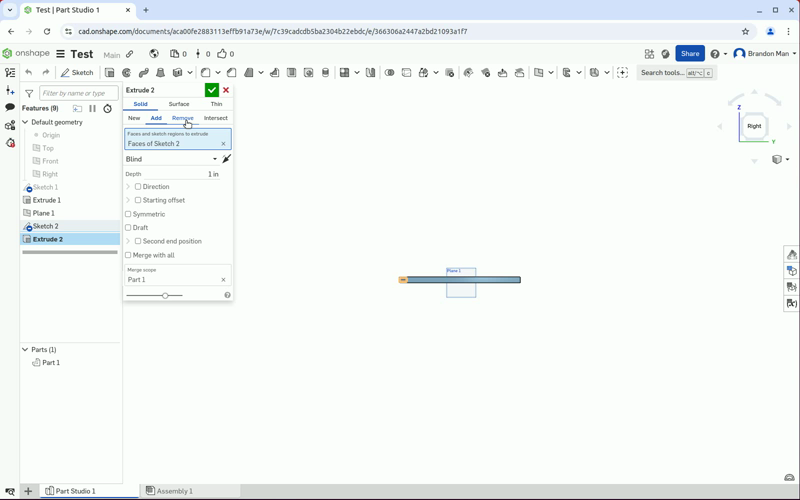
click(186, 120)
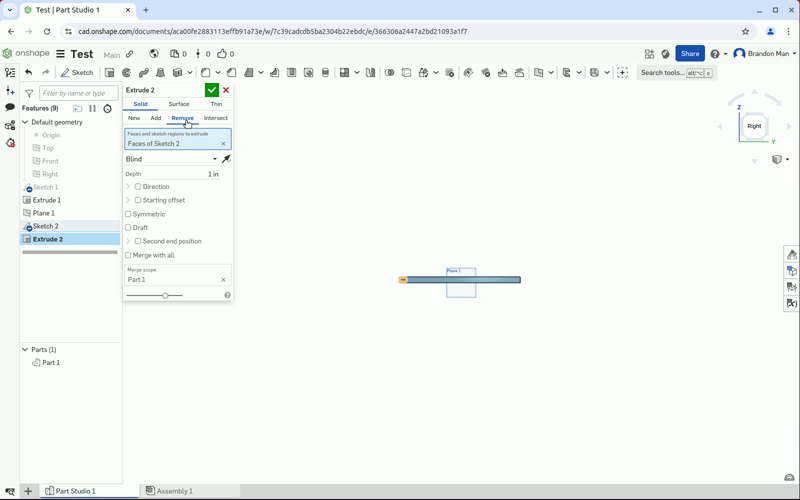
key(tab, 4)
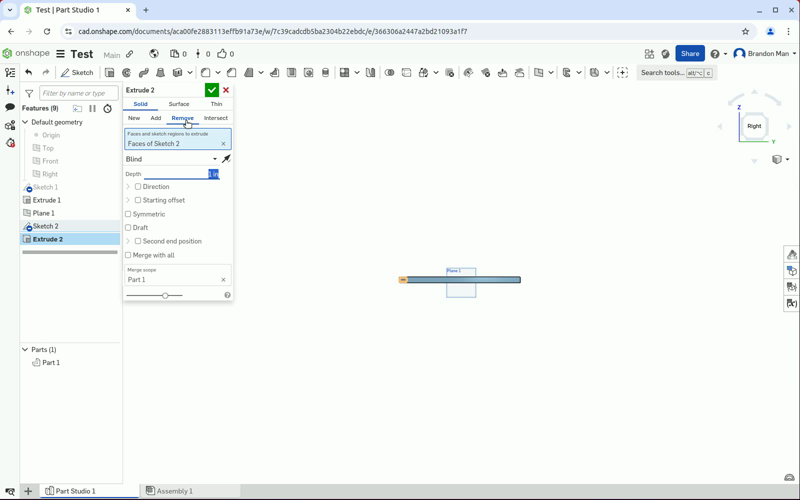
text(30.811)
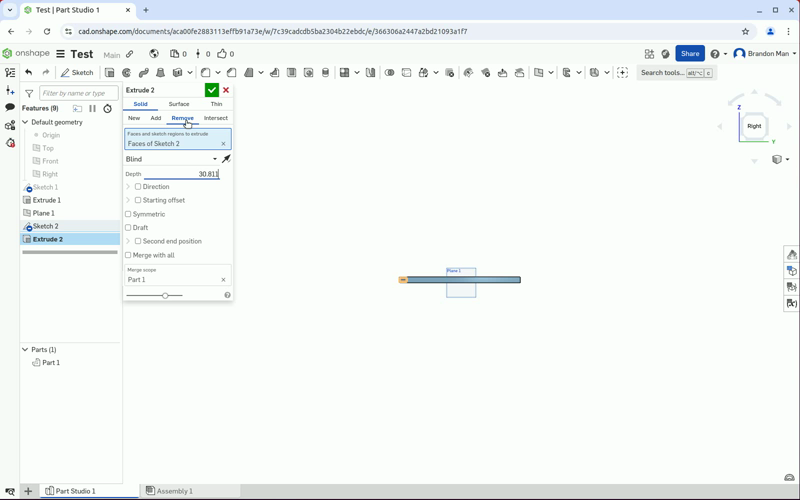
key(tab, 6)
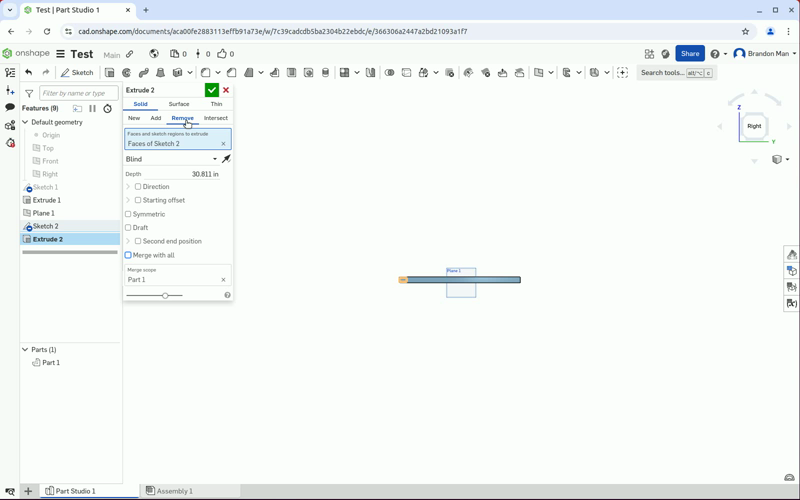
key(space)
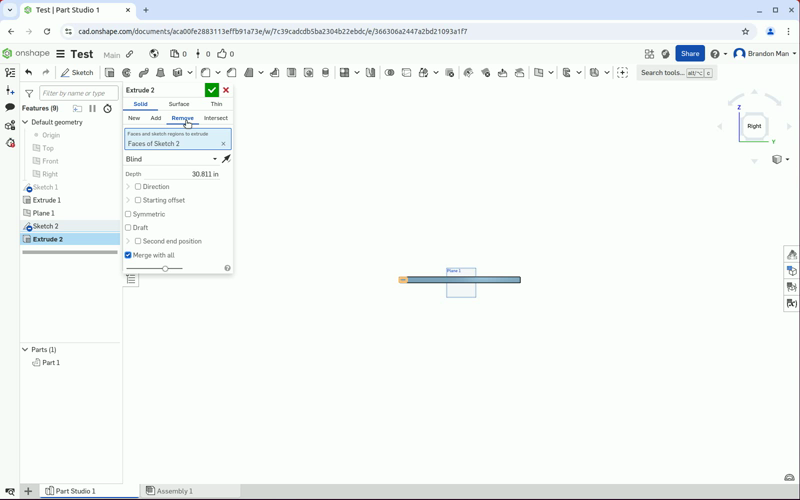
key(enter)
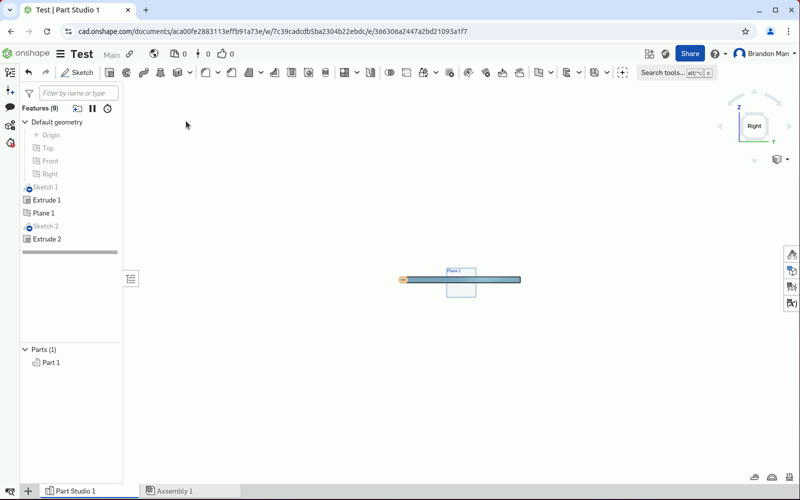
key(shift+h)
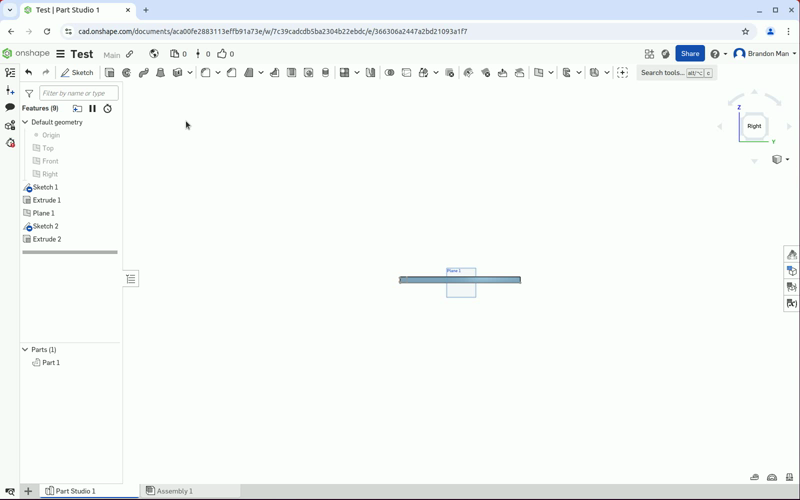
key(shift+h)
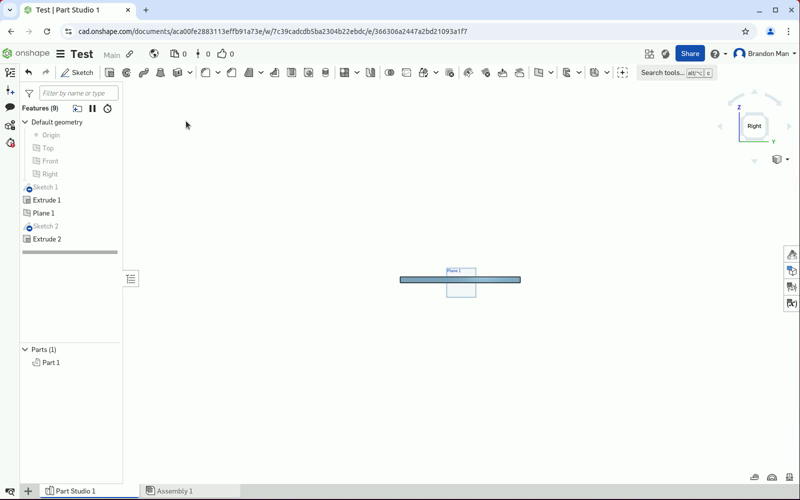
mouse_move(73, 189)
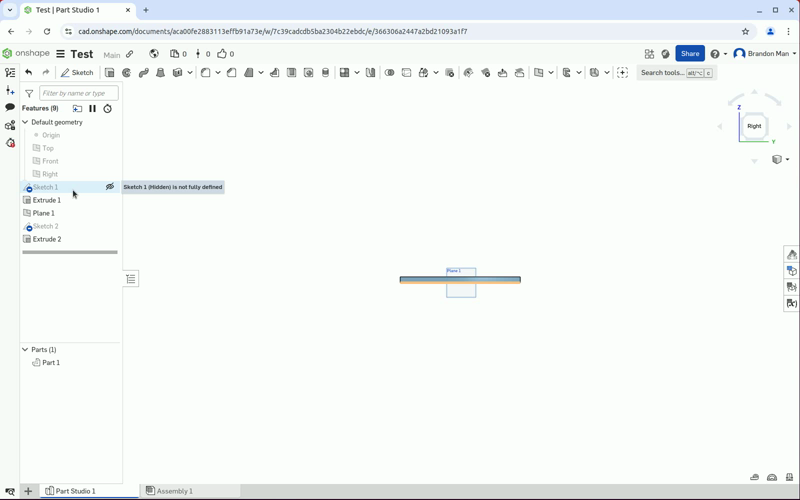
click(73, 189)
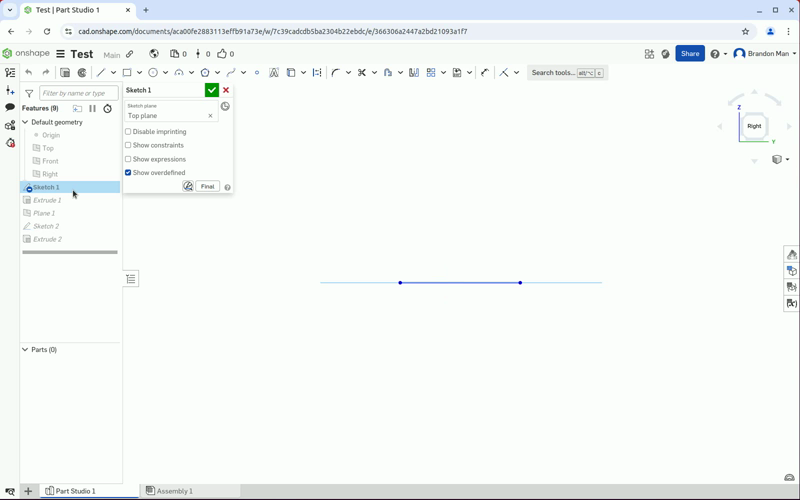
mouse_move(229, 92)
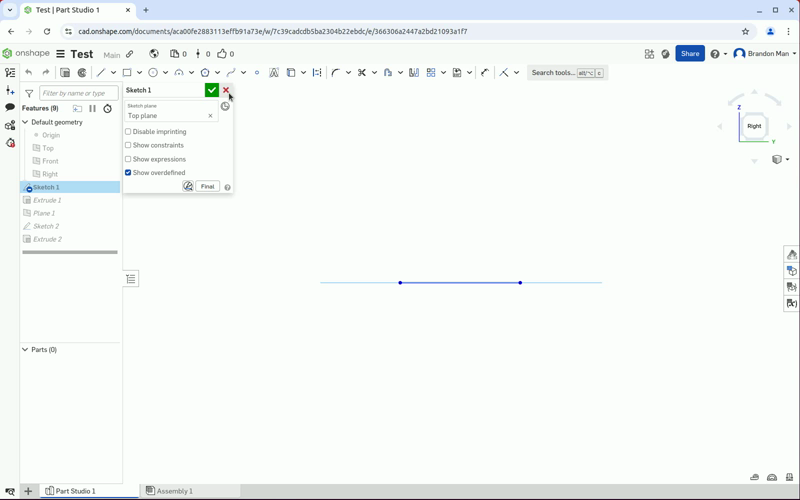
click(229, 92)
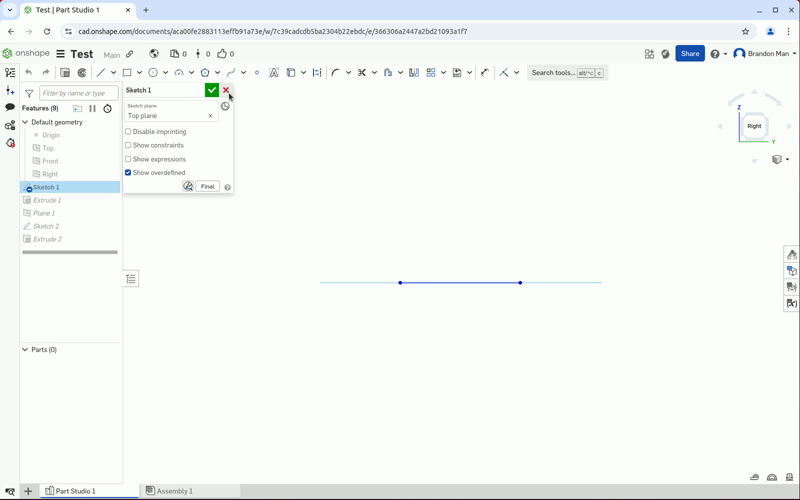
key(shift+s)
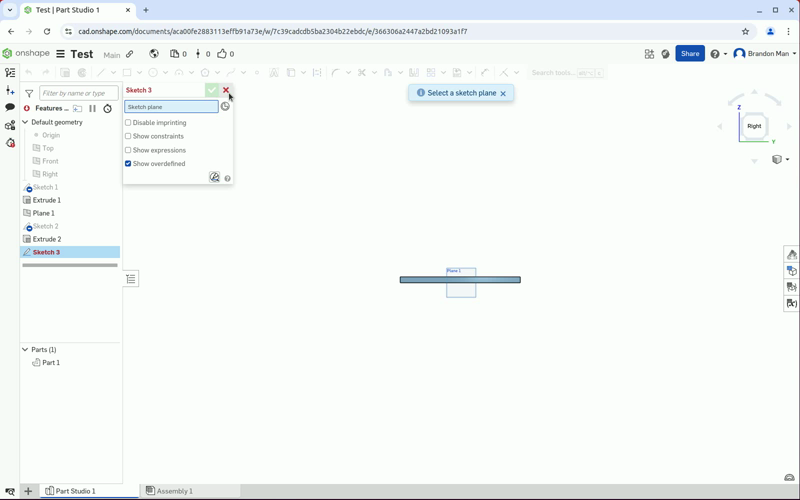
mouse_move(73, 215)
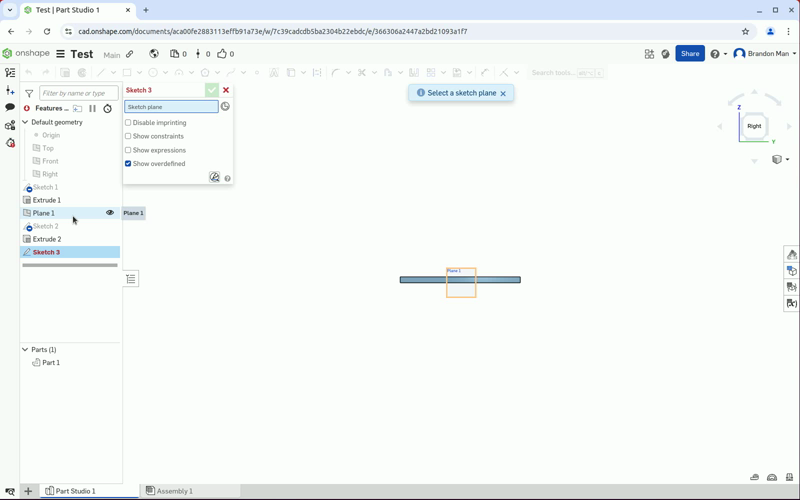
click(73, 215)
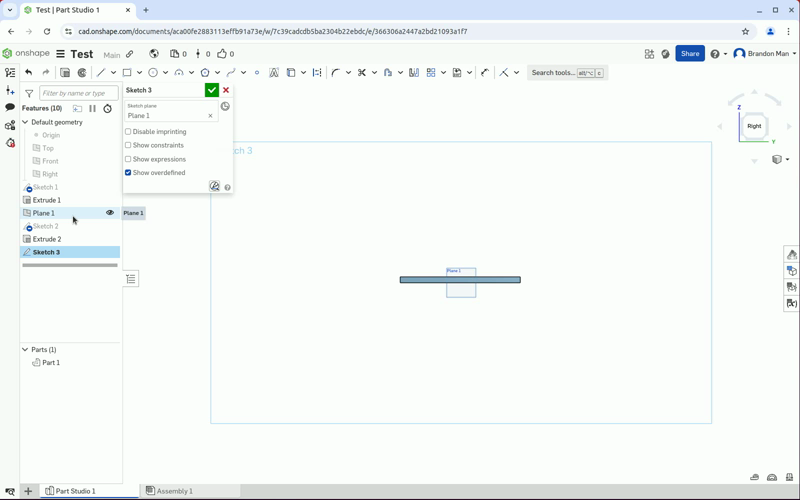
mouse_move(73, 352)
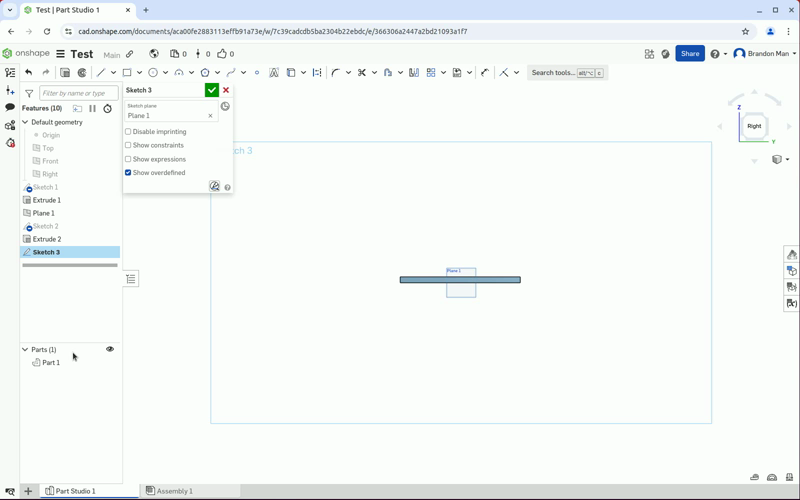
key(y)
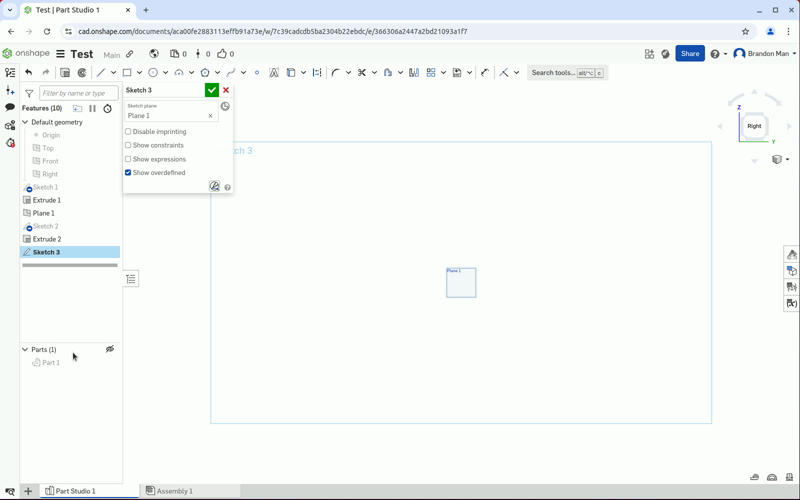
key(l)
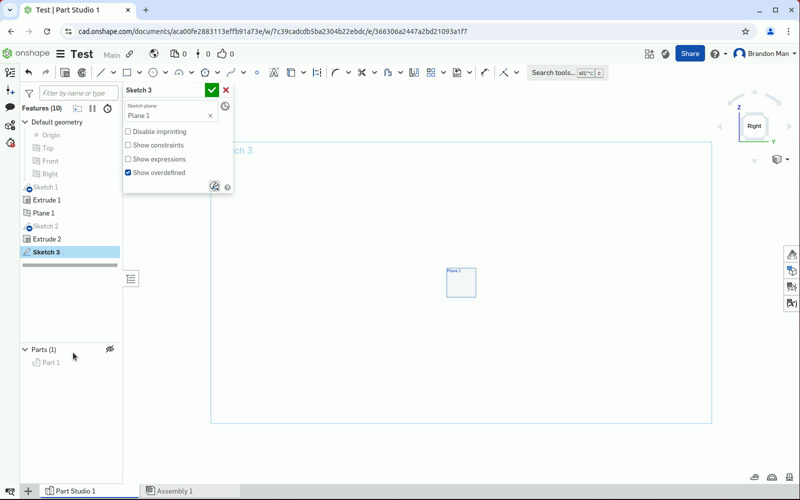
key_down(shift)
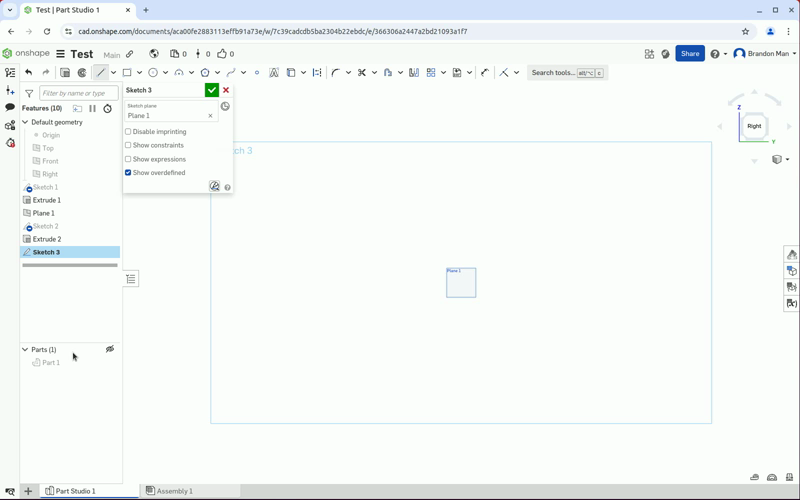
mouse_move(513, 281)
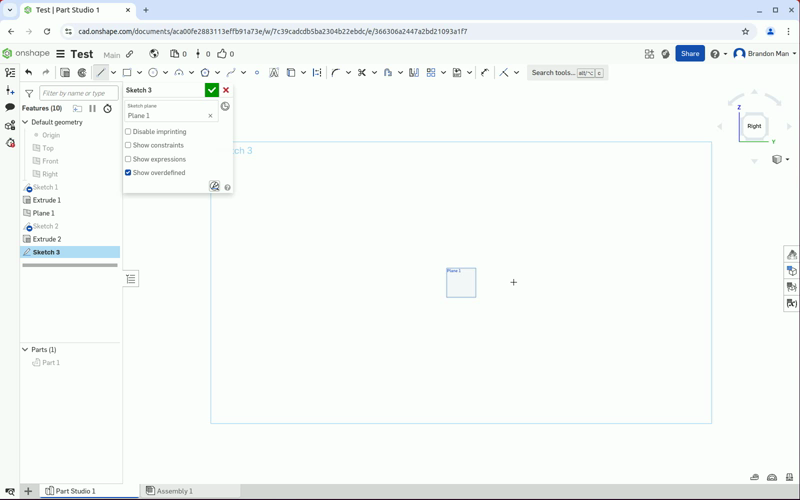
click(513, 281)
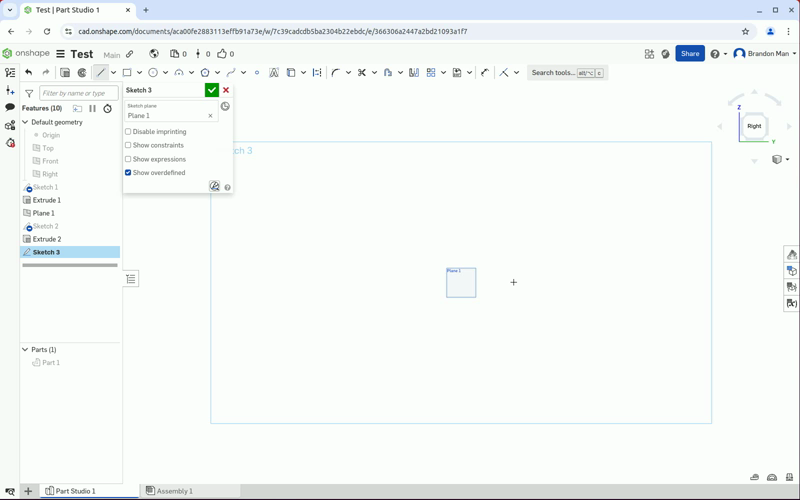
key_up(shift)
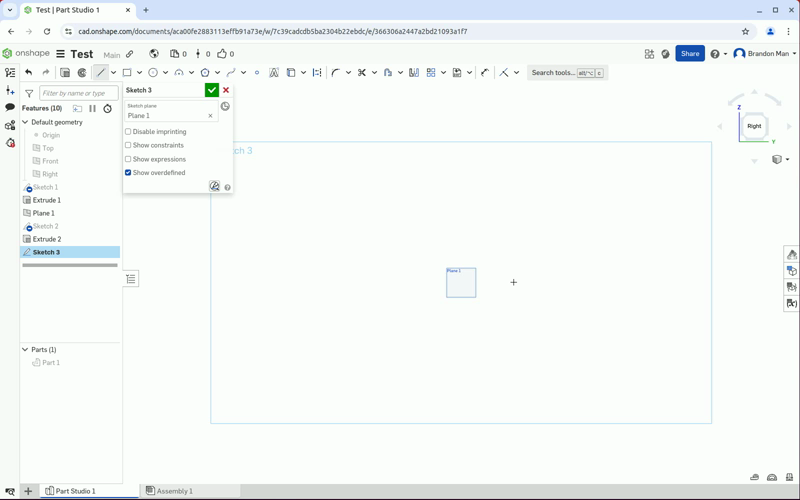
key_down(shift)
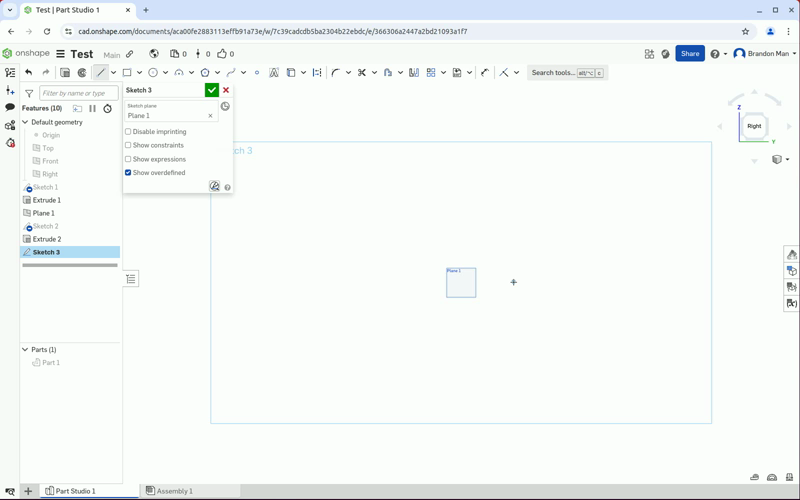
mouse_move(543, 281)
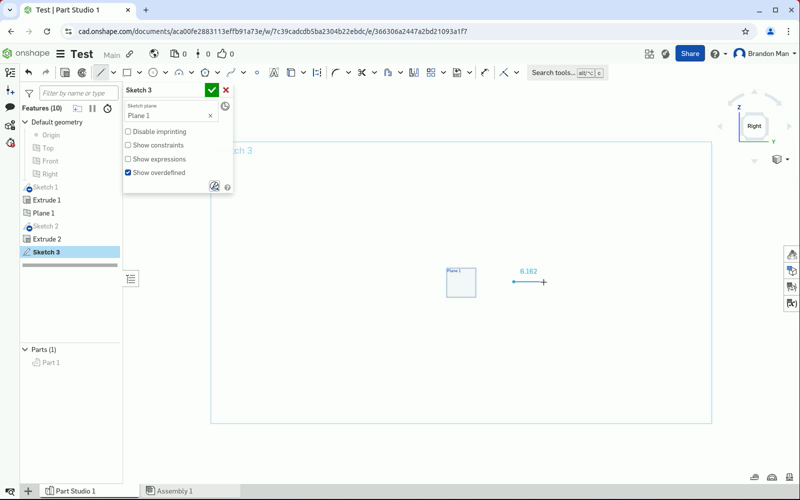
mouse_move(522, 281)
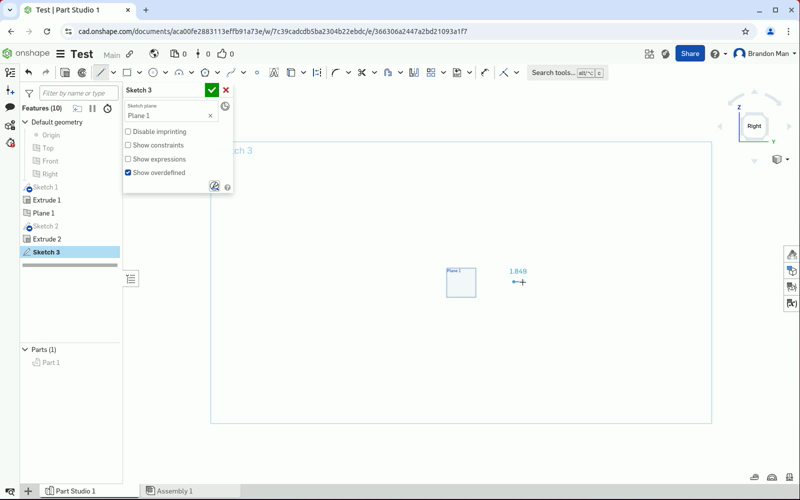
click(522, 281)
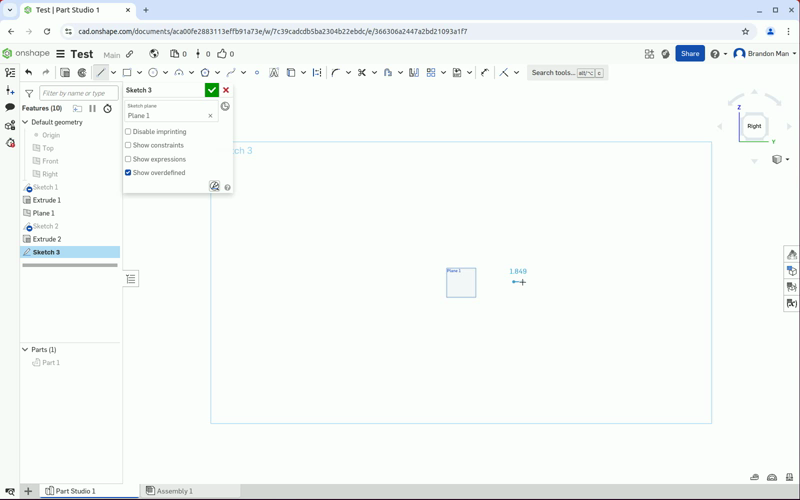
key_up(shift)
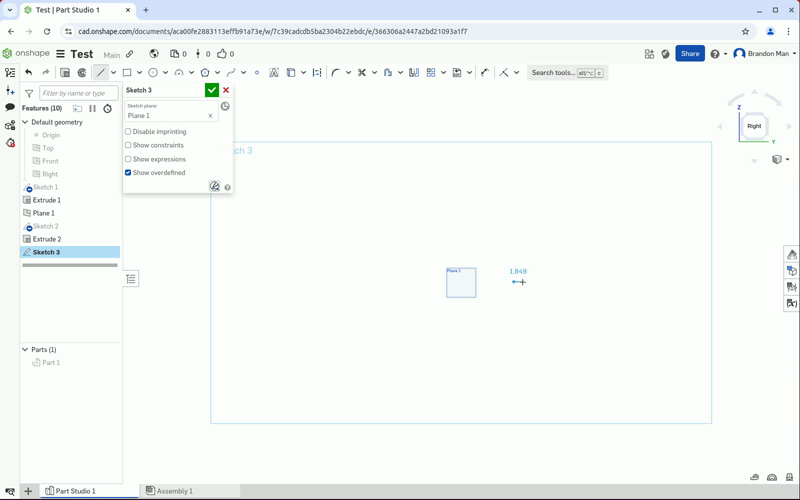
key_down(shift)
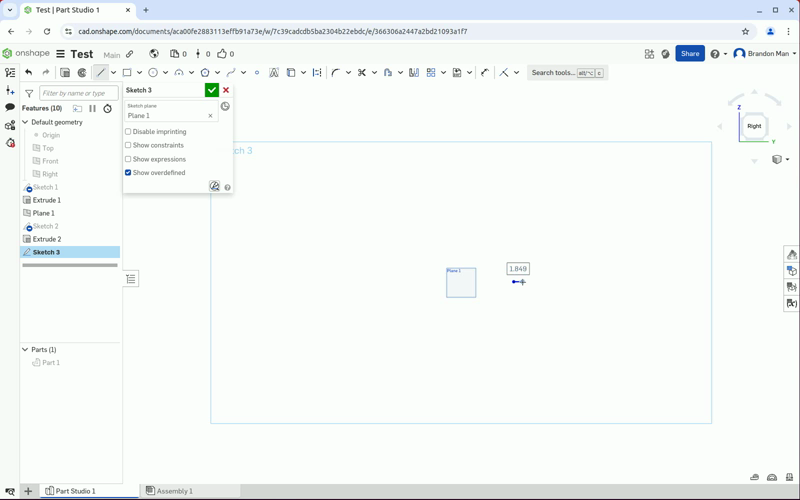
mouse_move(552, 281)
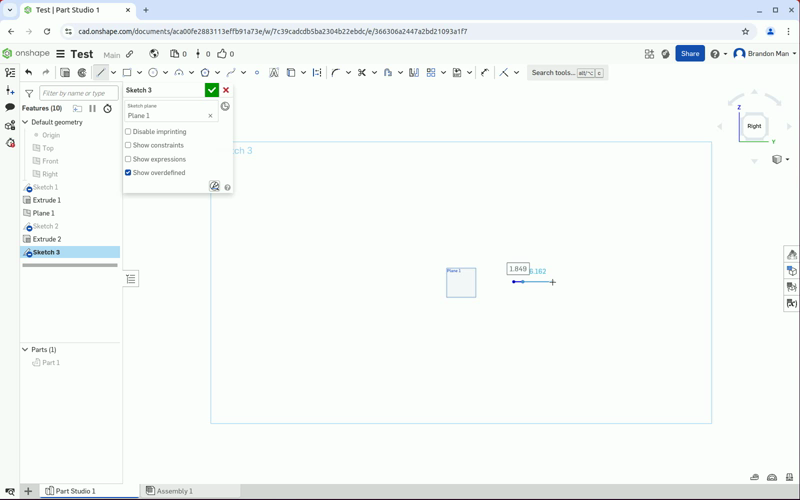
mouse_move(522, 278)
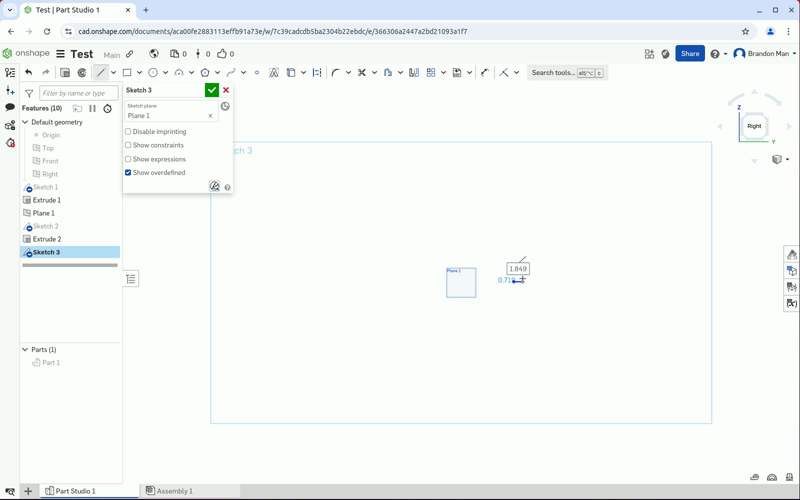
scroll(6)
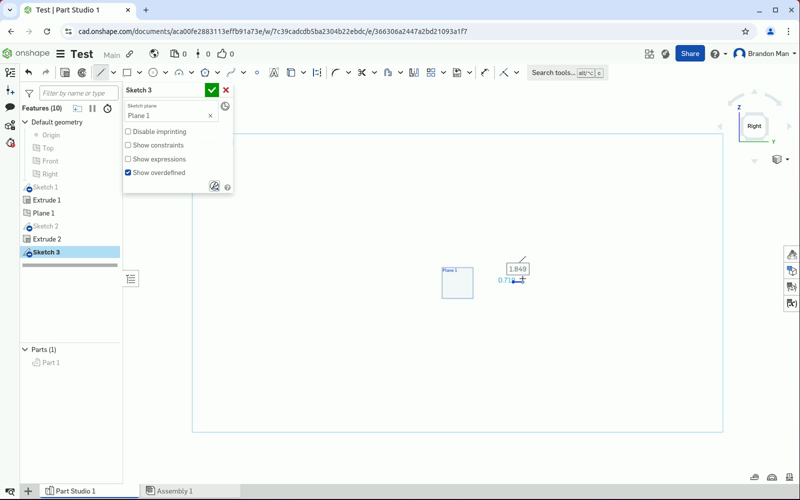
scroll(6)
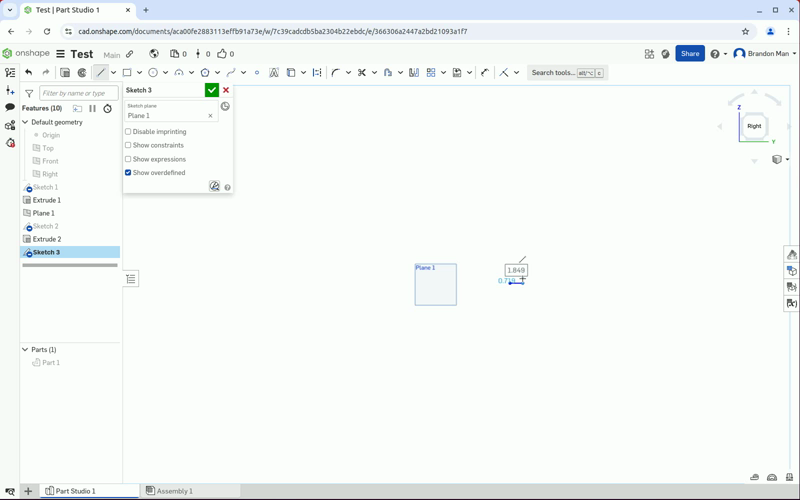
scroll(6)
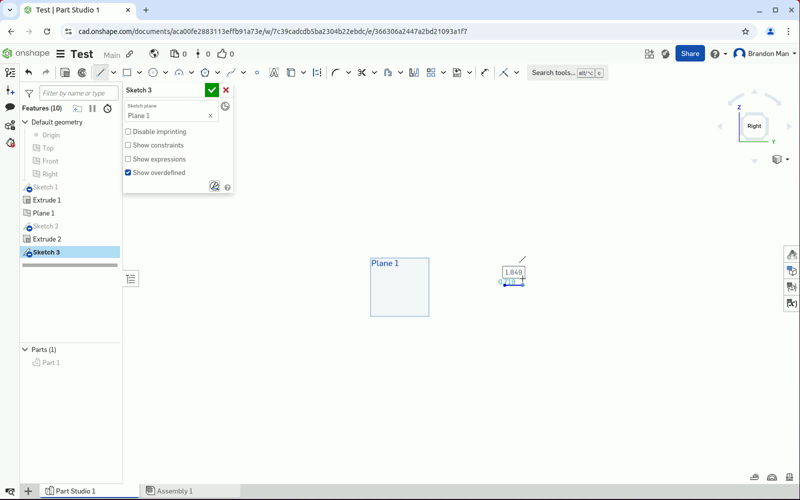
scroll(6)
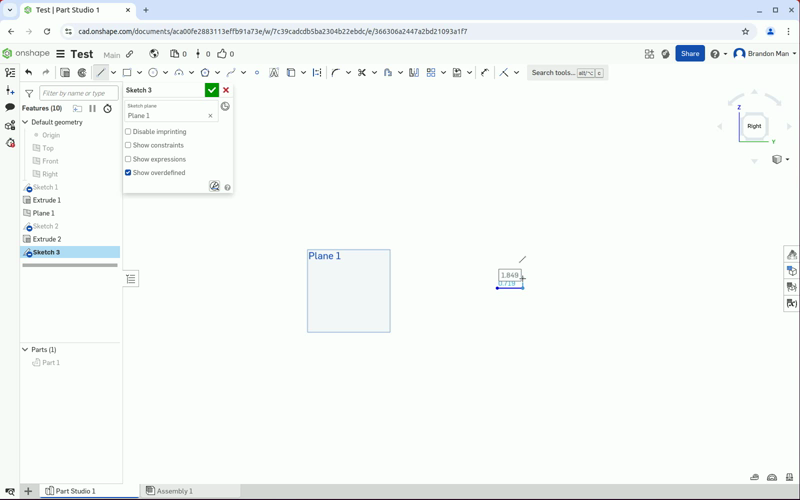
scroll(6)
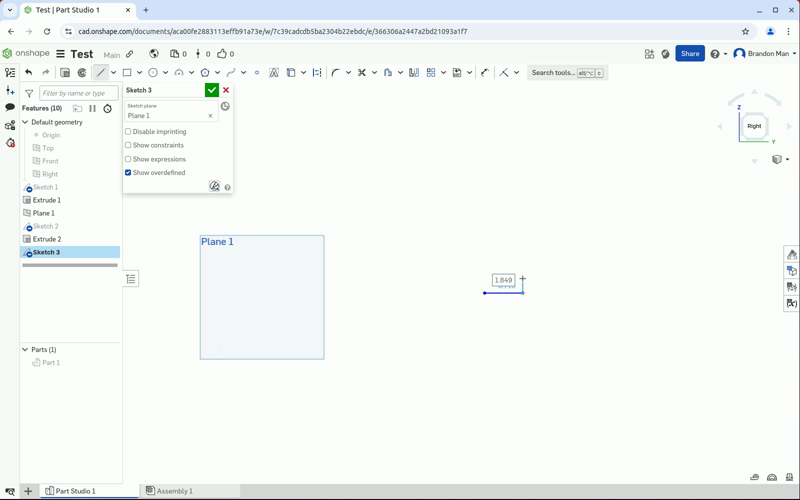
scroll(6)
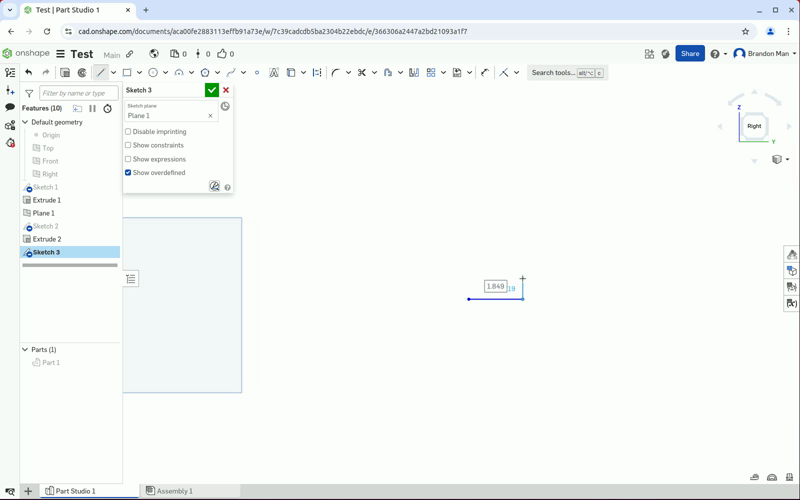
scroll(6)
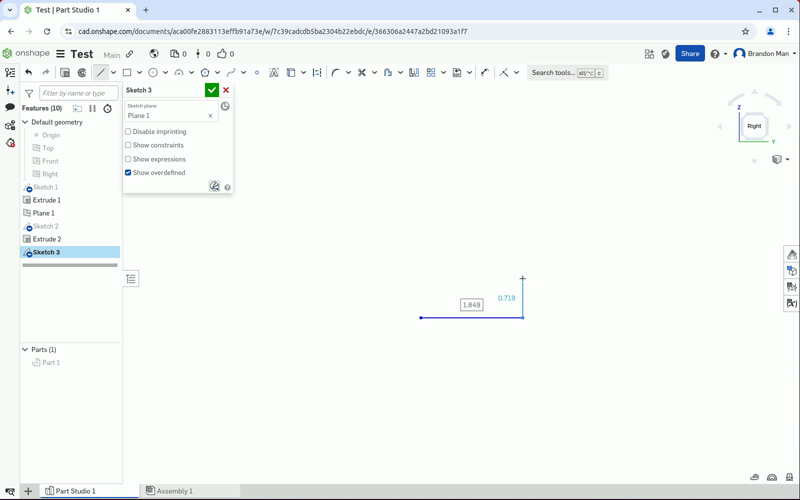
click(522, 278)
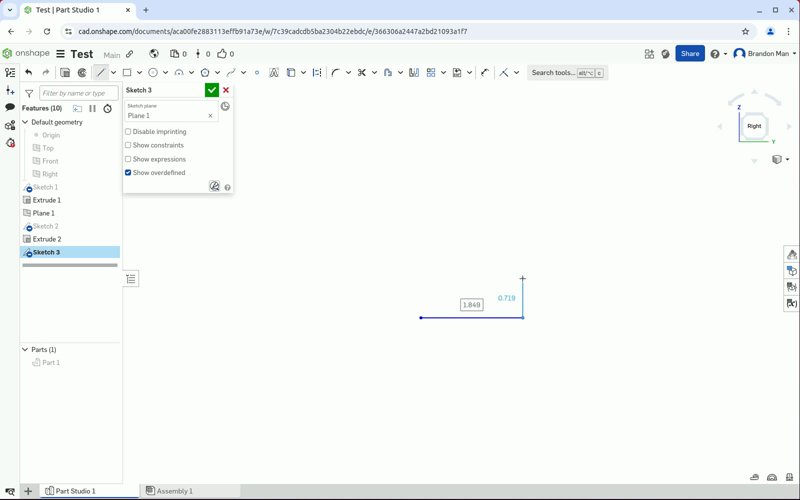
scroll(-6)
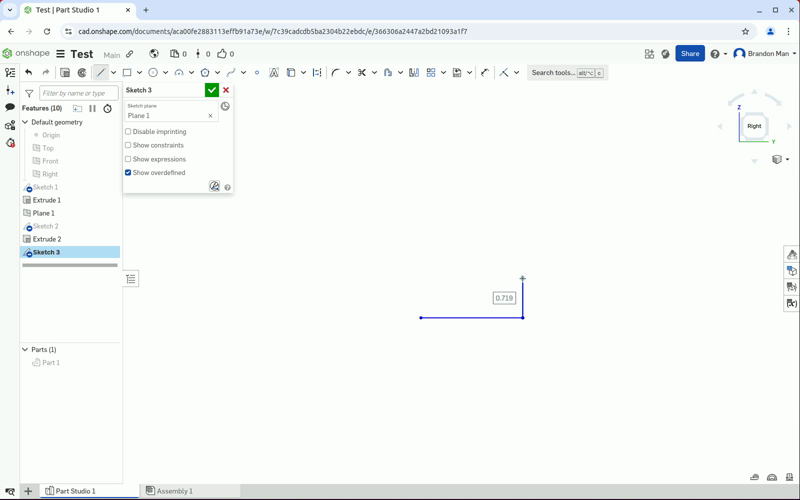
scroll(-6)
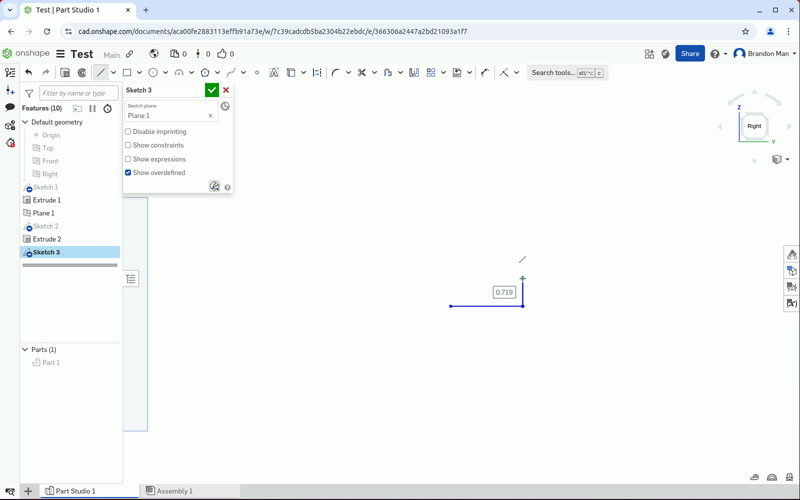
scroll(-6)
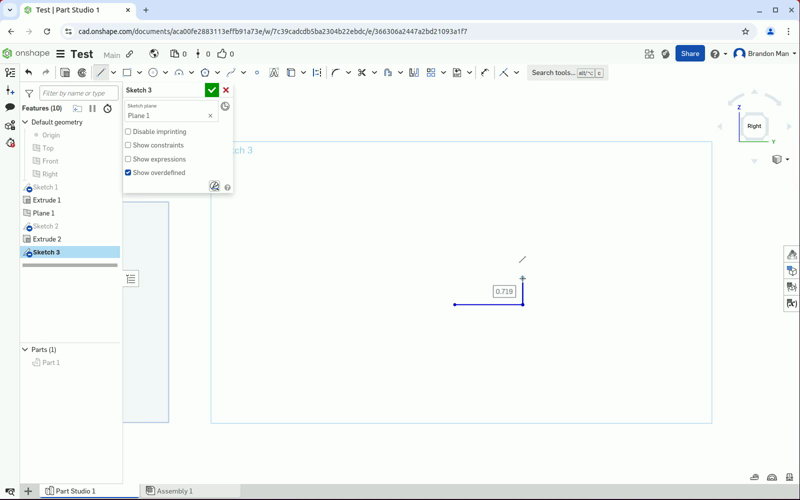
scroll(-6)
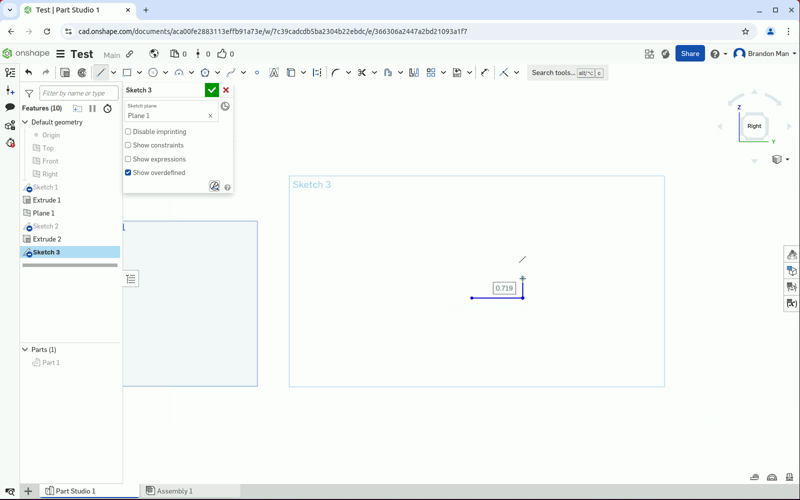
scroll(-6)
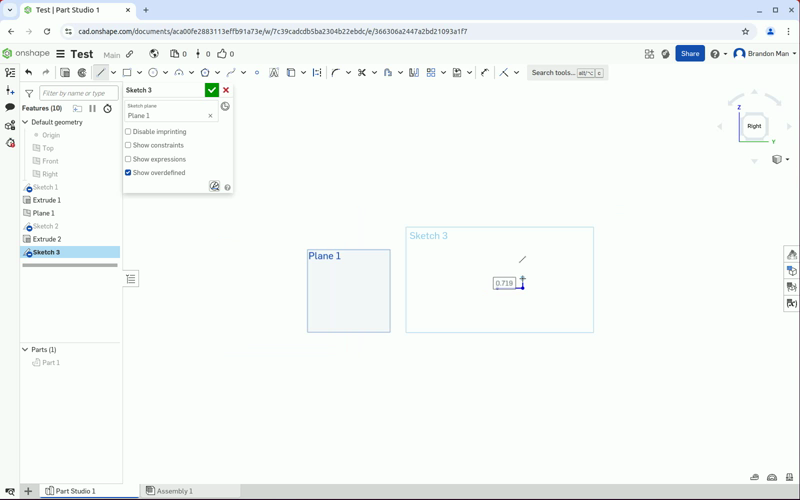
scroll(-6)
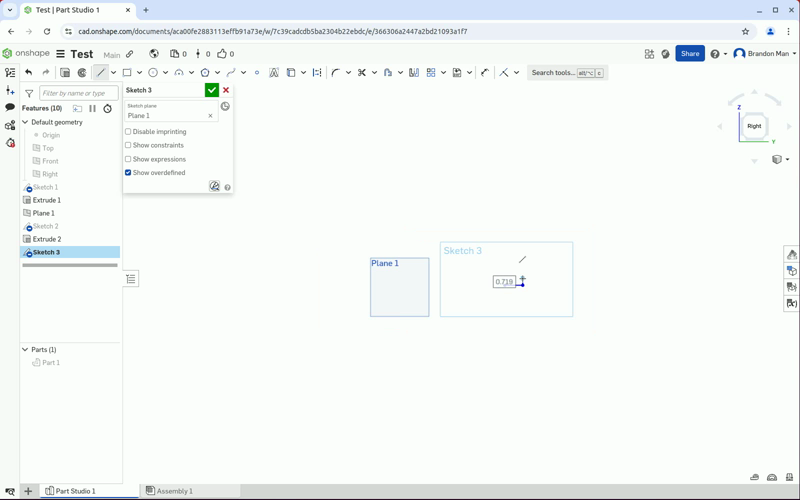
scroll(-6)
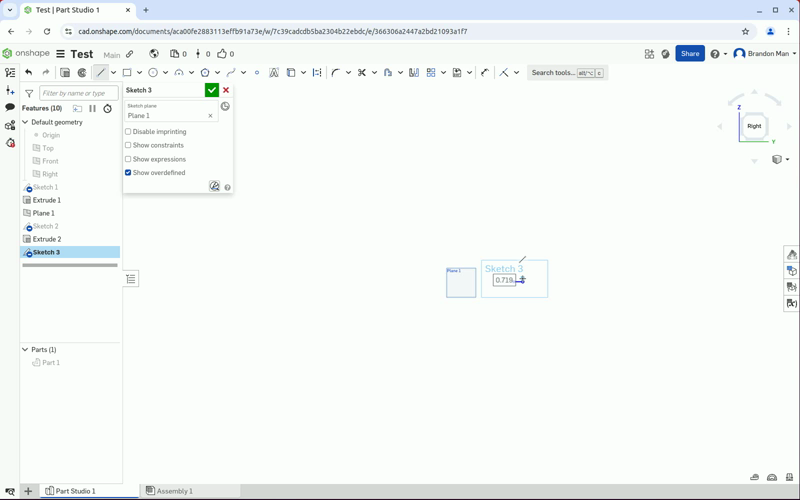
key_up(shift)
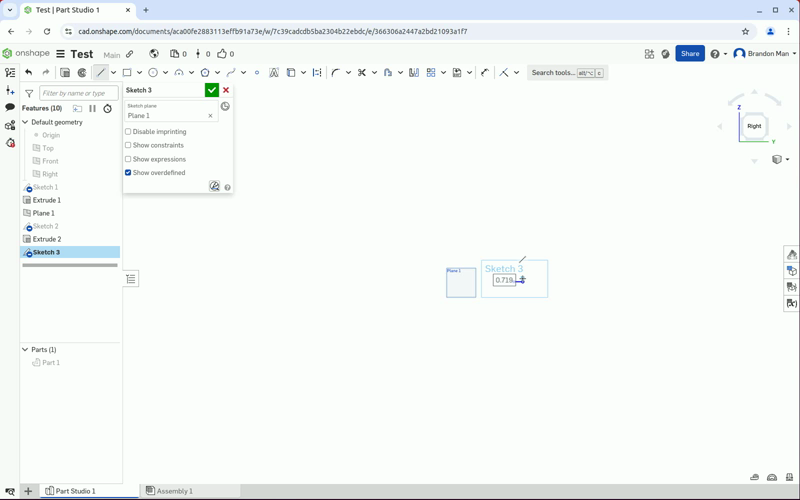
key_down(shift)
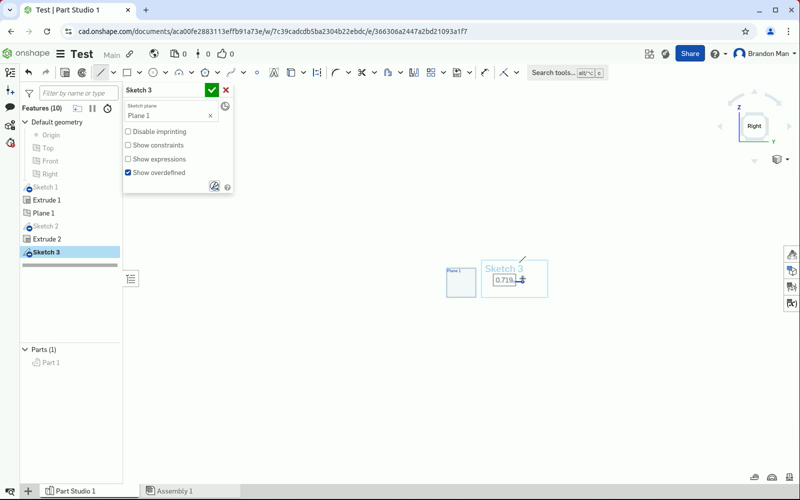
mouse_move(552, 278)
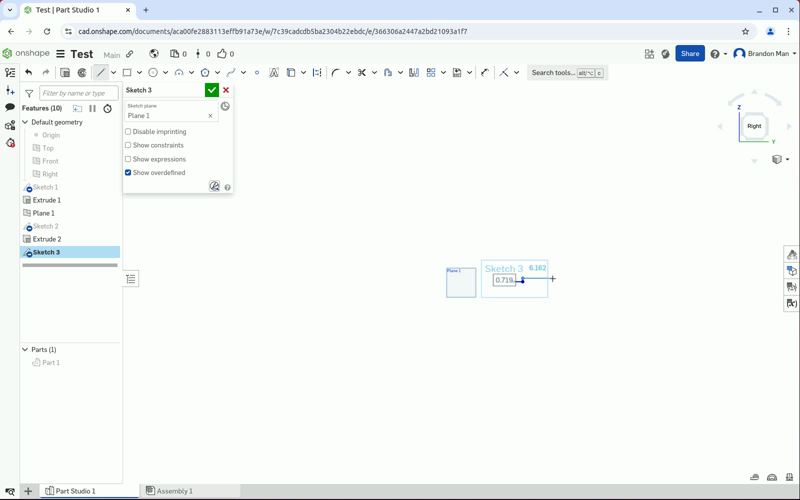
mouse_move(513, 278)
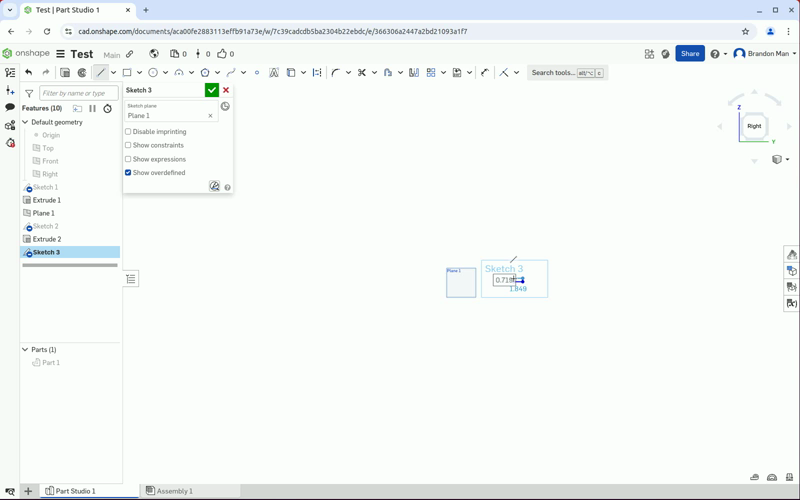
scroll(6)
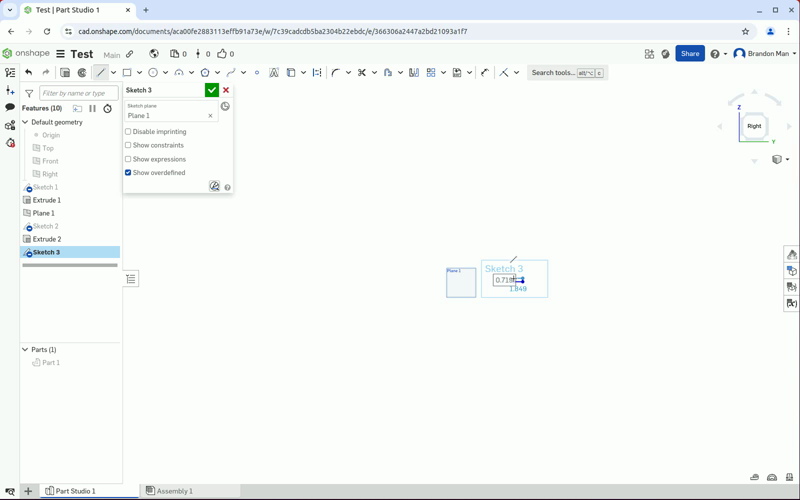
scroll(6)
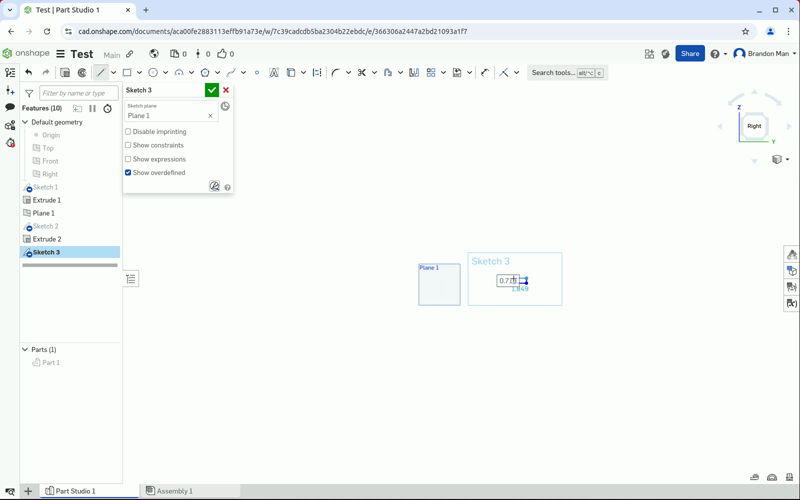
scroll(6)
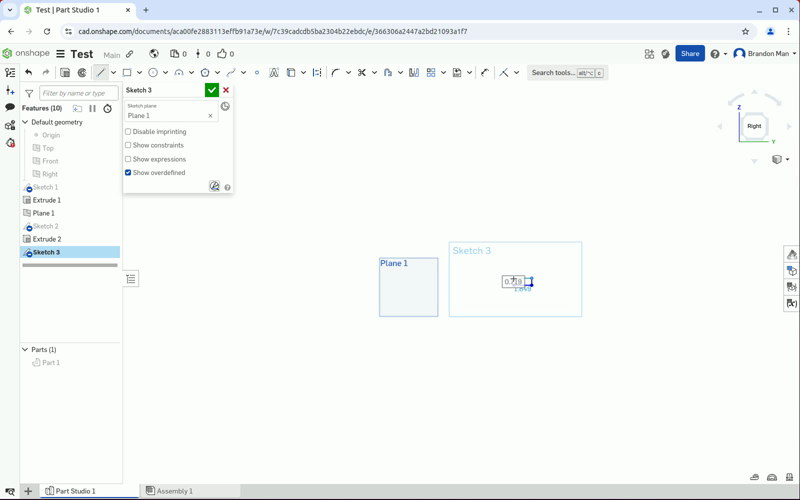
scroll(6)
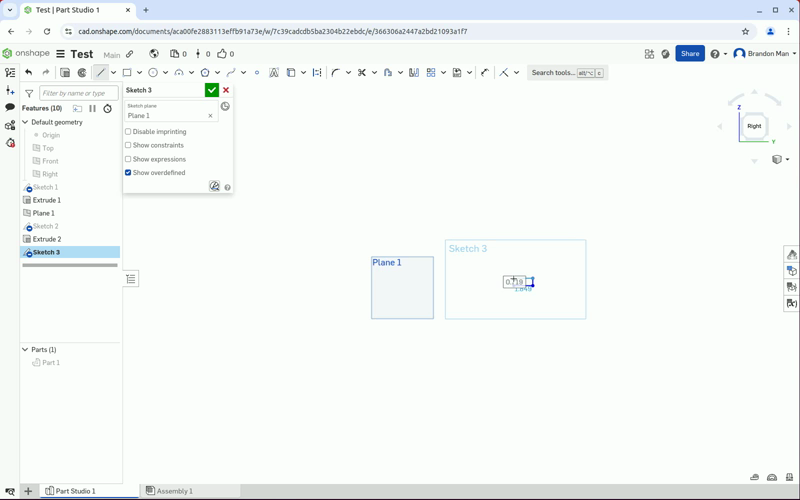
scroll(6)
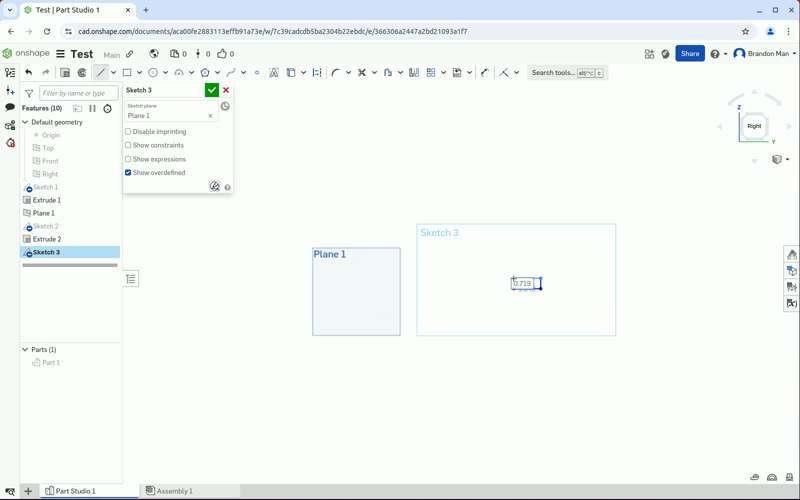
scroll(6)
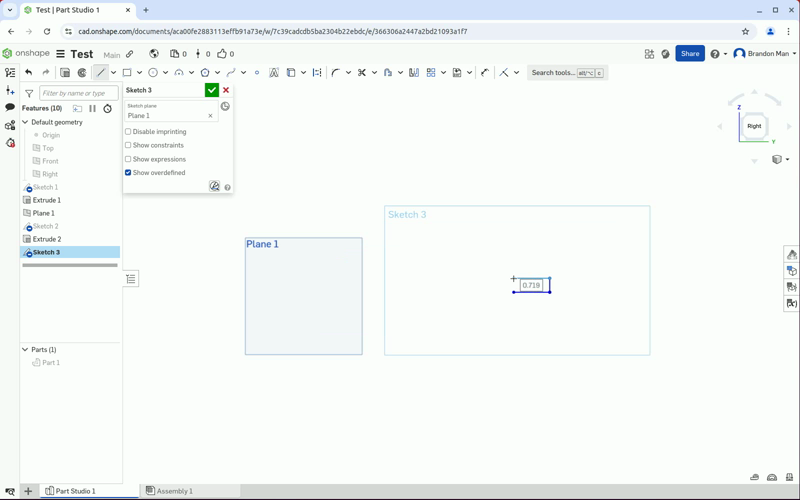
scroll(6)
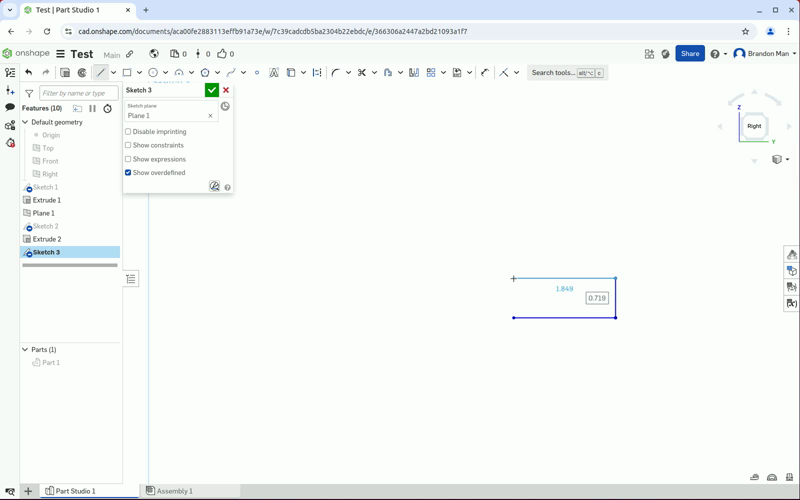
click(513, 278)
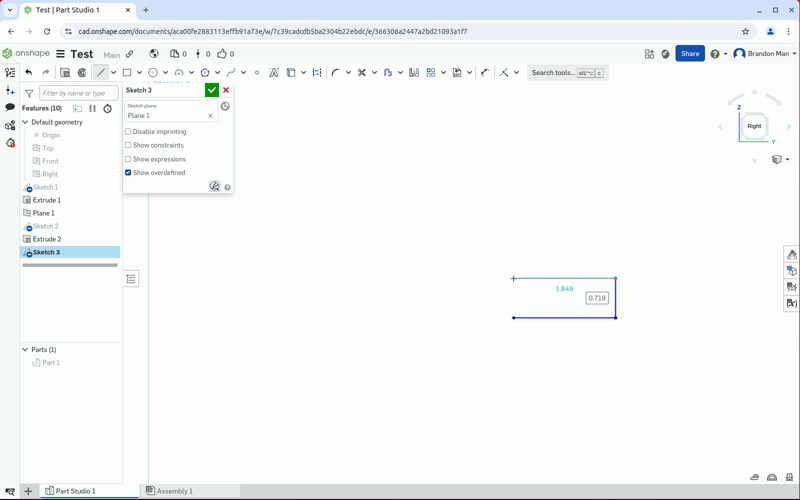
scroll(-6)
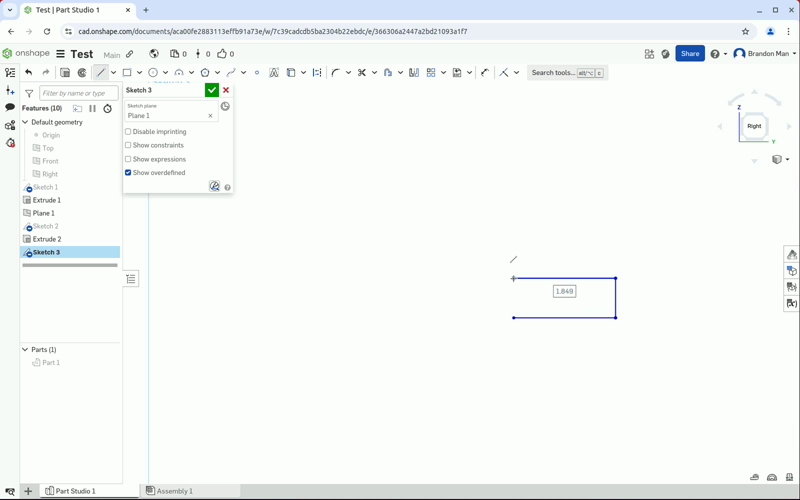
scroll(-6)
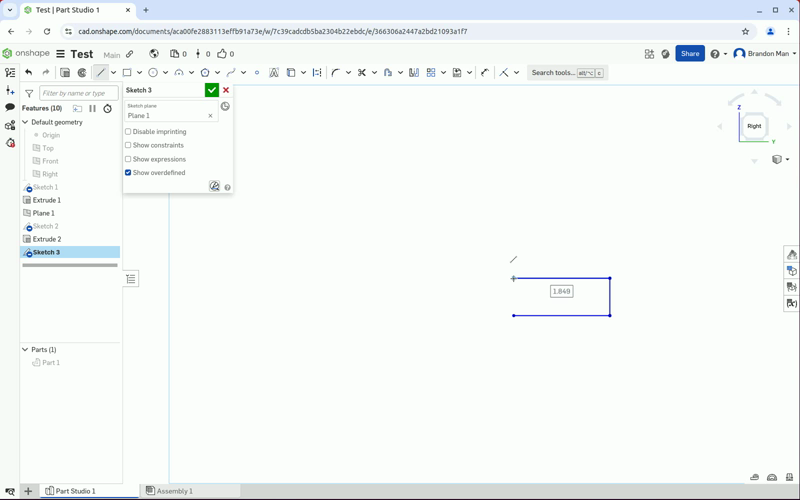
scroll(-6)
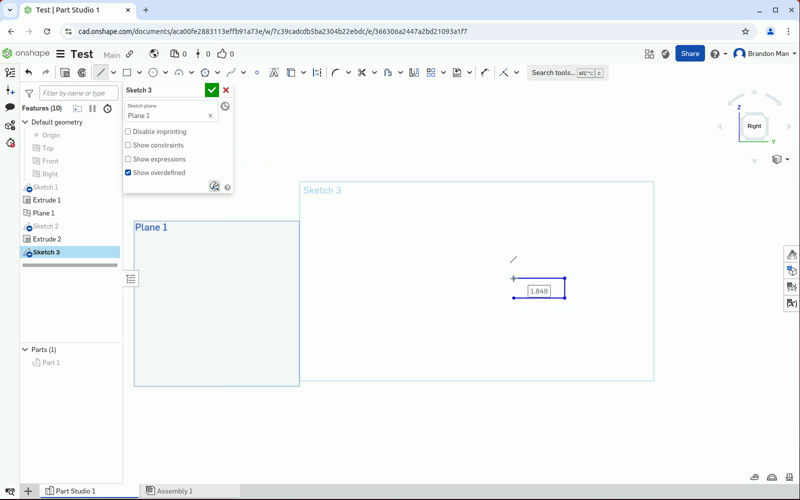
scroll(-6)
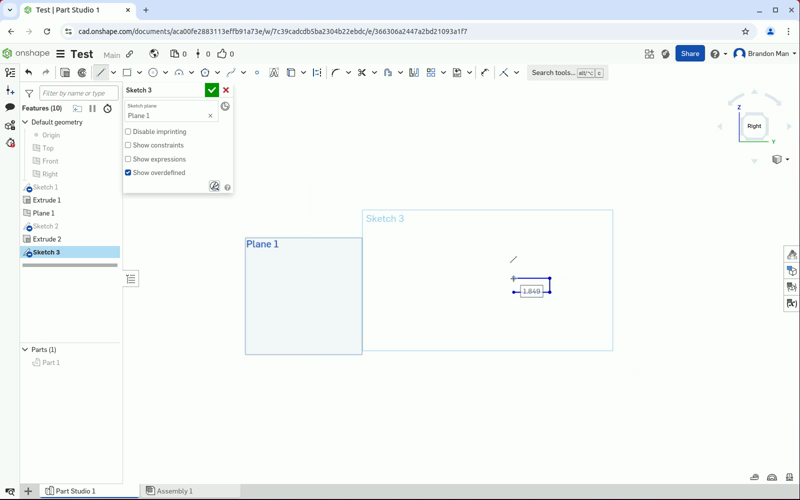
scroll(-6)
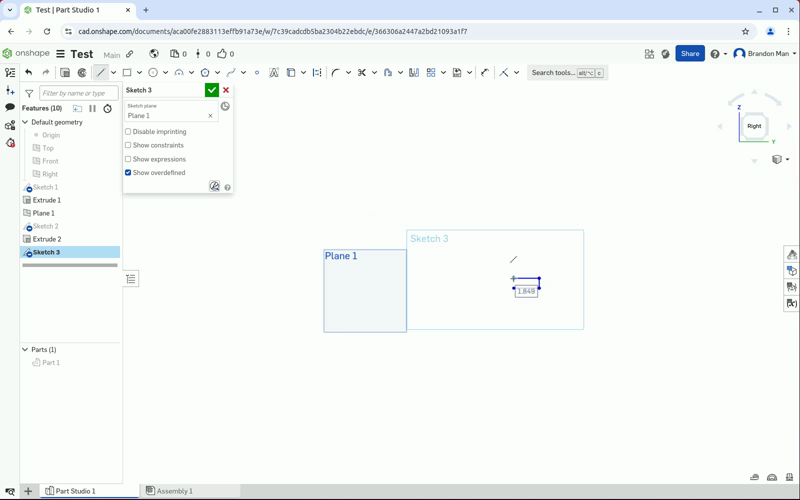
scroll(-6)
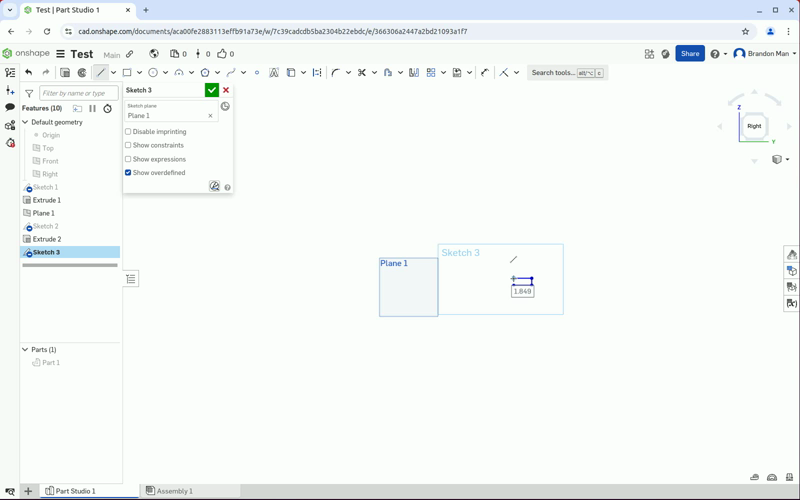
scroll(-6)
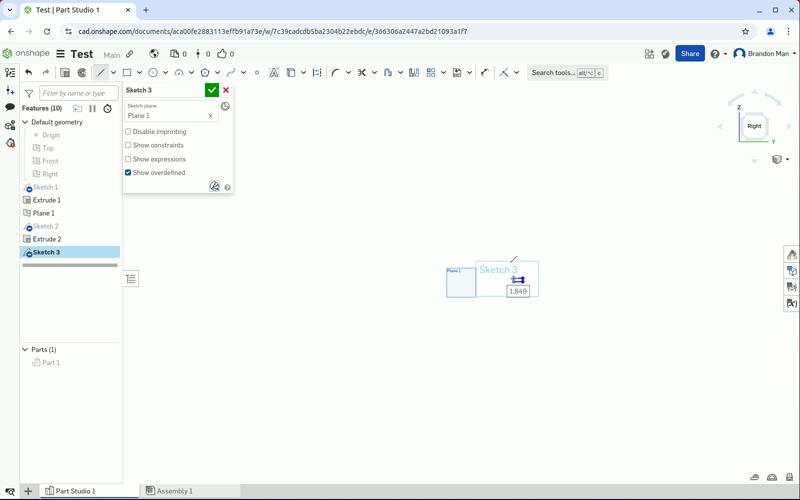
key_up(shift)
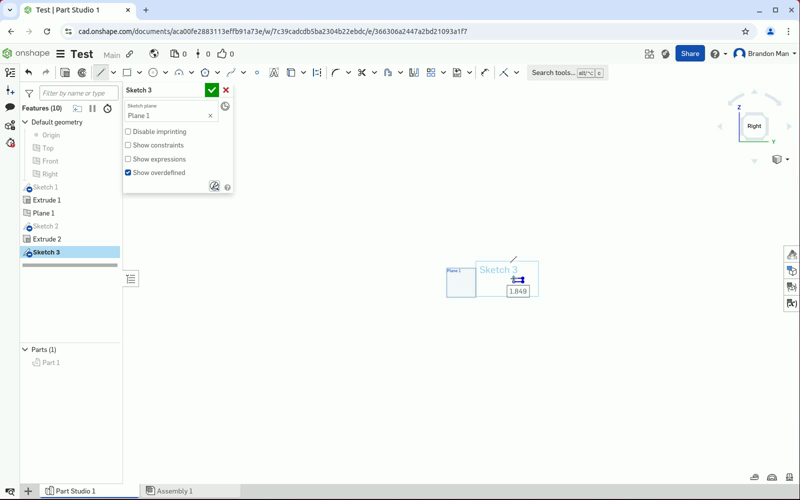
mouse_move(543, 278)
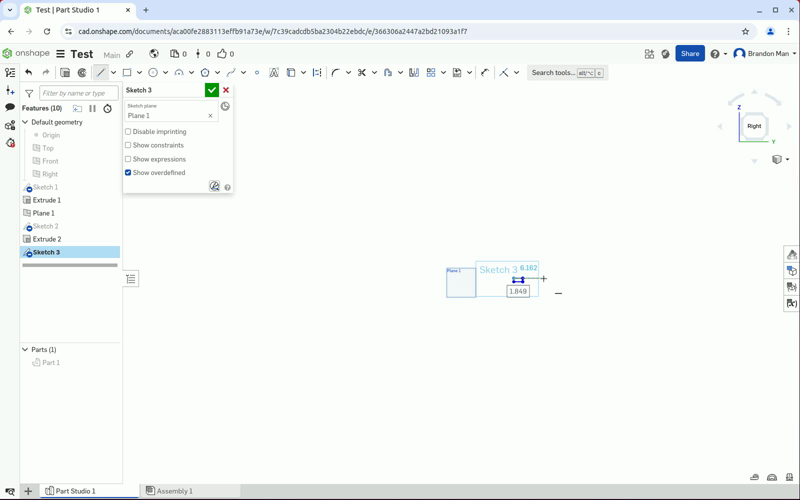
key_down(shift)
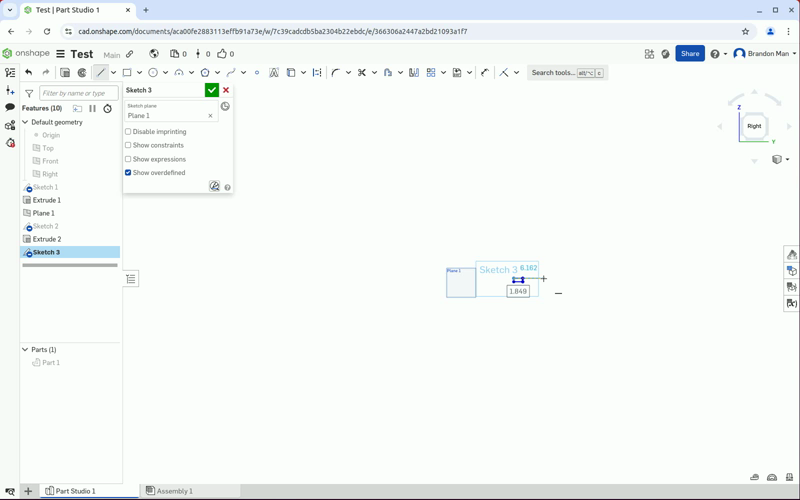
mouse_move(513, 281)
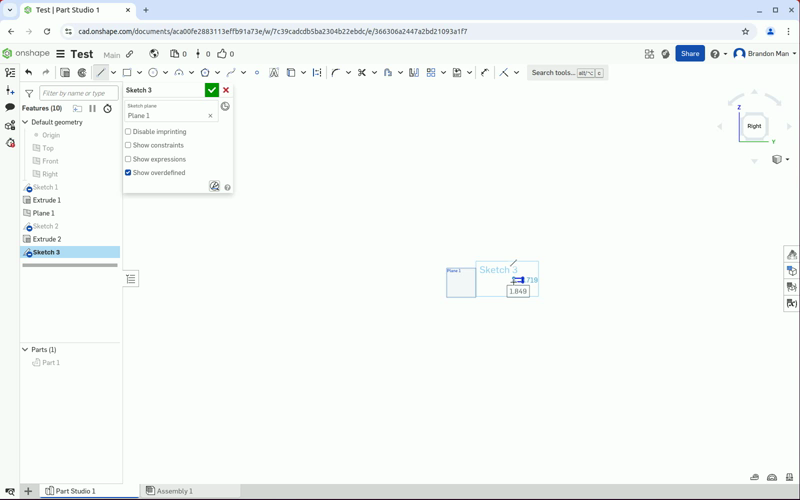
scroll(6)
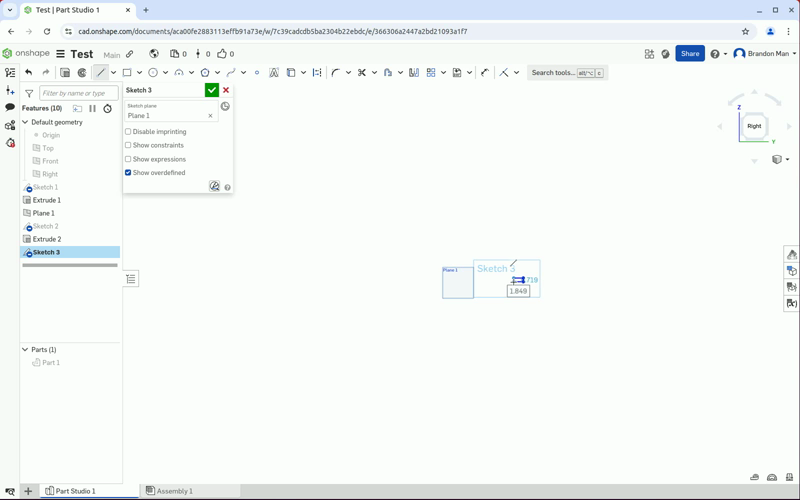
scroll(6)
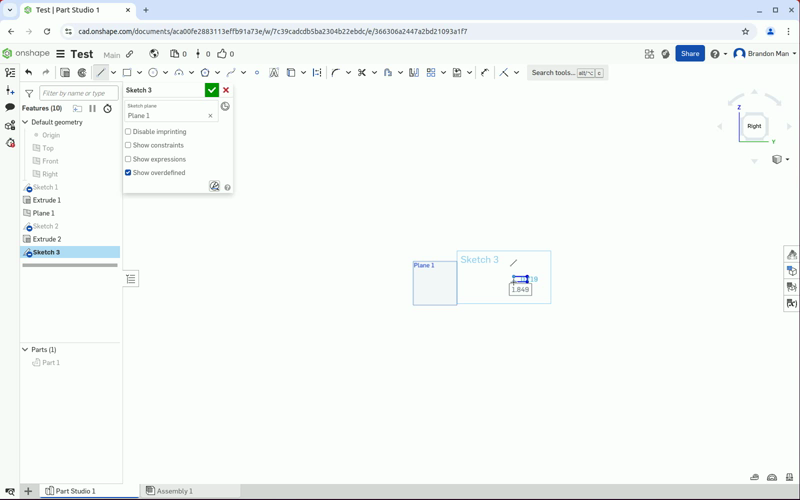
scroll(6)
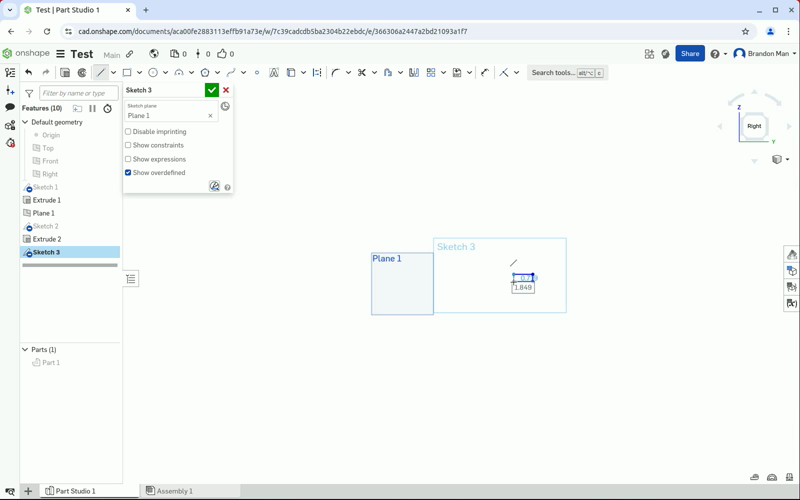
scroll(6)
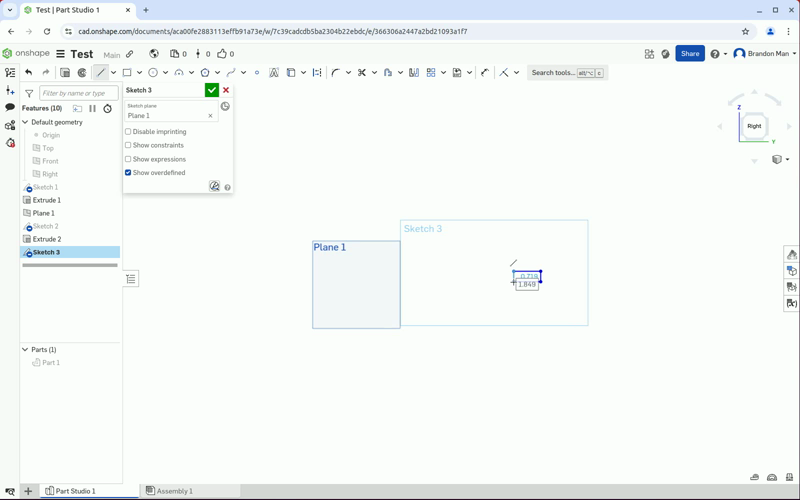
scroll(6)
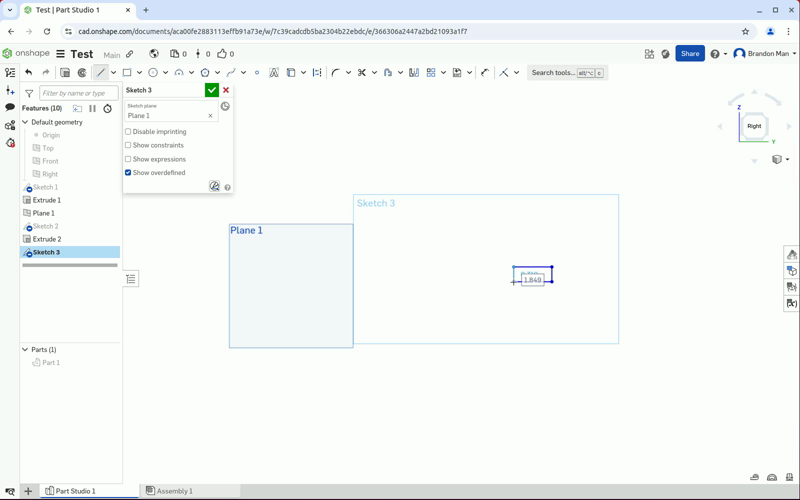
scroll(6)
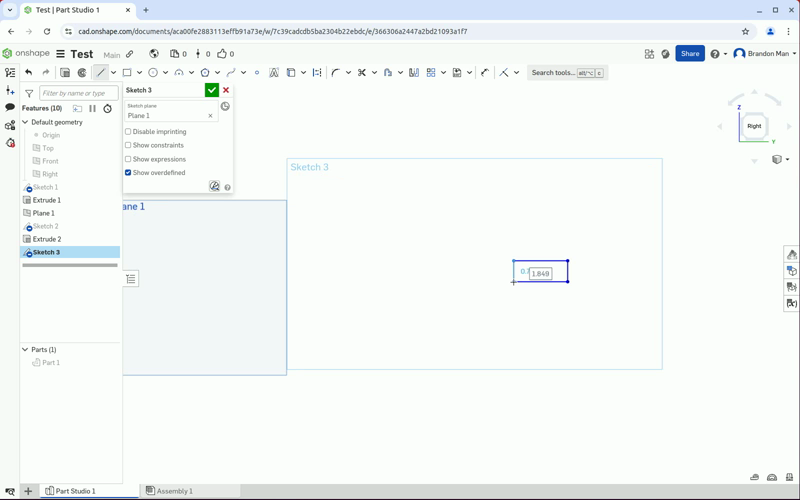
scroll(6)
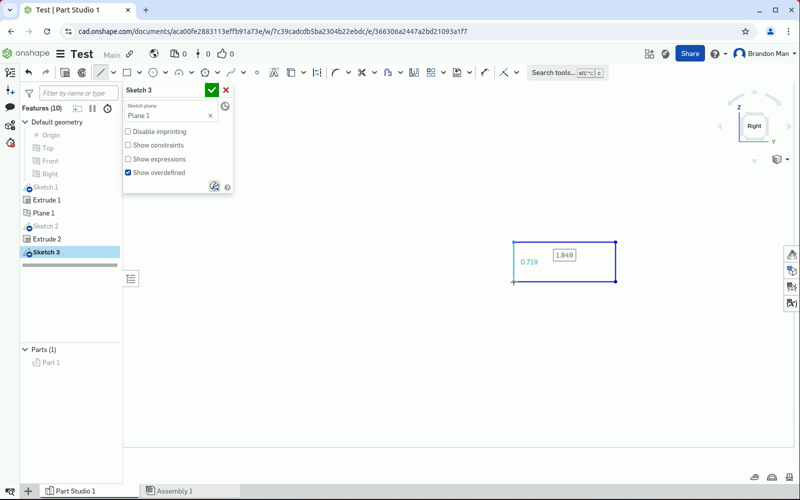
key_up(shift)
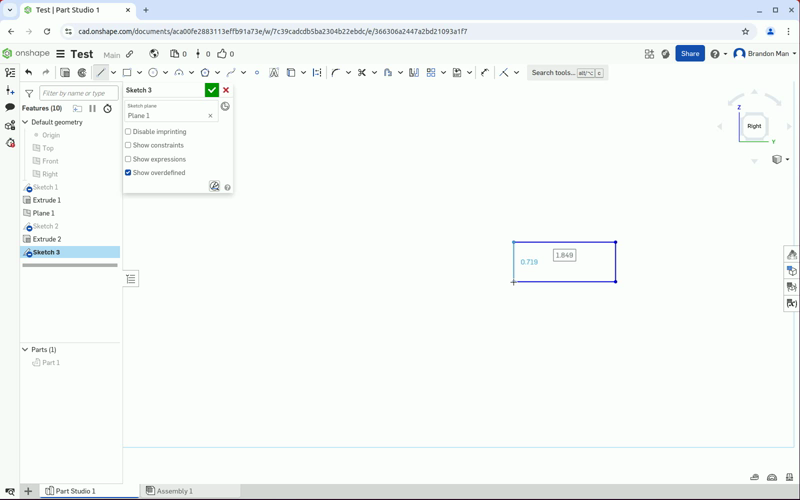
click(513, 281)
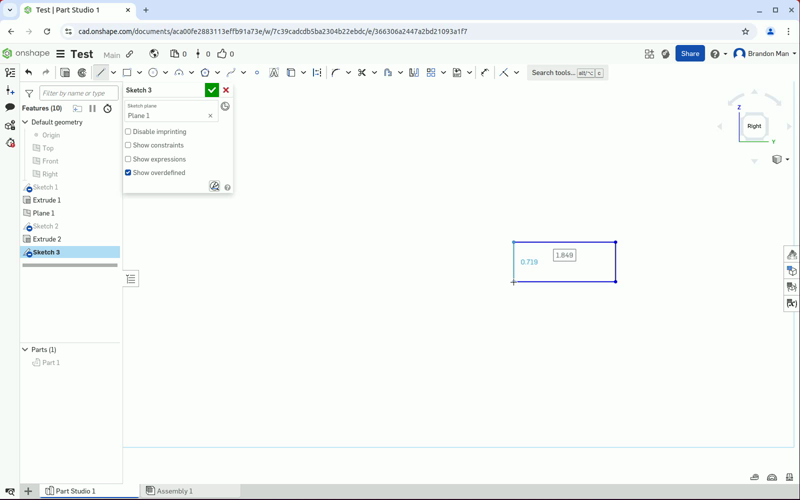
scroll(-6)
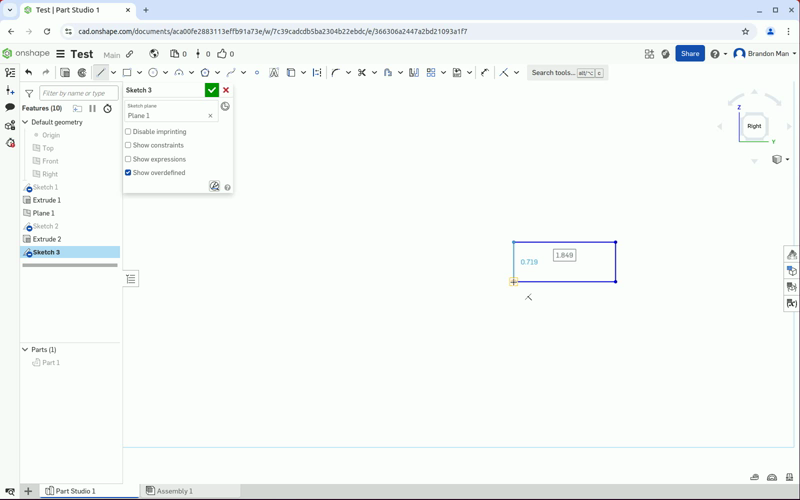
scroll(-6)
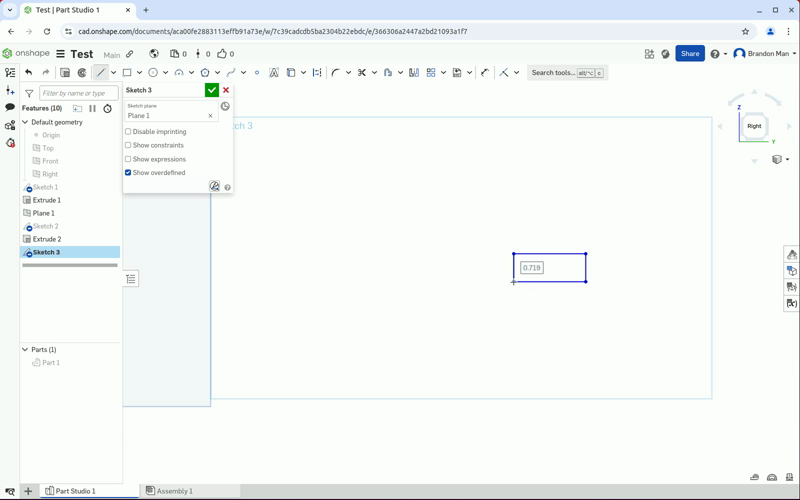
scroll(-6)
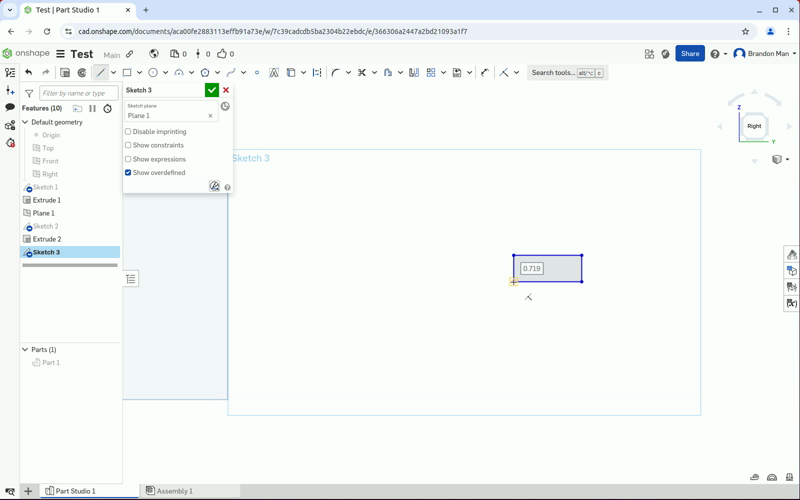
scroll(-6)
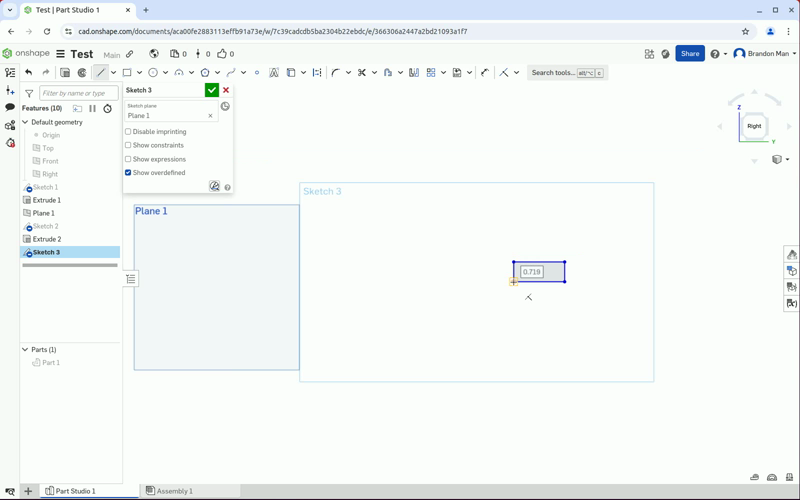
scroll(-6)
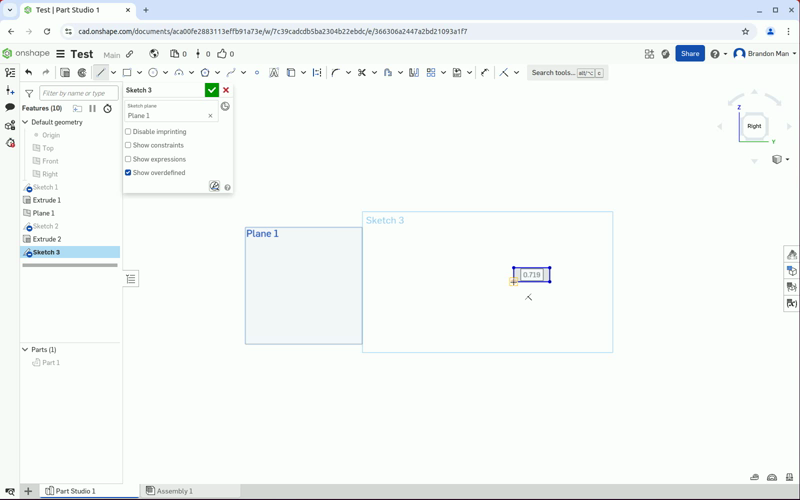
scroll(-6)
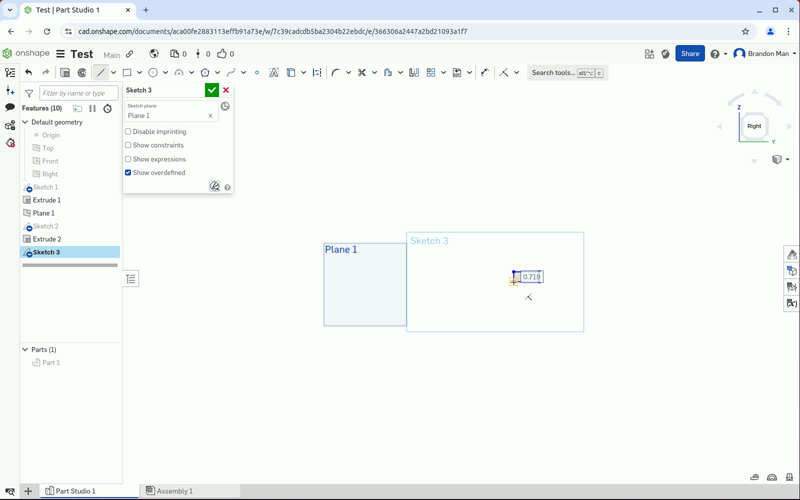
scroll(-6)
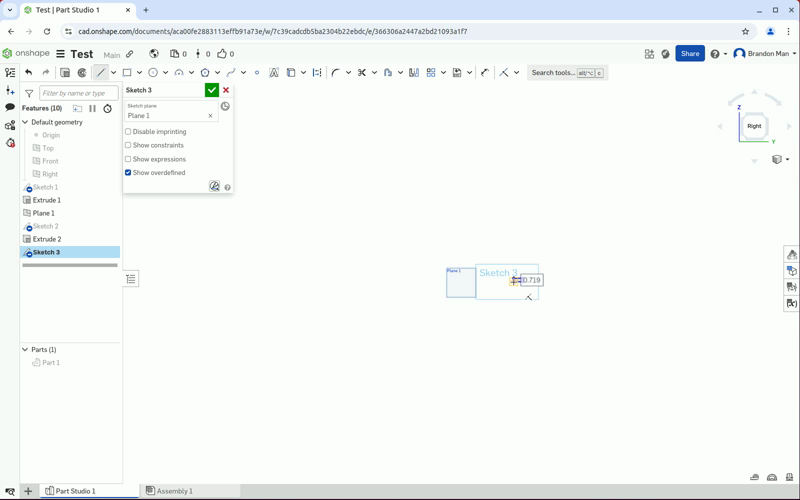
key(esc)
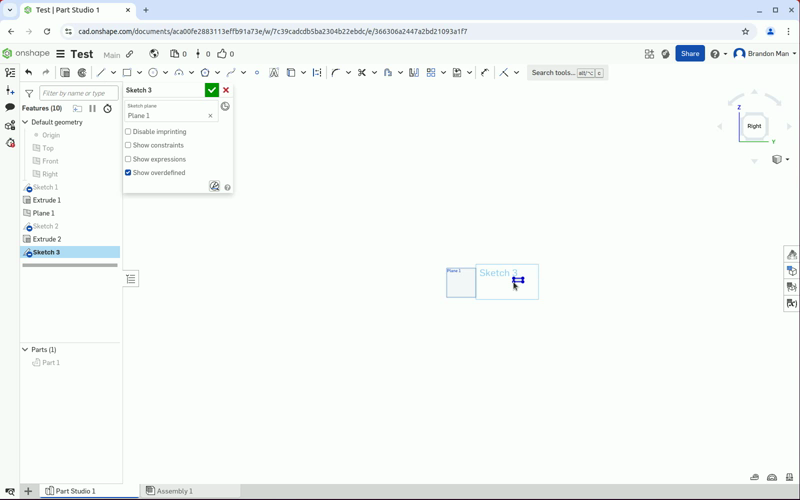
mouse_move(519, 281)
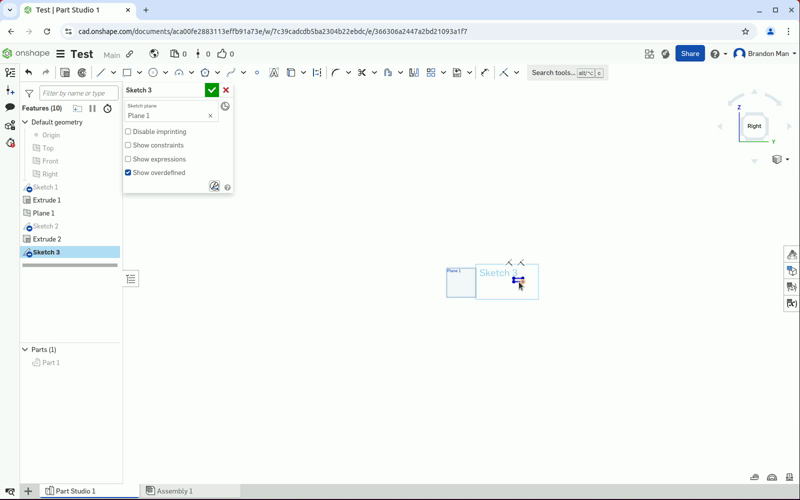
scroll(6)
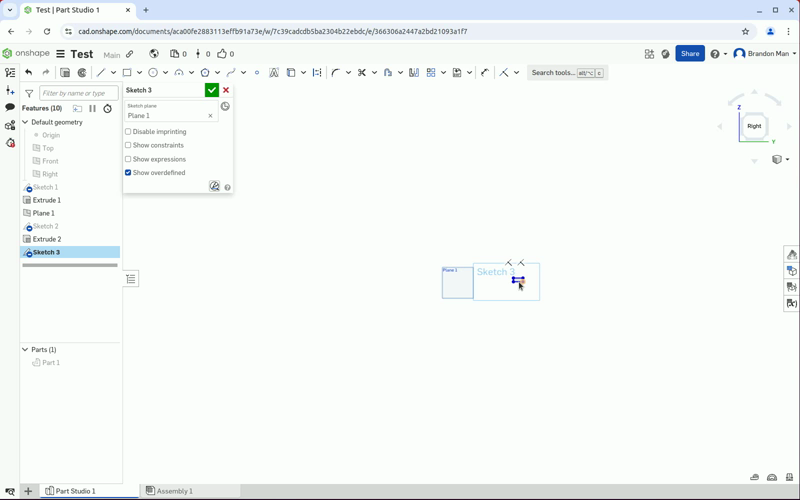
scroll(6)
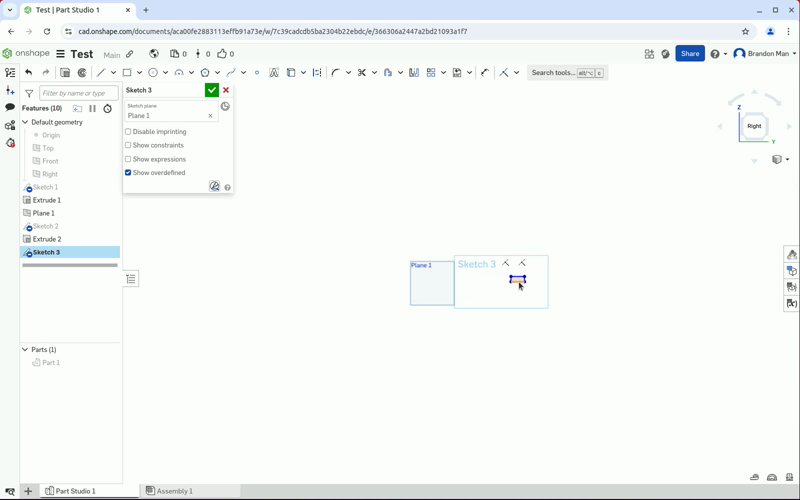
scroll(6)
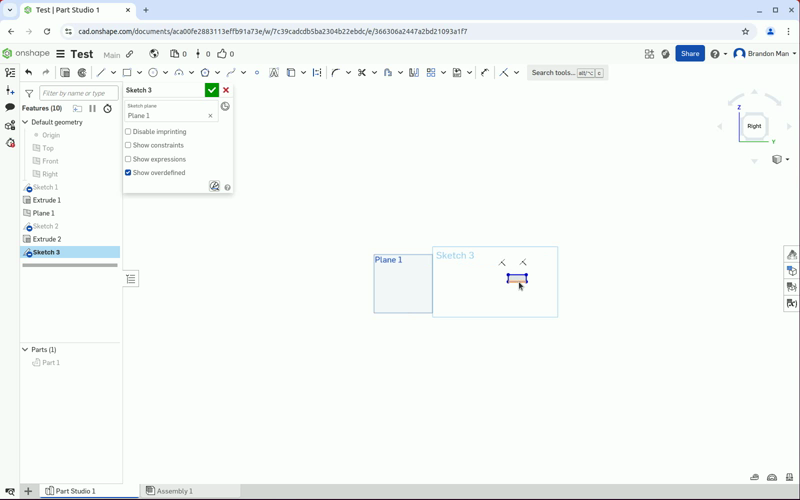
scroll(6)
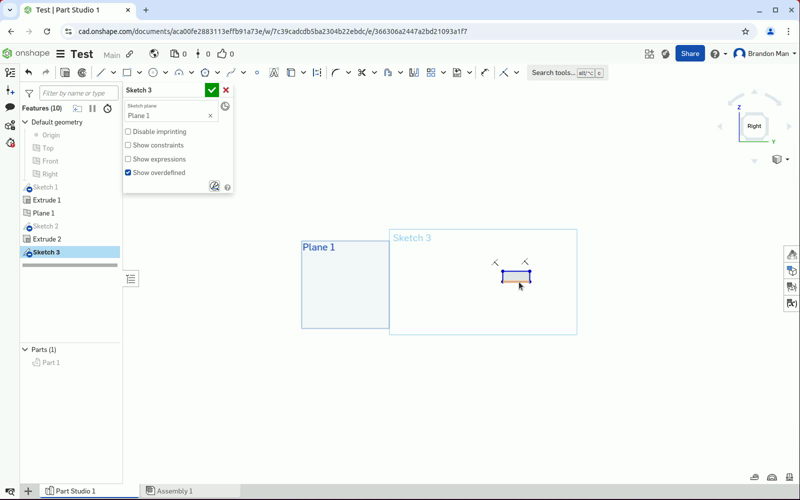
scroll(6)
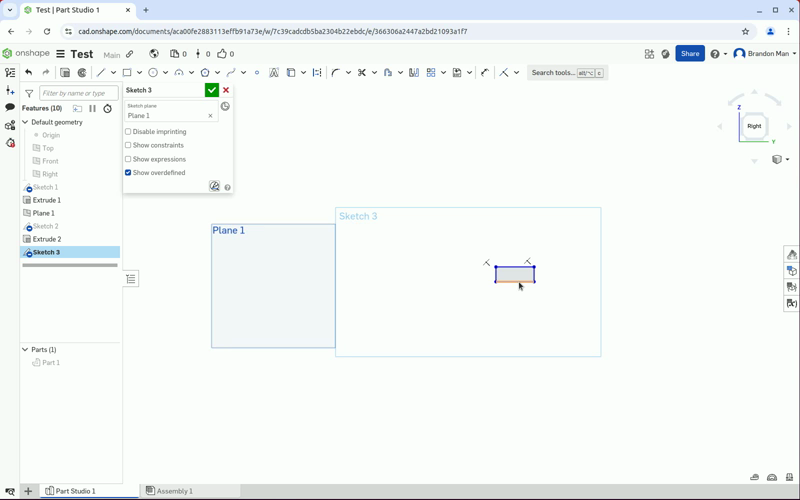
scroll(6)
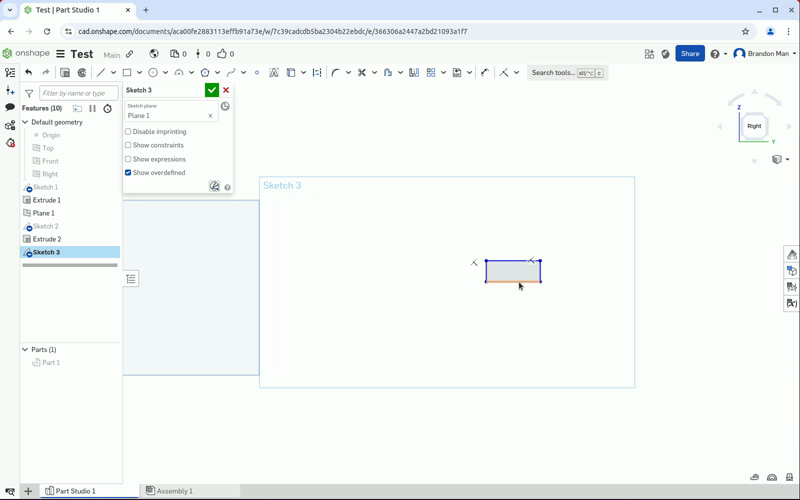
scroll(6)
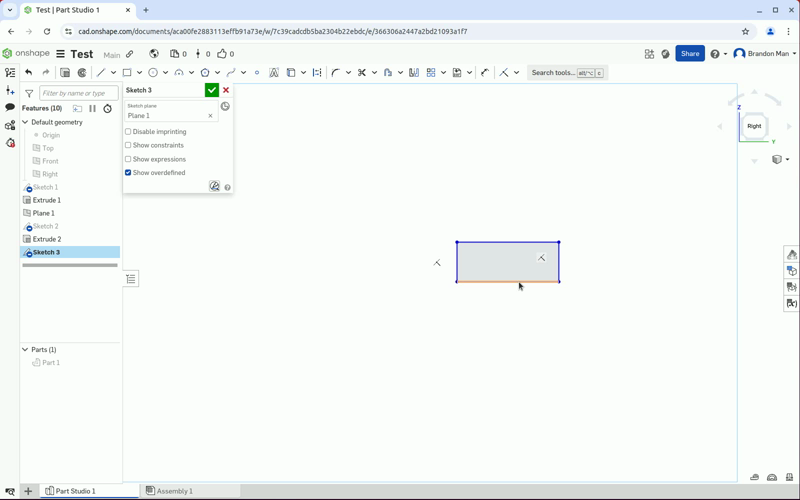
click(519, 281)
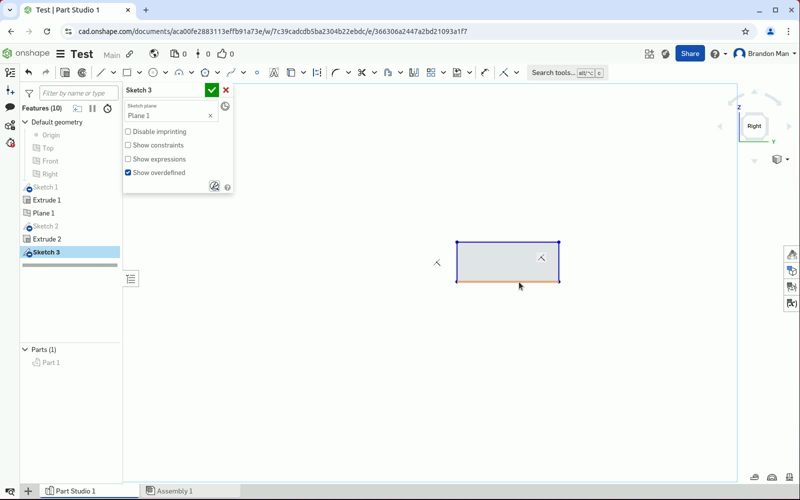
scroll(-6)
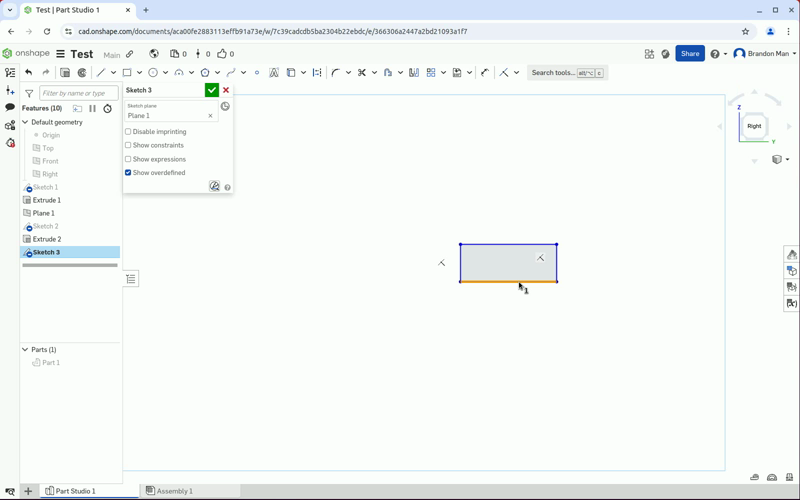
scroll(-6)
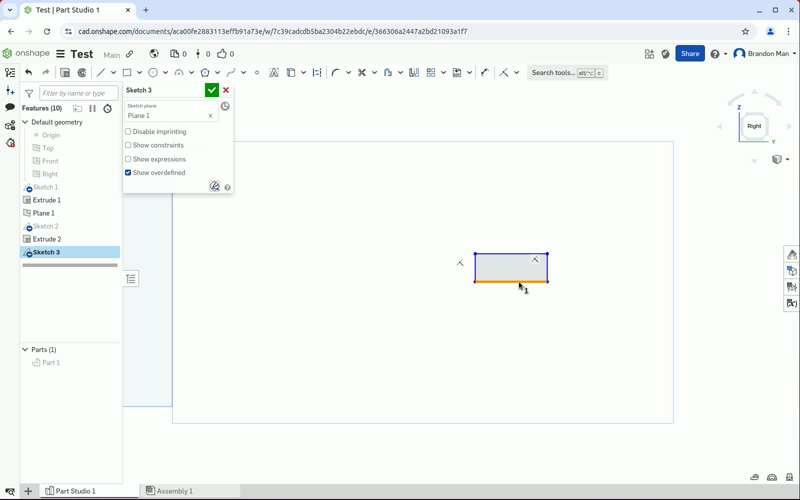
scroll(-6)
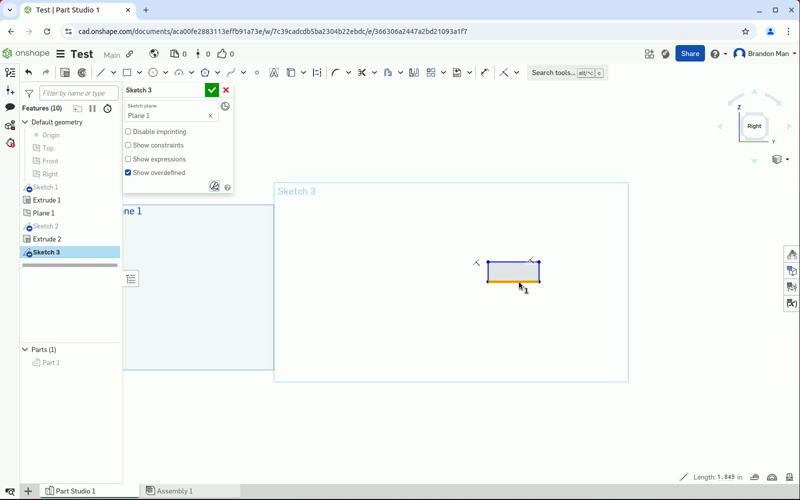
scroll(-6)
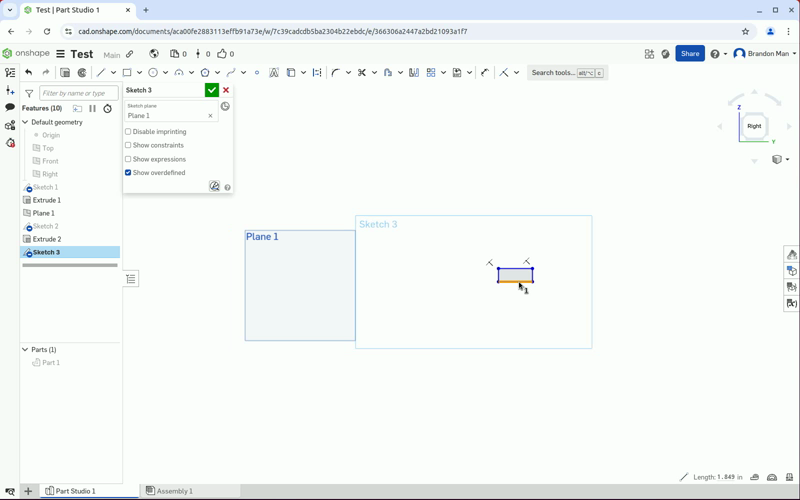
scroll(-6)
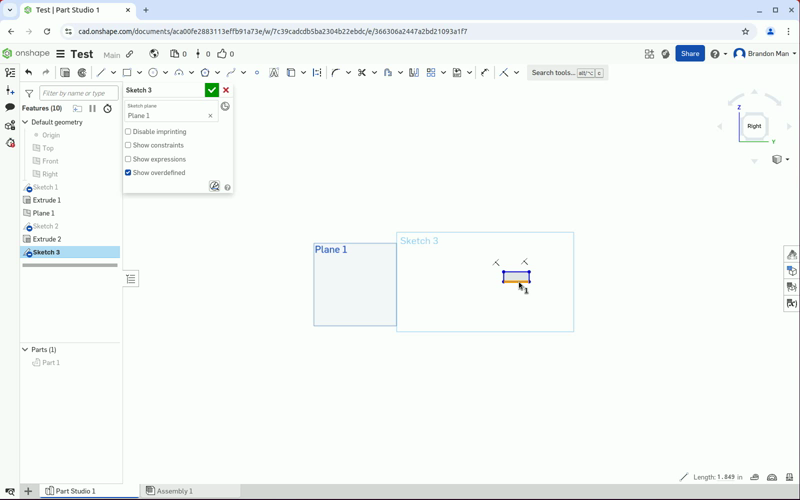
scroll(-6)
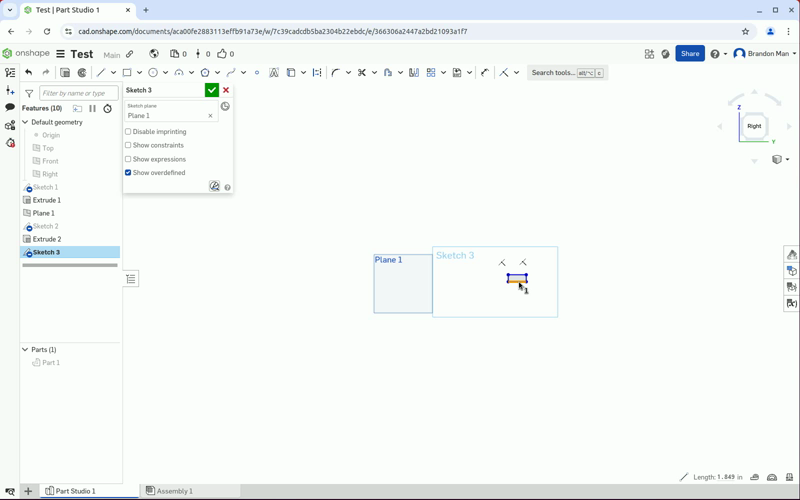
scroll(-6)
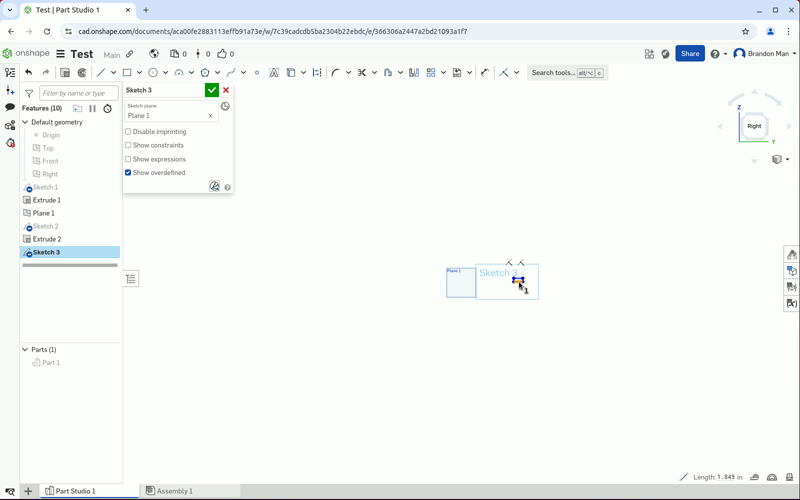
mouse_move(73, 352)
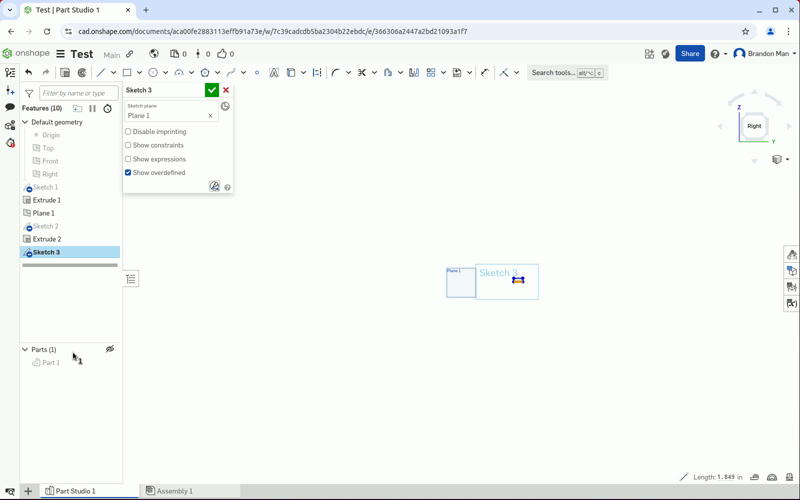
key(shift+y)
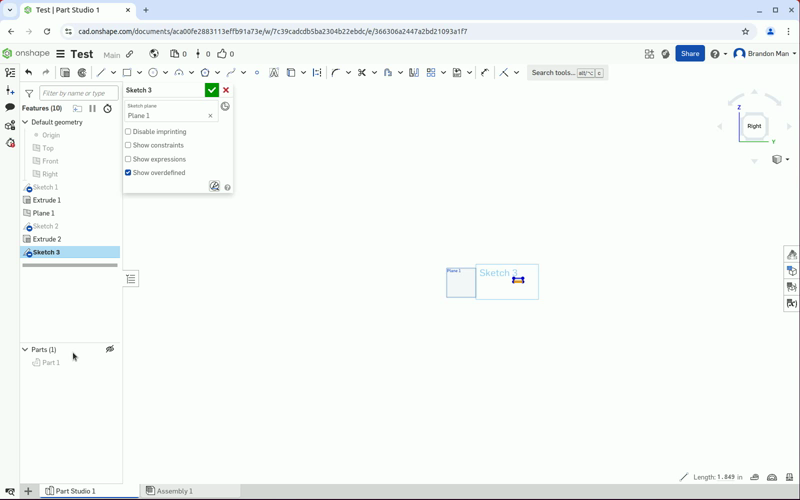
key(shift+e)
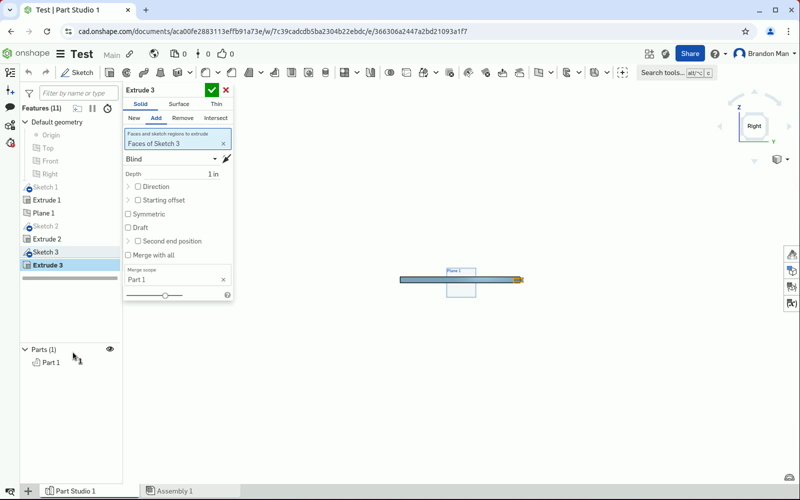
mouse_move(143, 106)
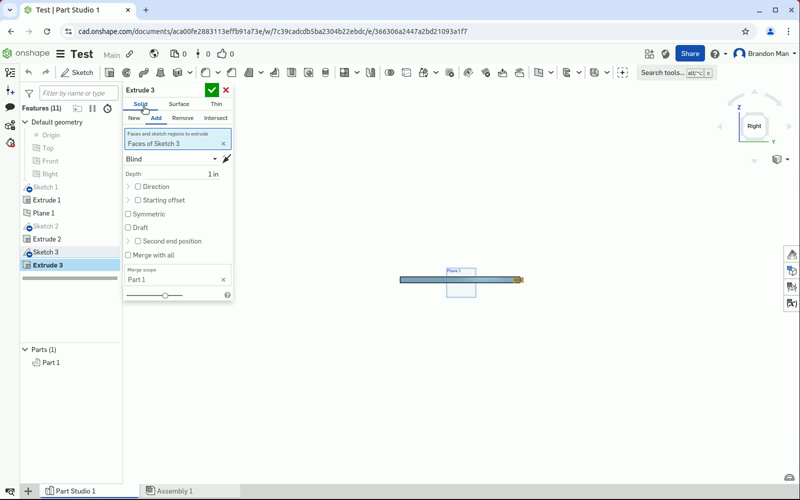
click(143, 106)
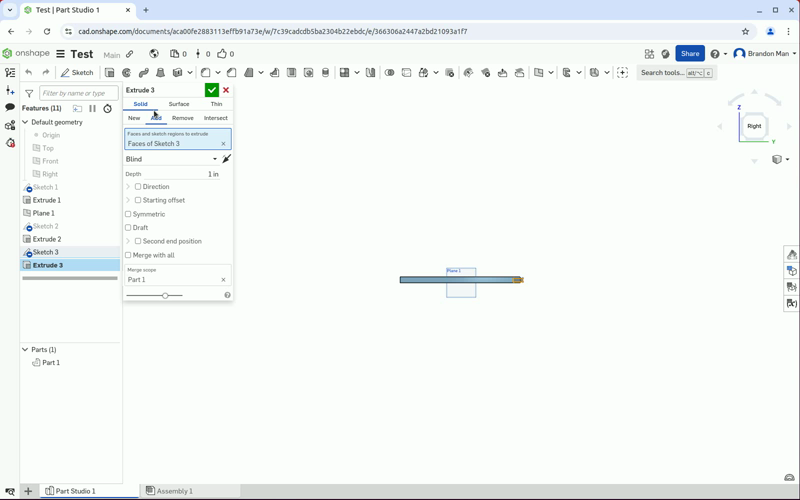
mouse_move(186, 120)
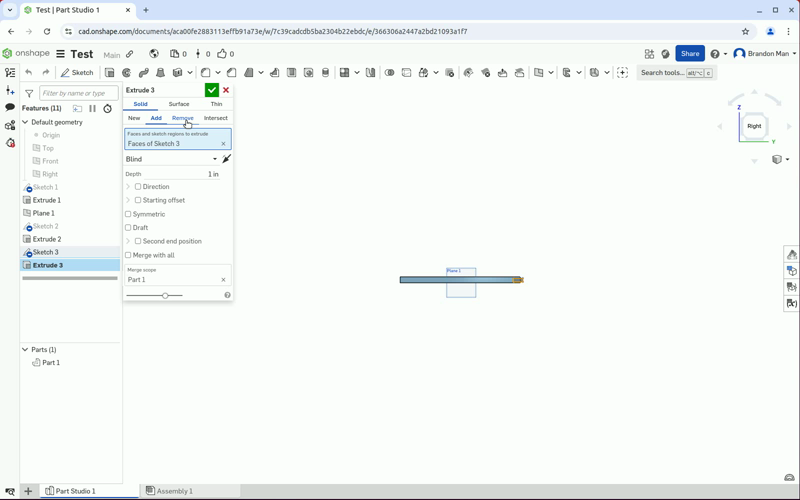
click(186, 120)
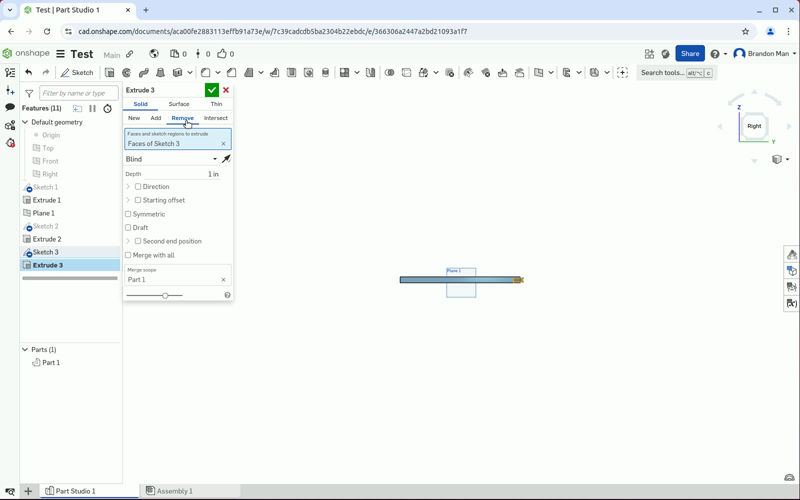
key(tab, 4)
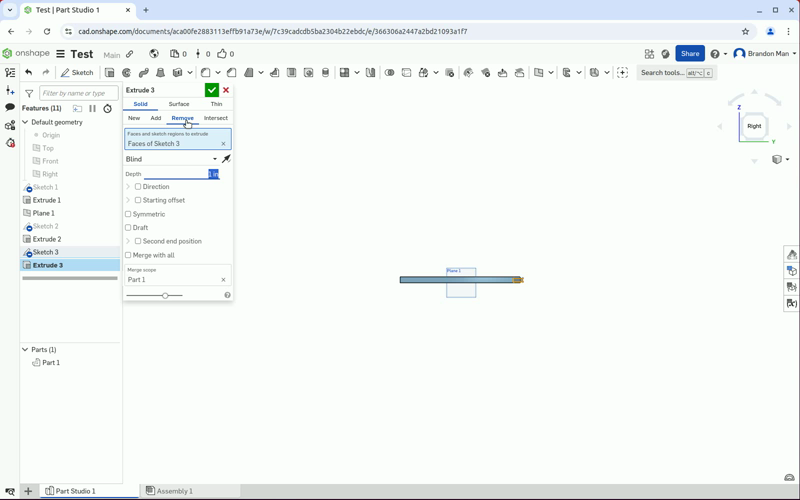
text(30.811)
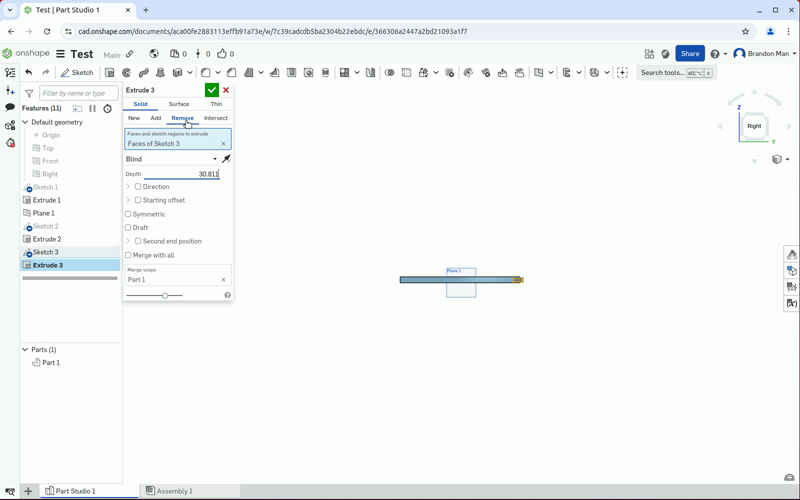
key(tab, 6)
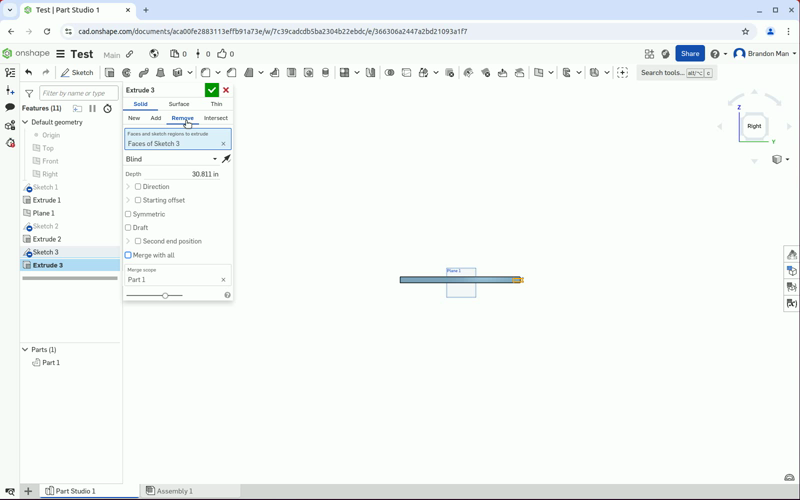
key(space)
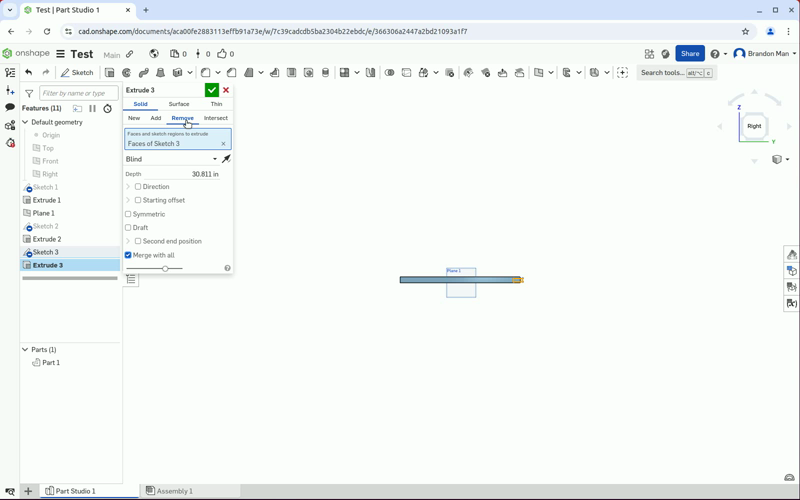
key(enter)
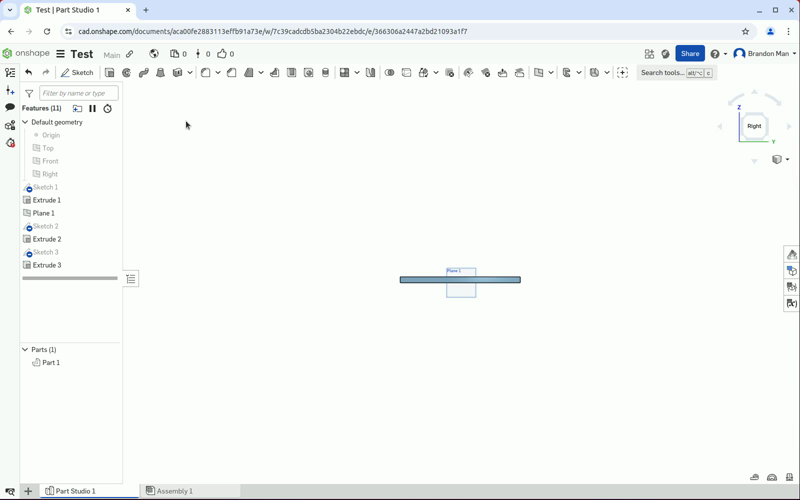
key(shift+h)
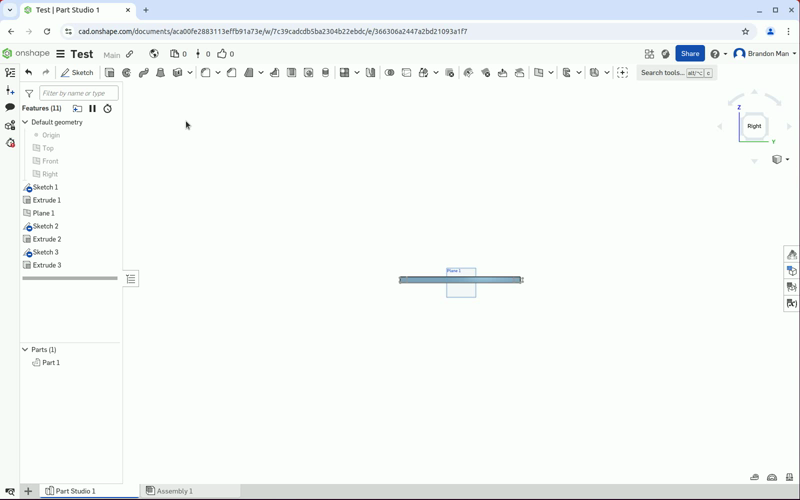
key(shift+h)
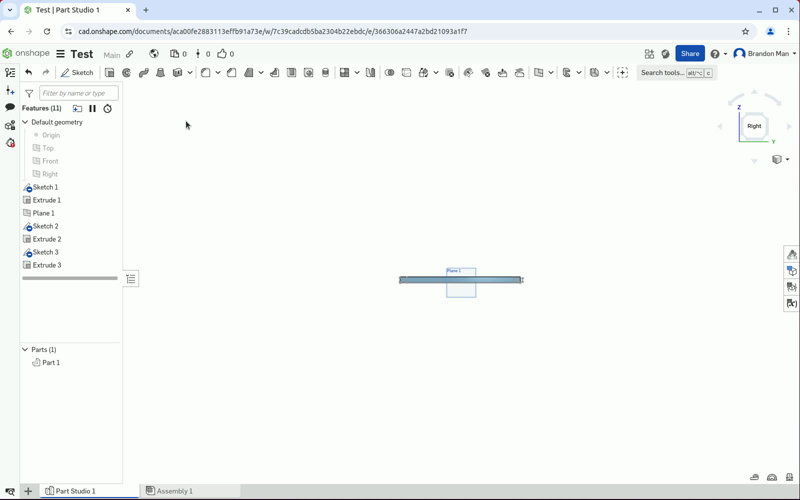
key(shift+7)
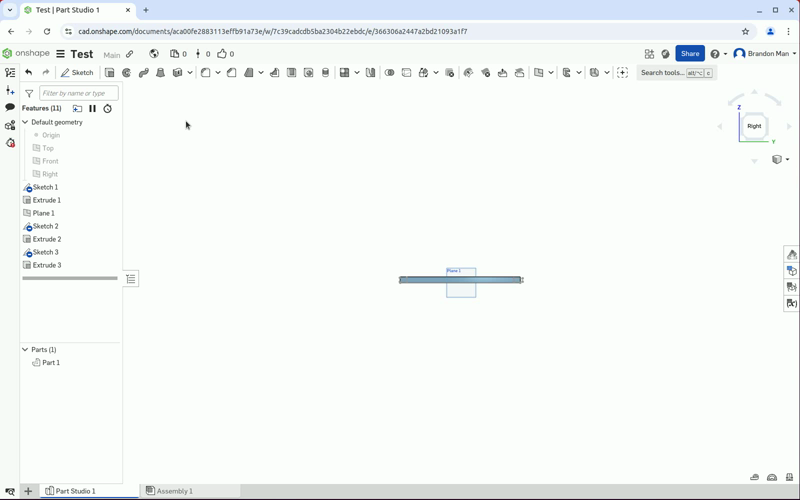
key(right, 2)
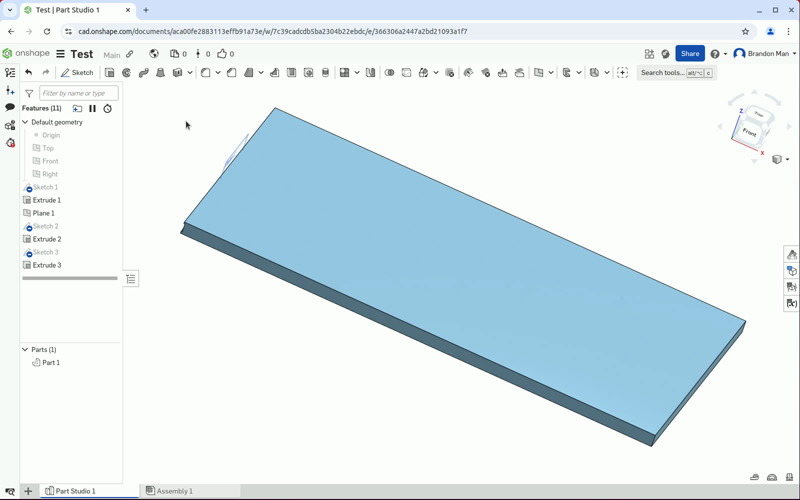
key(down, 2)
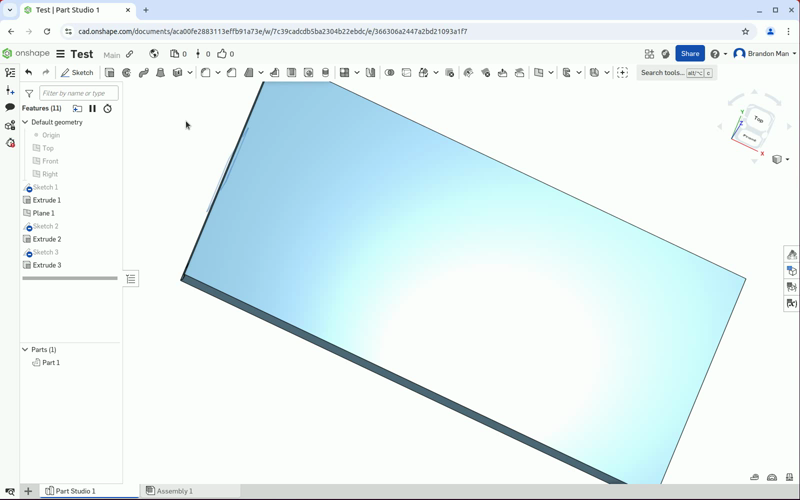
key(up, 2)
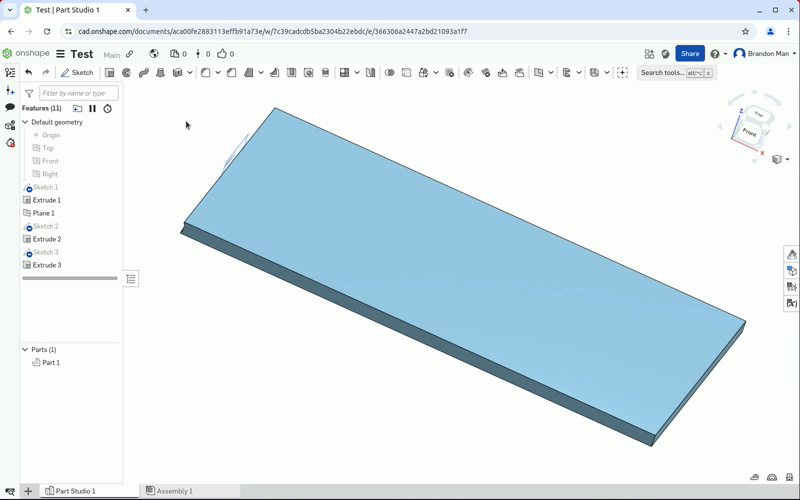
key(left, 2)
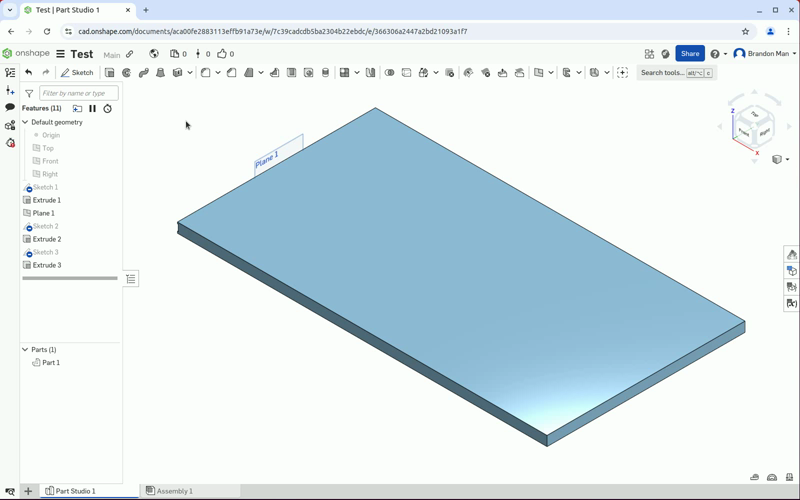
mouse_move(73, 189)
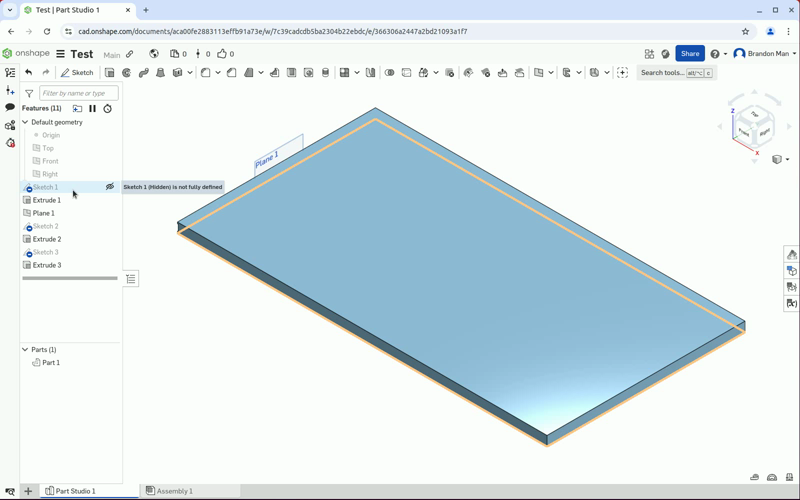
click(73, 189)